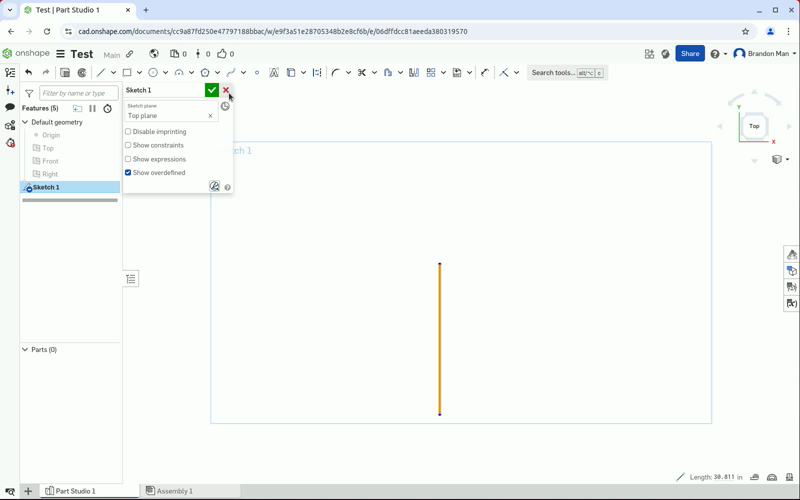
key(shift+h)
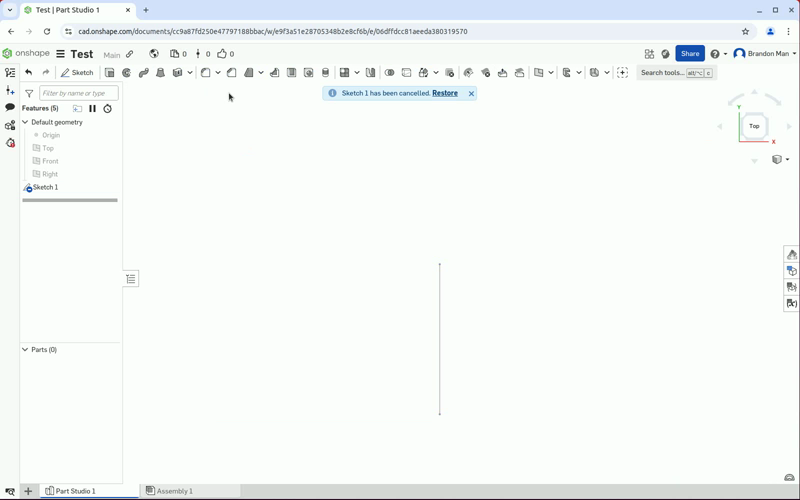
key(shift+s)
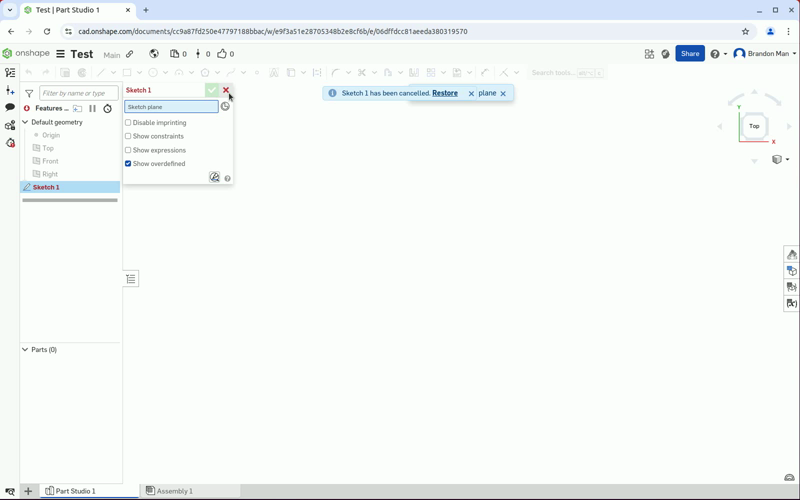
mouse_move(73, 150)
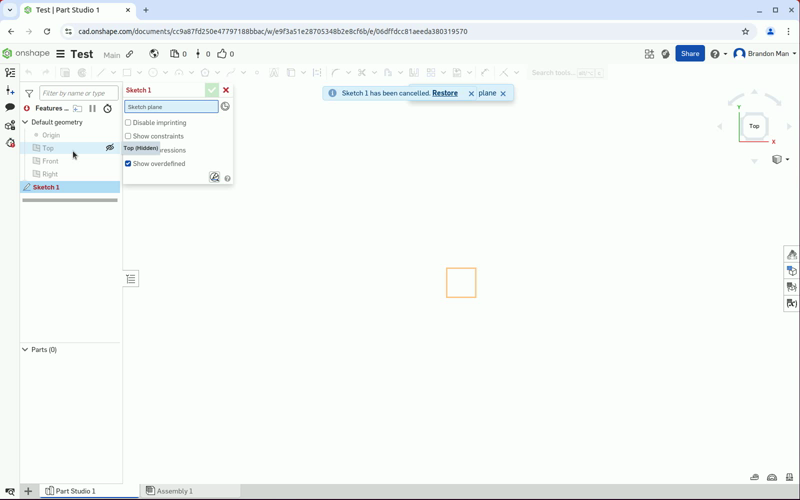
click(73, 150)
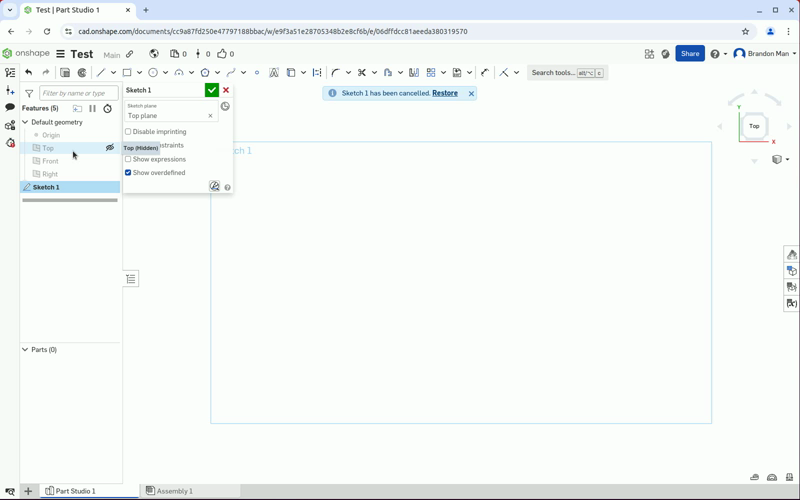
mouse_move(73, 352)
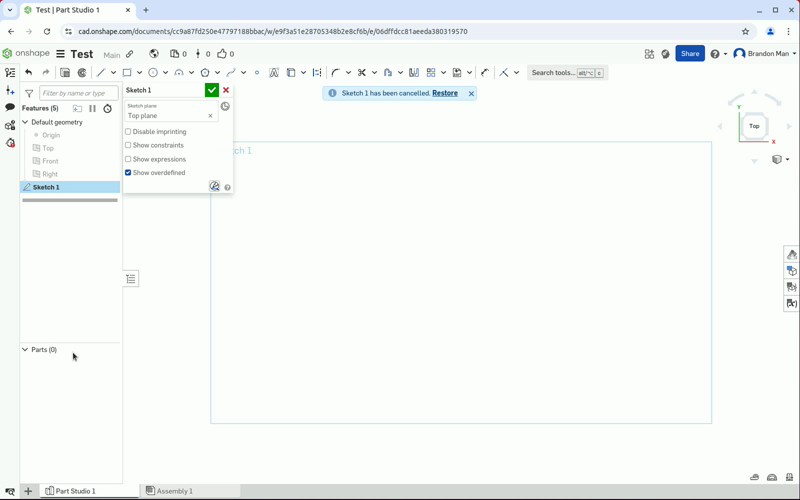
key(y)
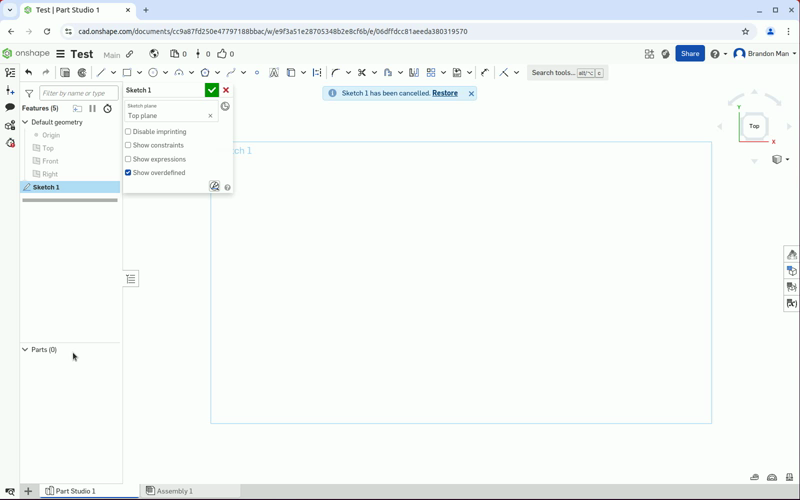
key(l)
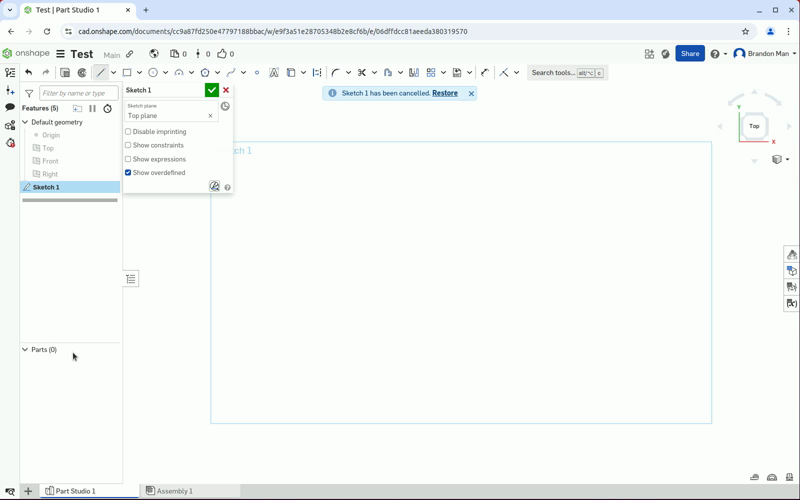
key_down(shift)
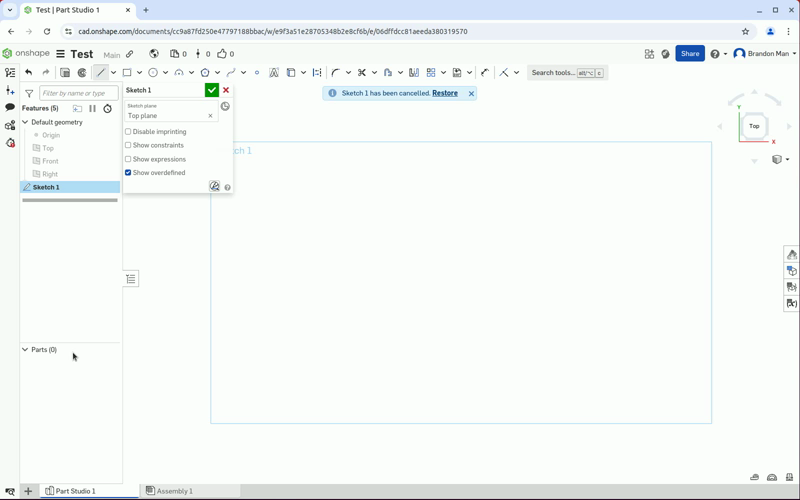
mouse_move(348, 347)
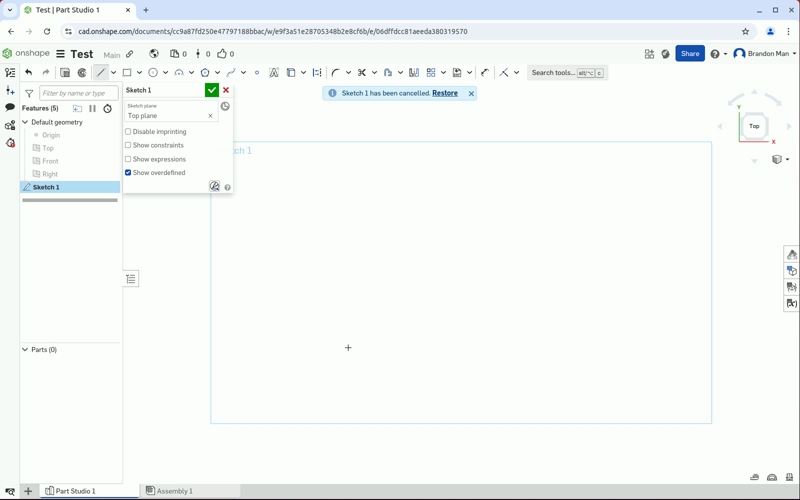
click(348, 347)
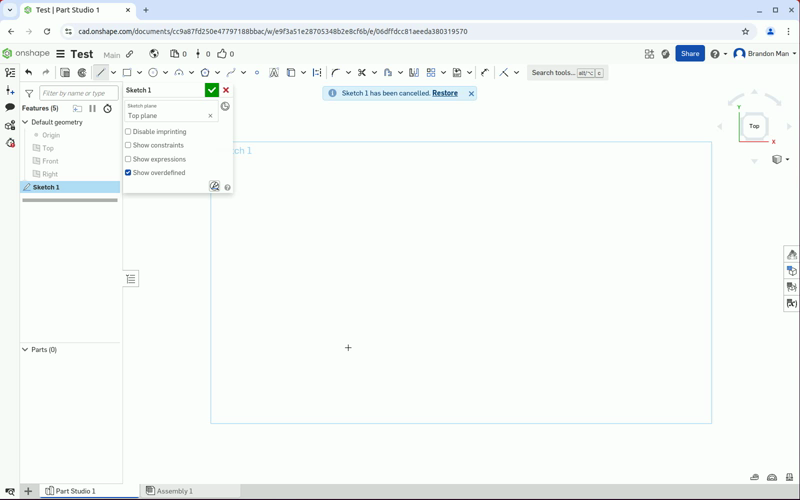
key_up(shift)
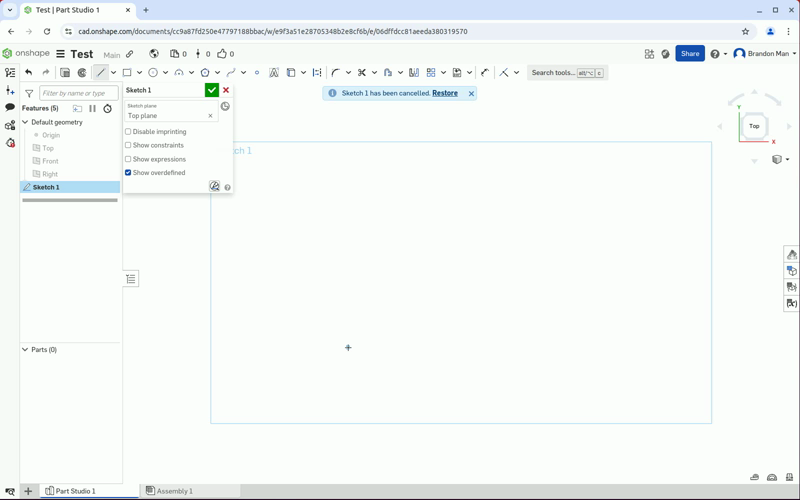
key_down(shift)
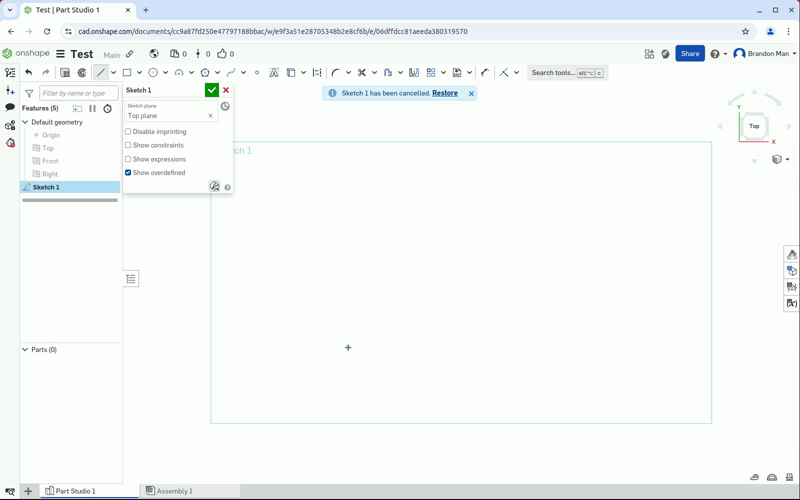
mouse_move(572, 347)
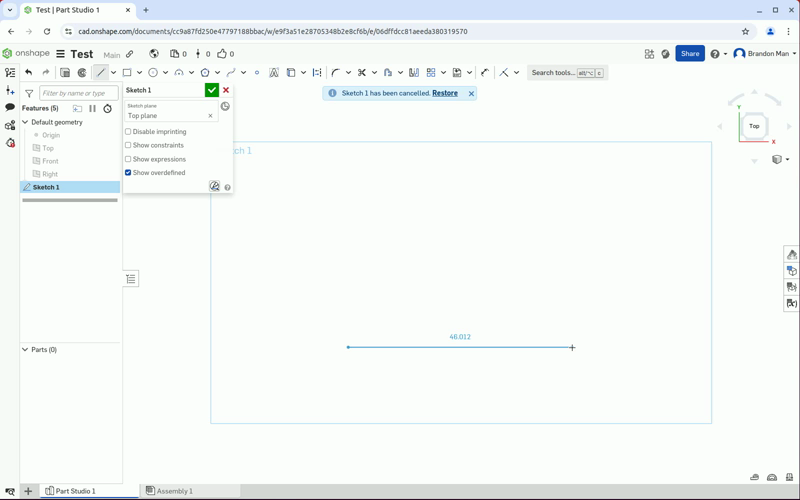
click(572, 347)
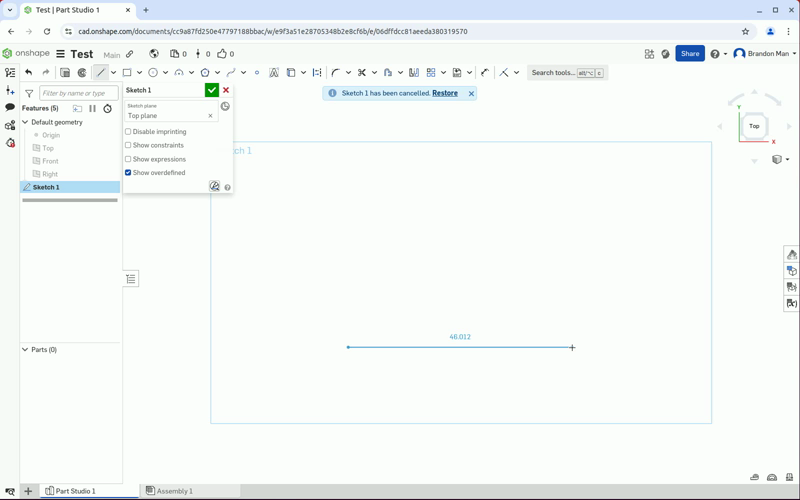
key_up(shift)
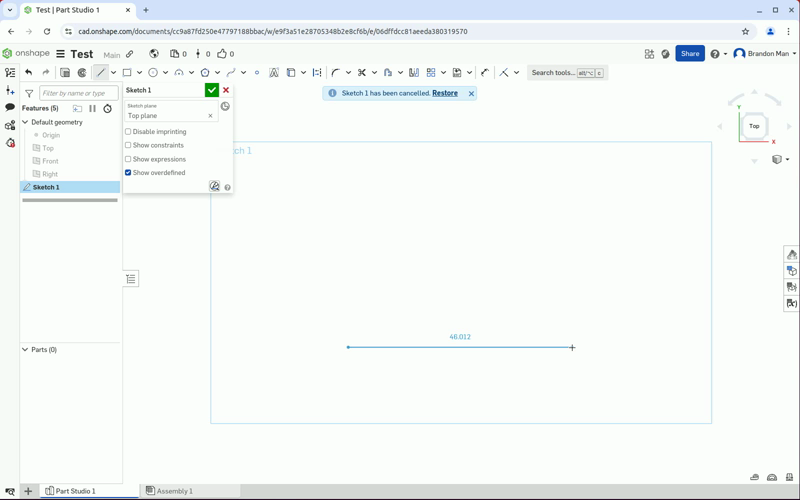
key_down(shift)
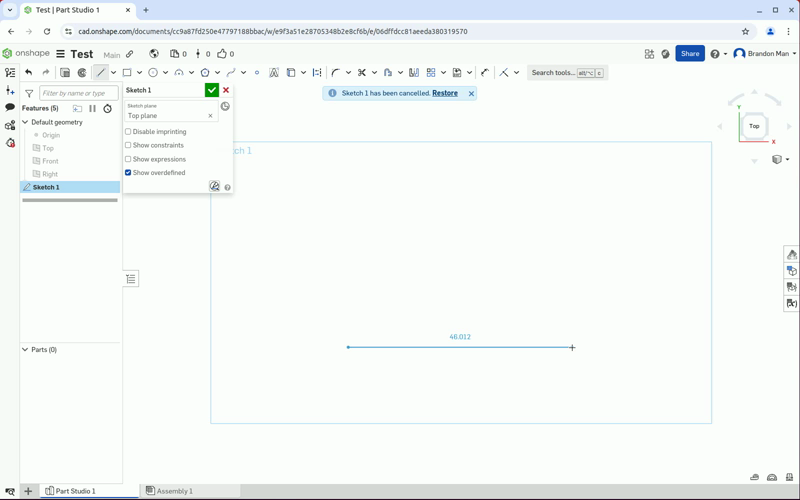
mouse_move(572, 220)
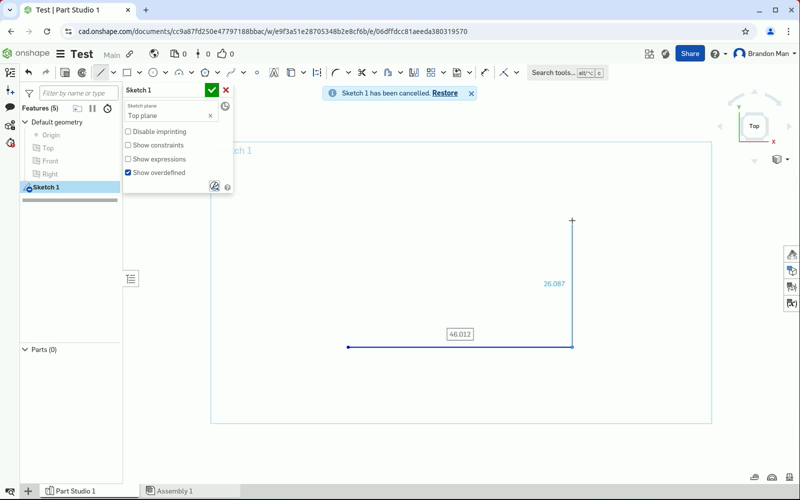
click(572, 220)
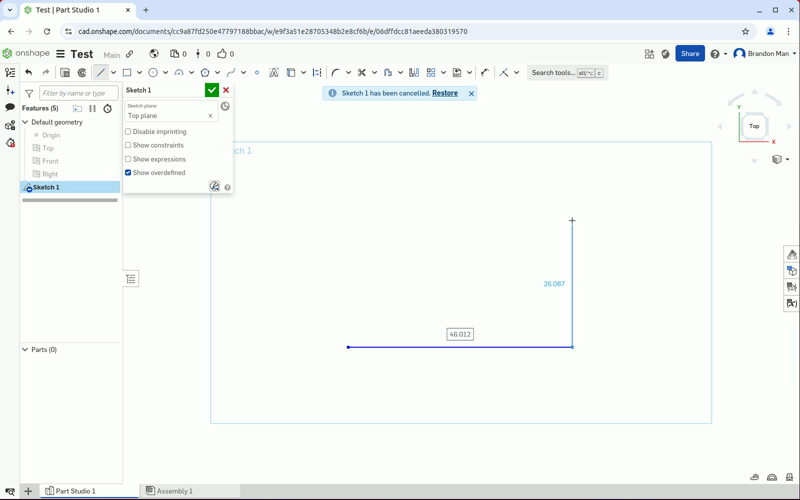
key_up(shift)
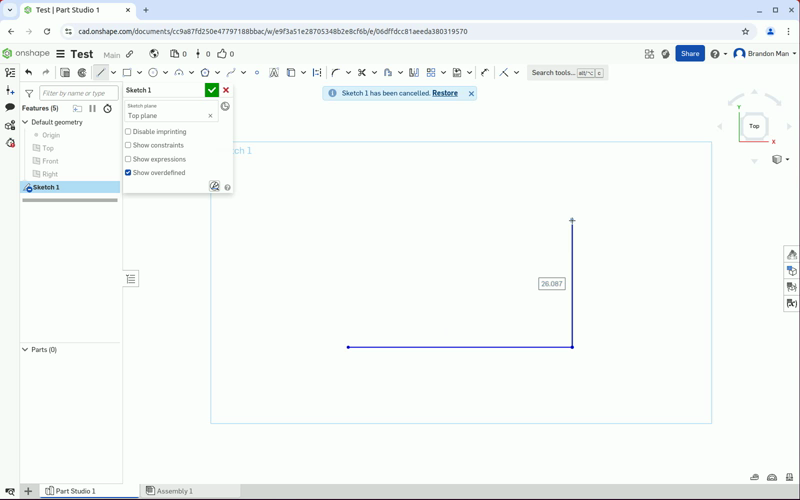
key_down(shift)
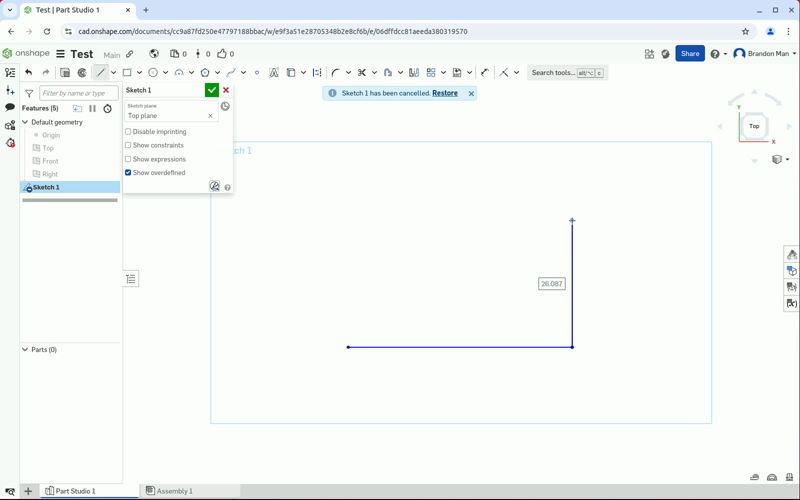
mouse_move(348, 220)
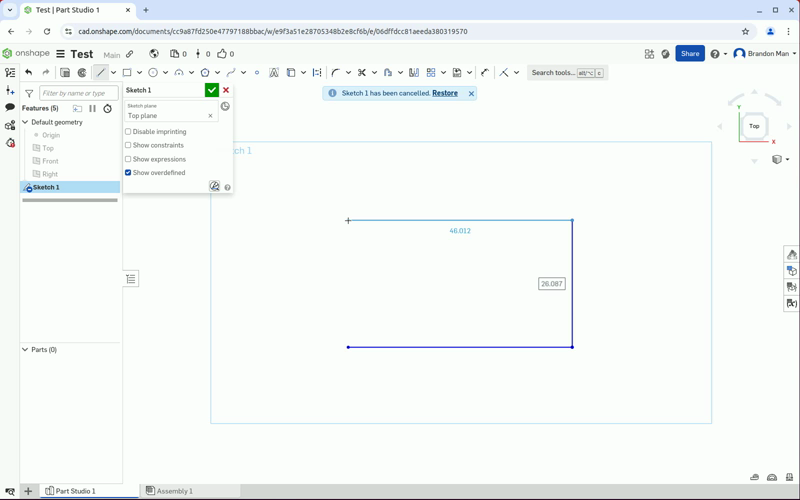
click(348, 220)
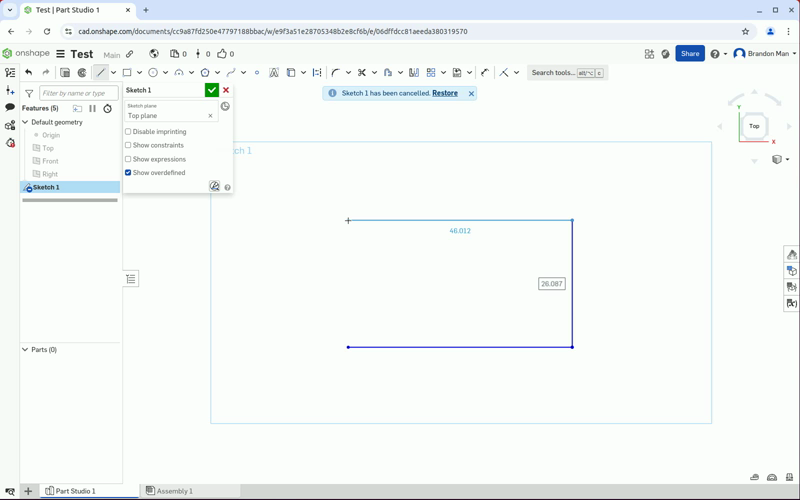
key_up(shift)
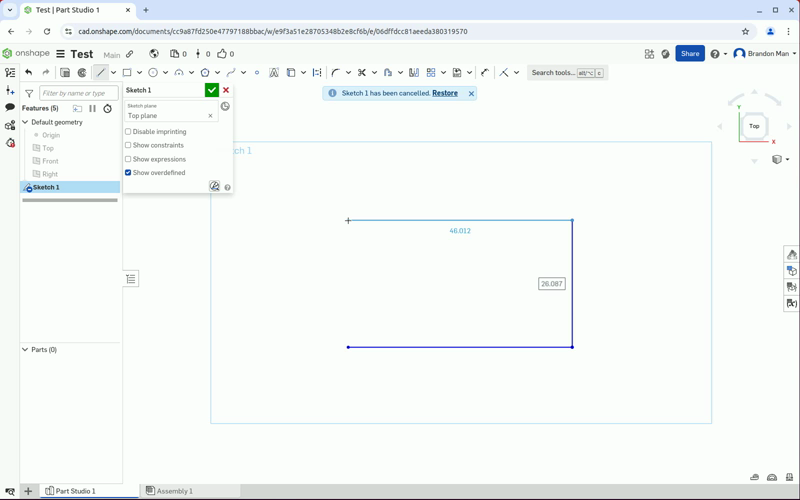
key_down(shift)
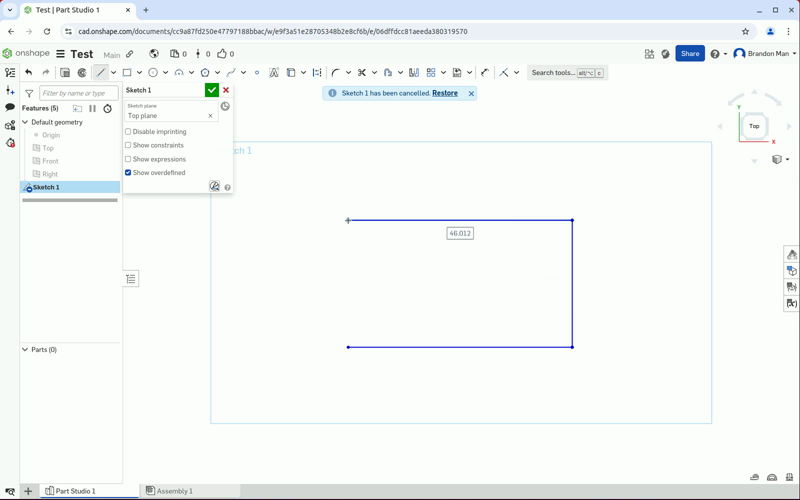
mouse_move(348, 347)
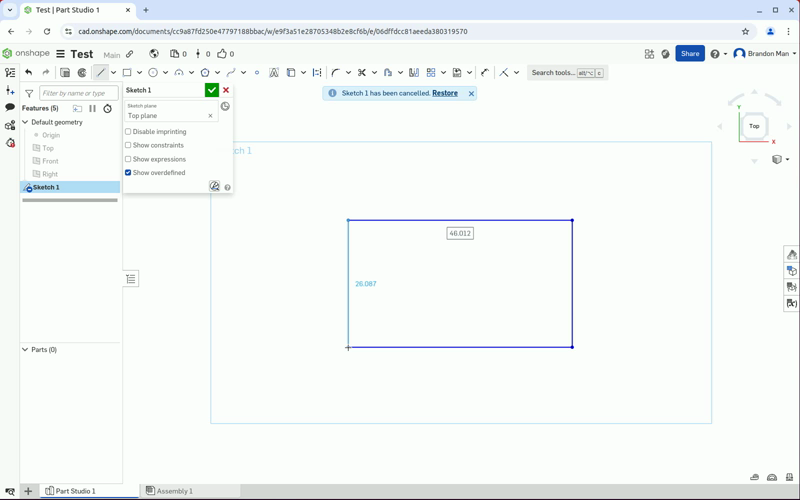
key_up(shift)
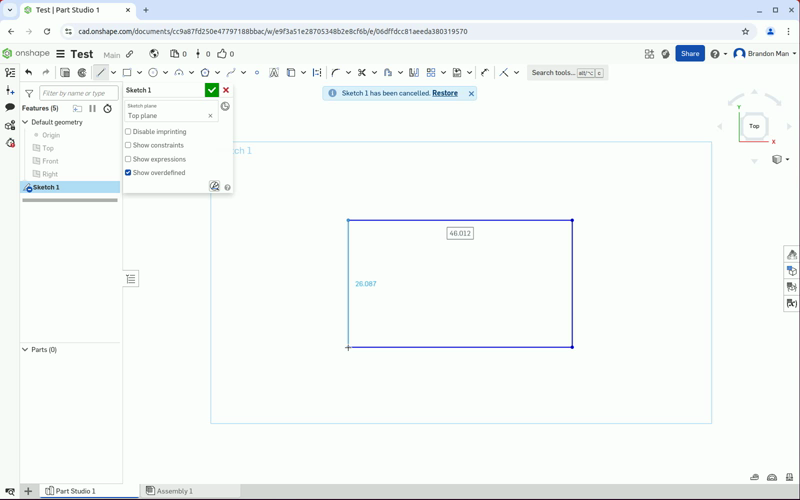
click(348, 347)
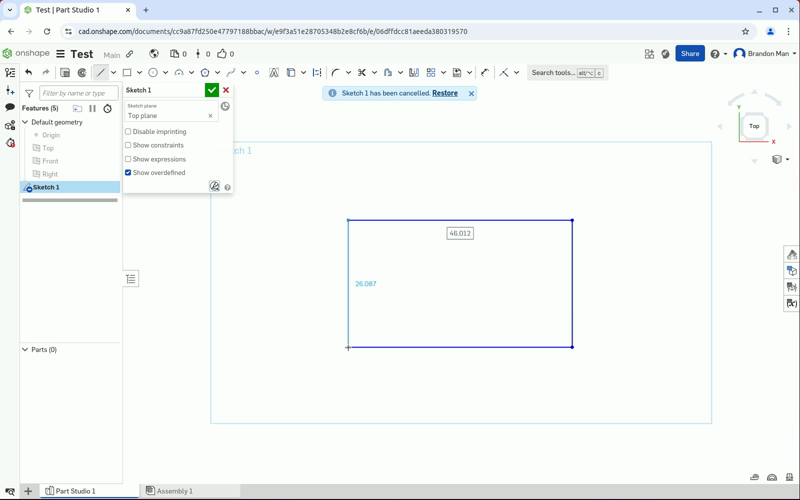
key(esc)
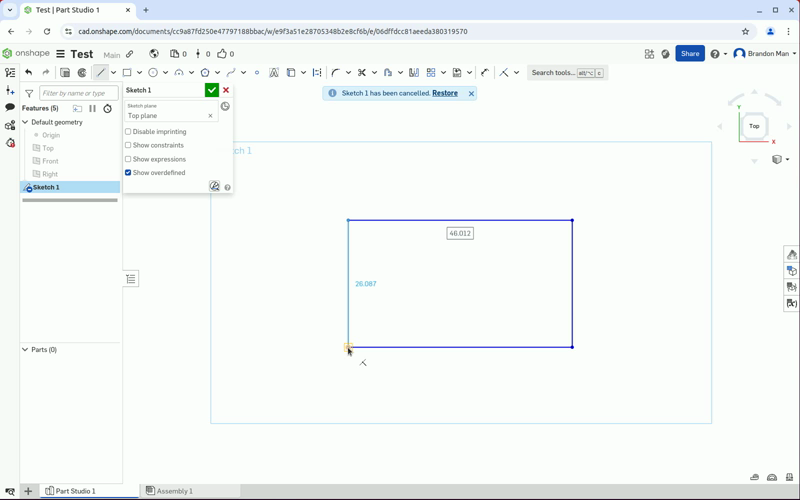
key(l)
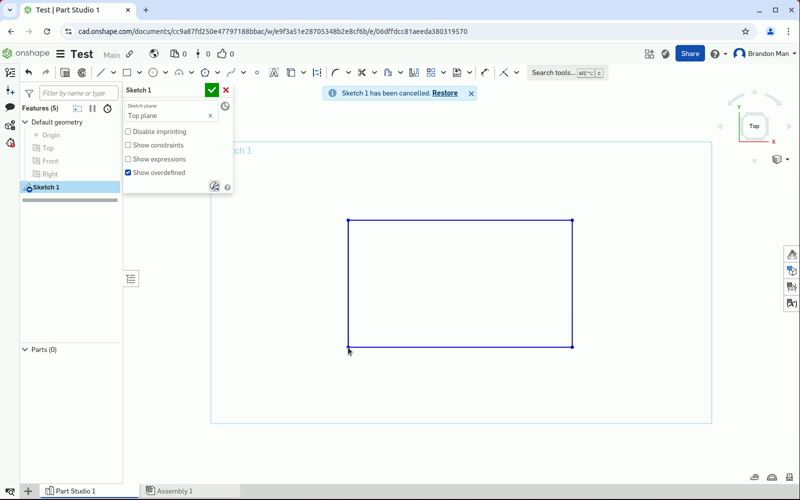
key_down(shift)
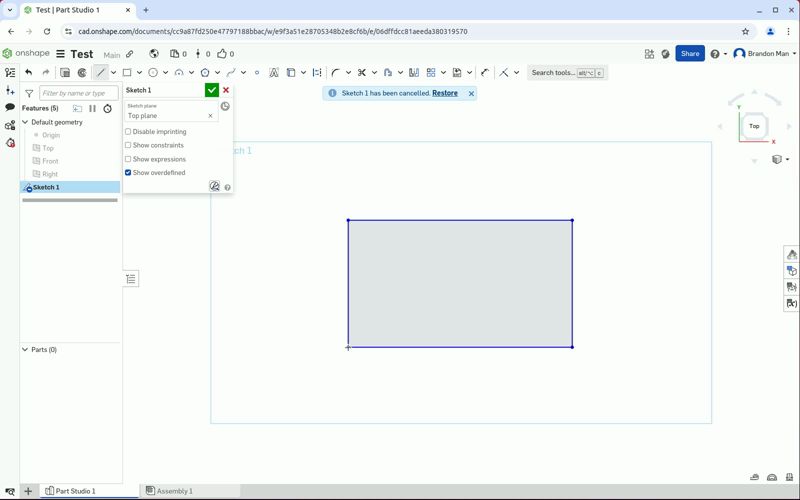
mouse_move(364, 333)
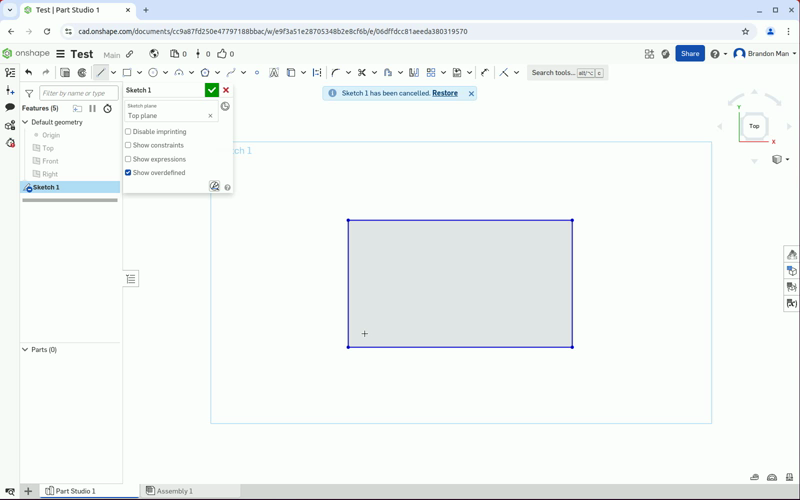
click(364, 333)
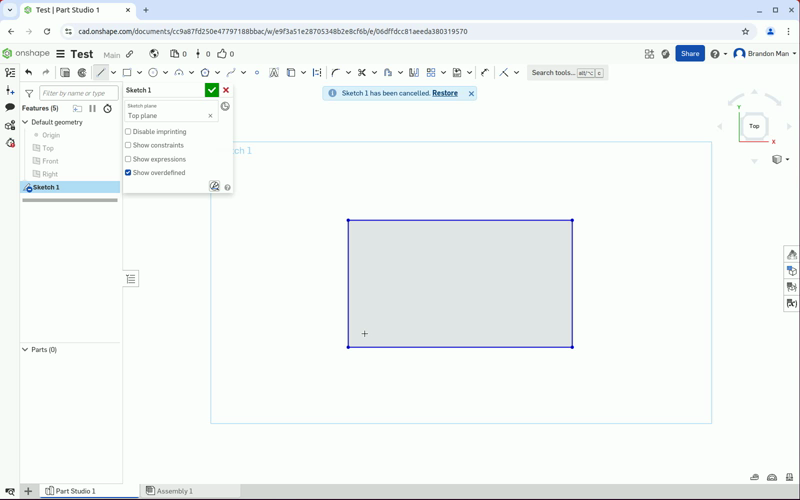
key_up(shift)
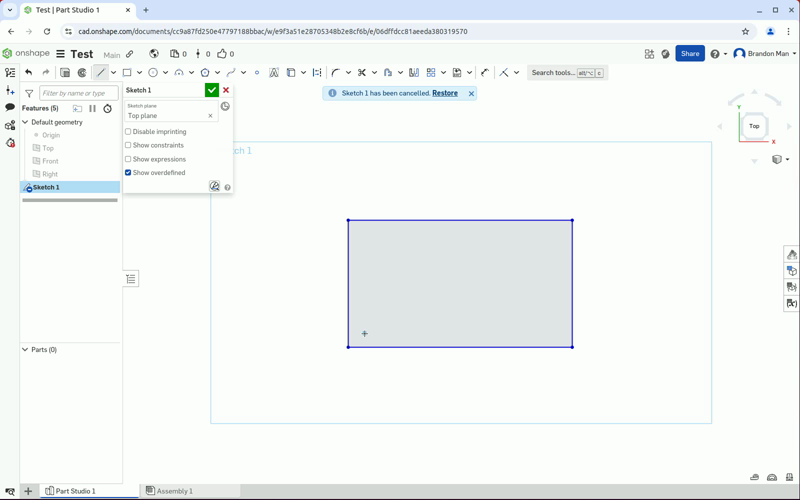
key_down(shift)
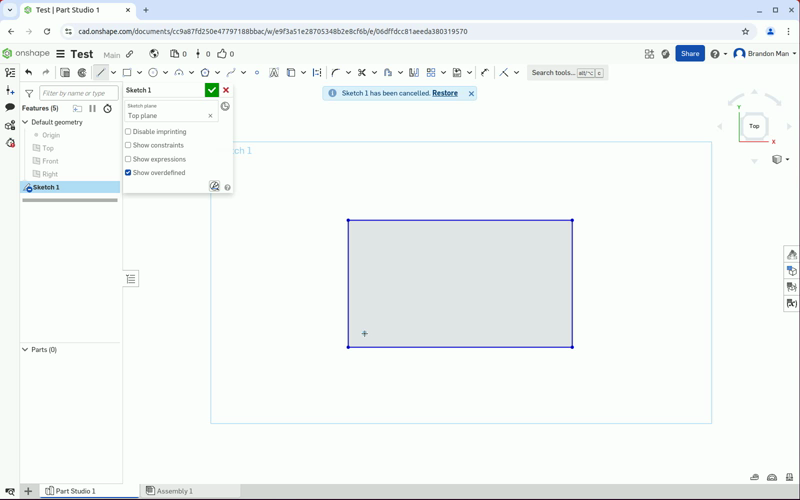
mouse_move(555, 333)
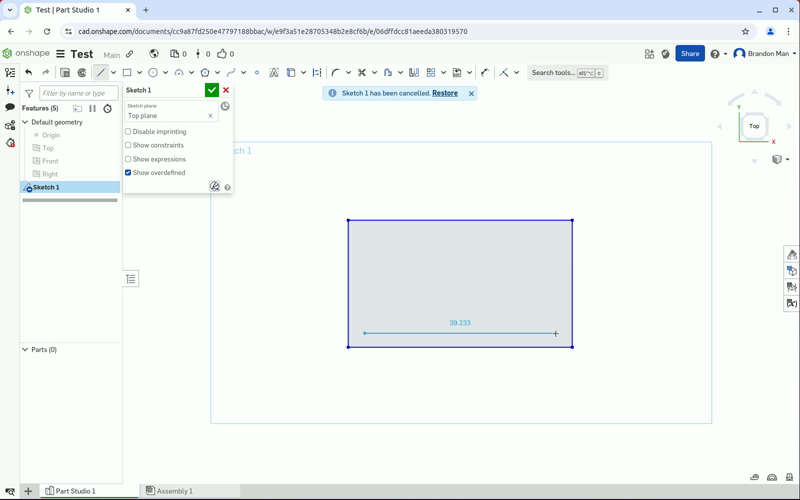
click(555, 333)
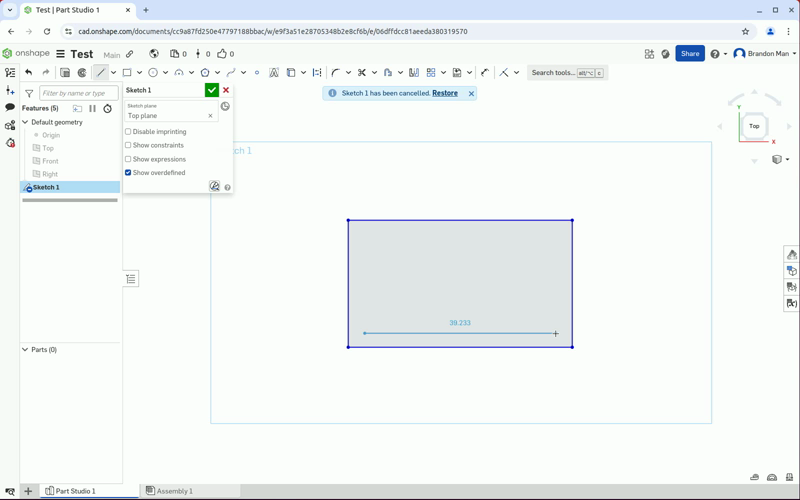
key_up(shift)
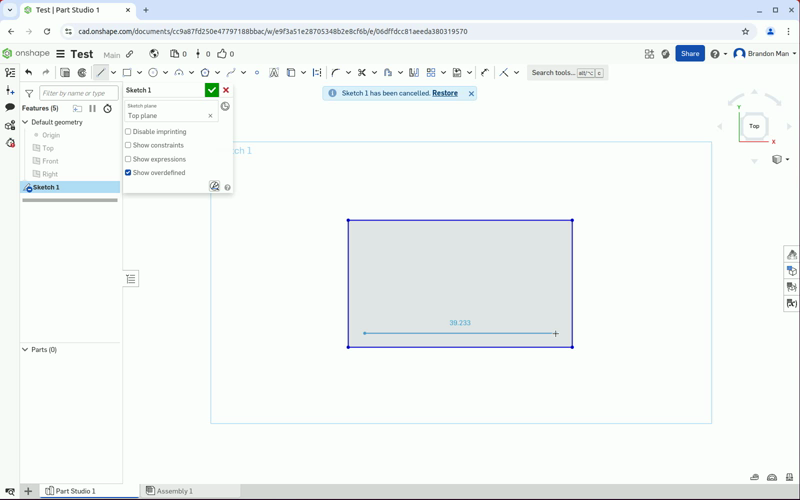
key_down(shift)
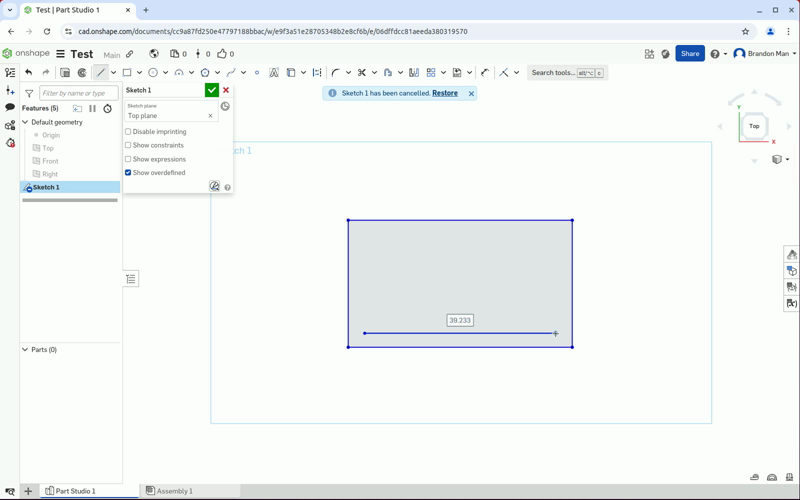
mouse_move(585, 333)
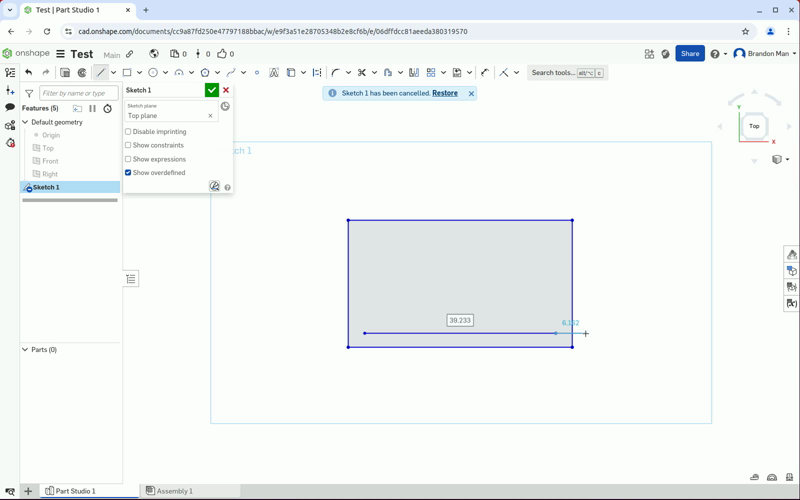
mouse_move(555, 321)
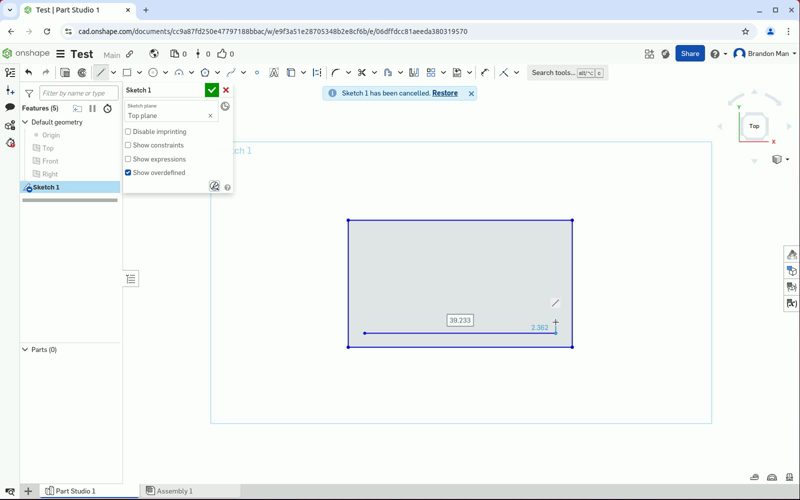
click(555, 321)
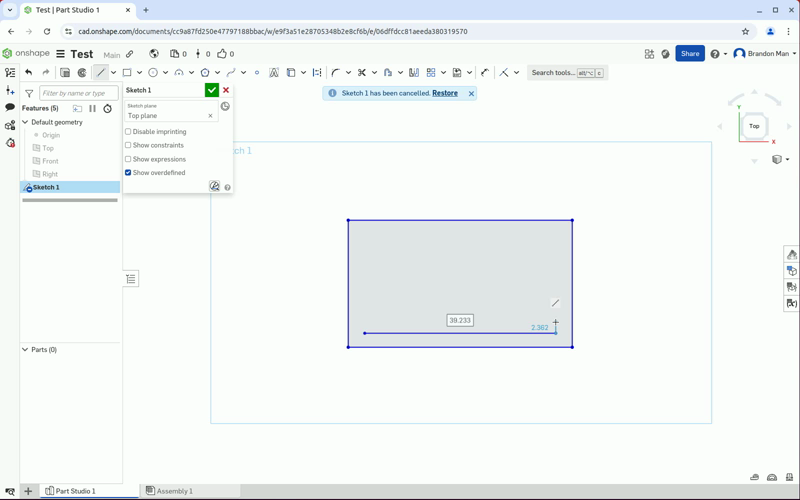
key_up(shift)
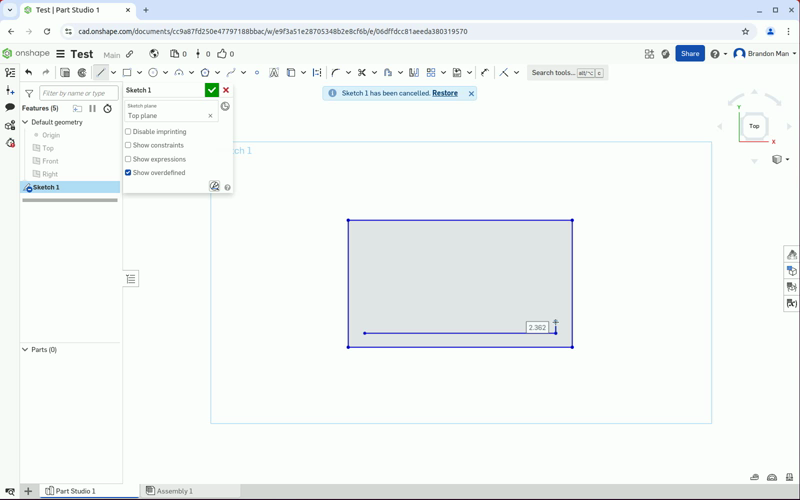
key_down(shift)
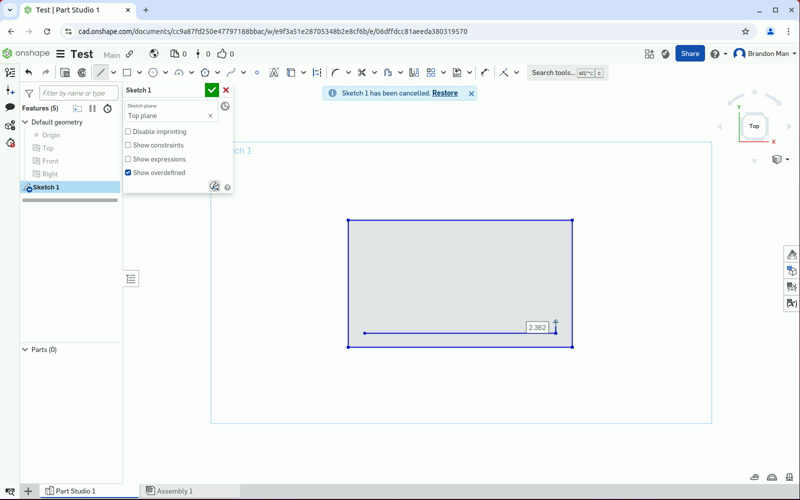
mouse_move(364, 321)
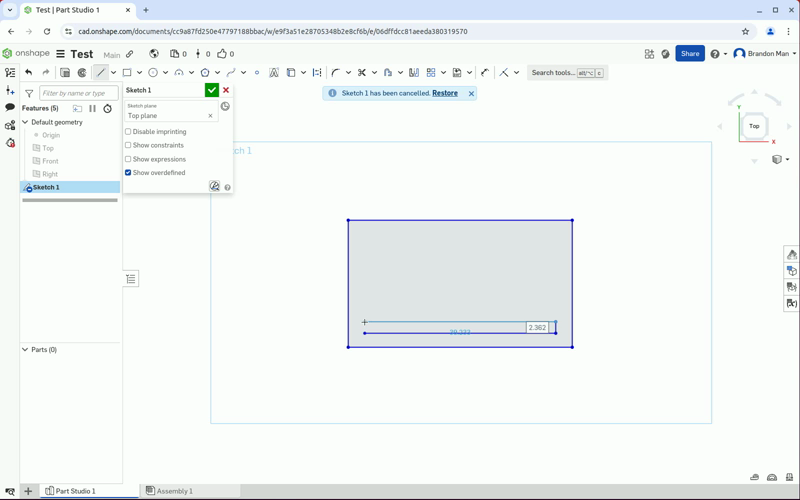
click(364, 321)
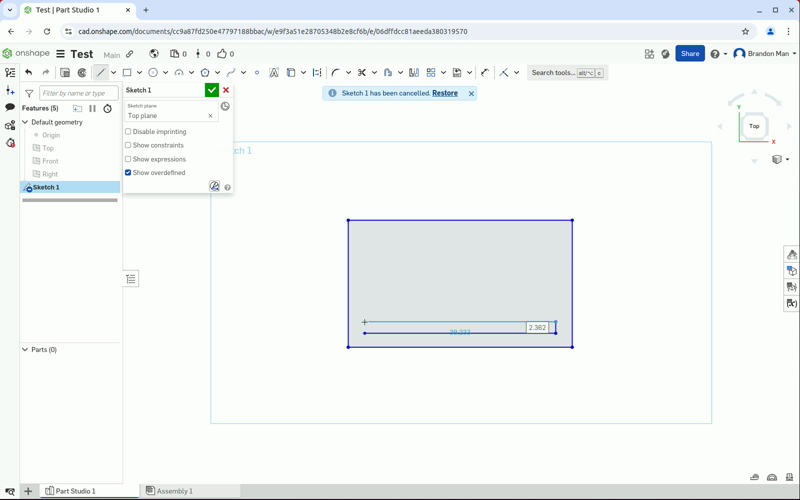
key_up(shift)
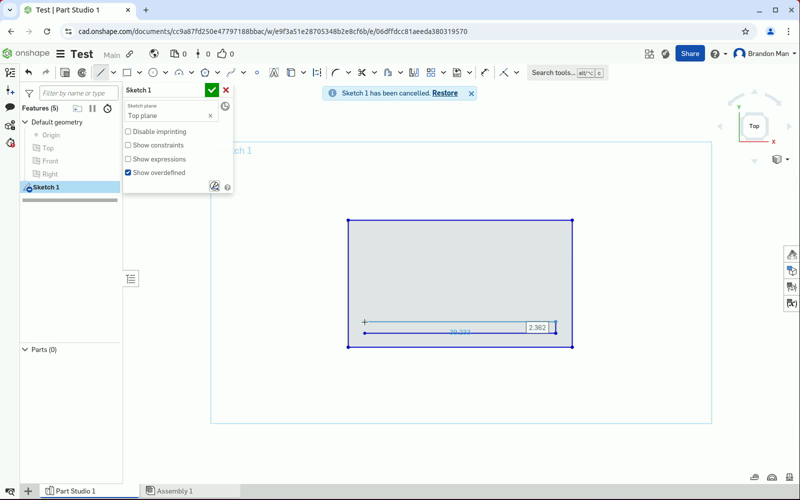
mouse_move(394, 321)
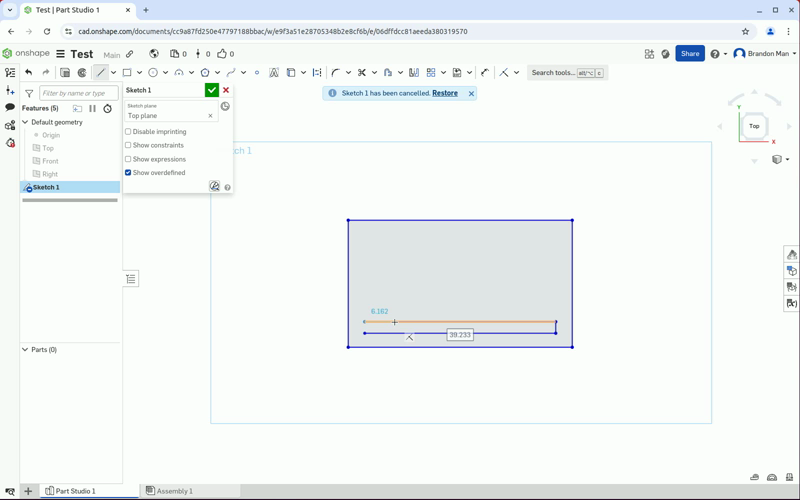
key_down(shift)
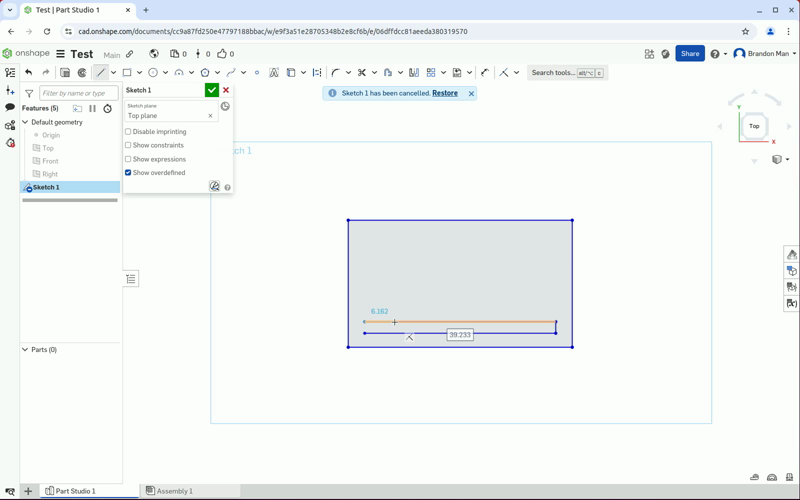
mouse_move(364, 333)
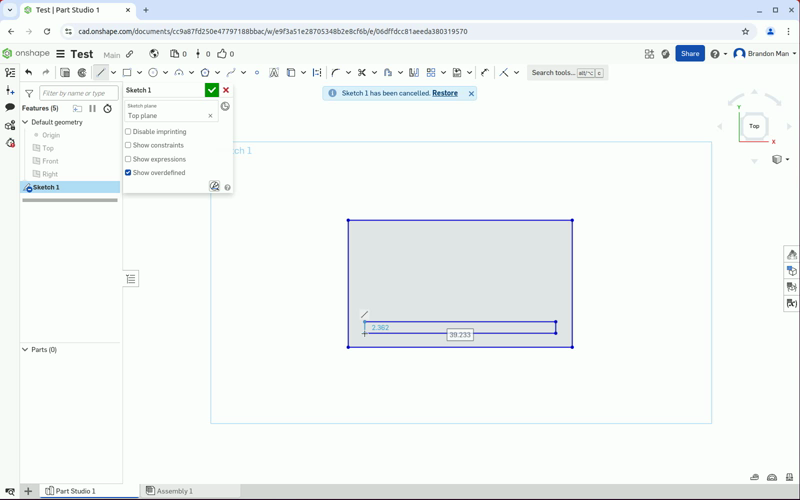
key_up(shift)
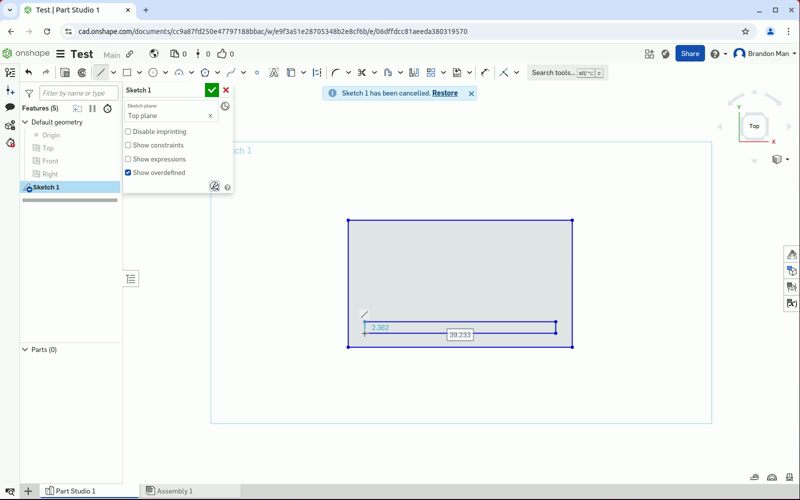
click(364, 333)
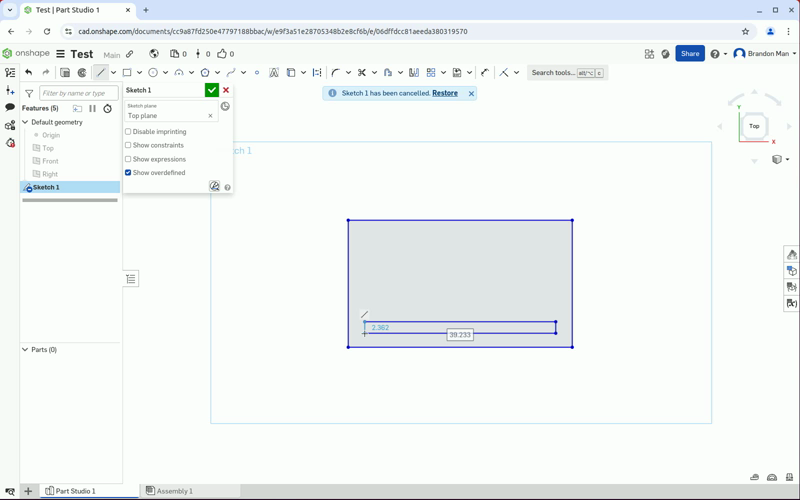
key(esc)
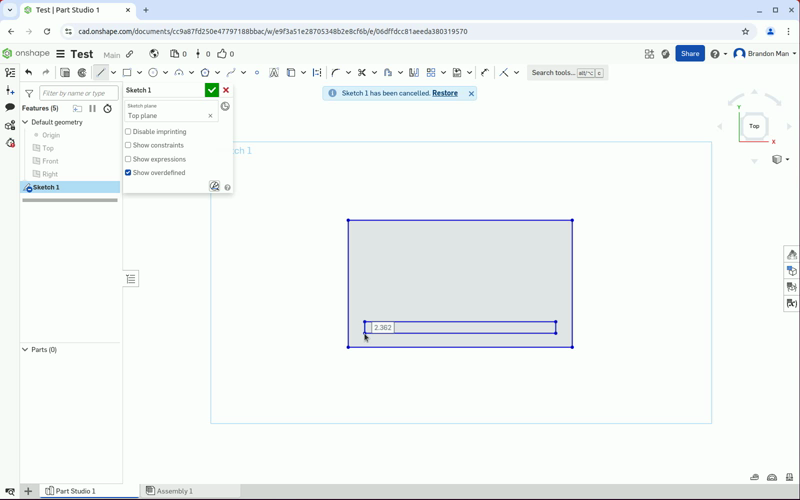
key(l)
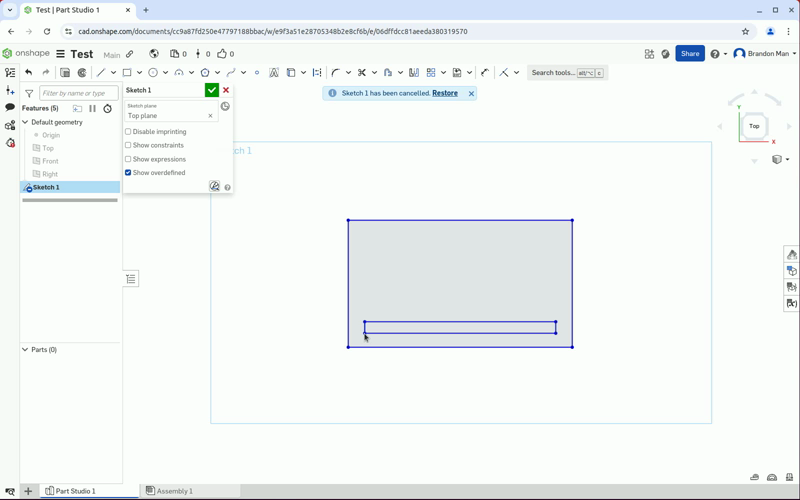
key_down(shift)
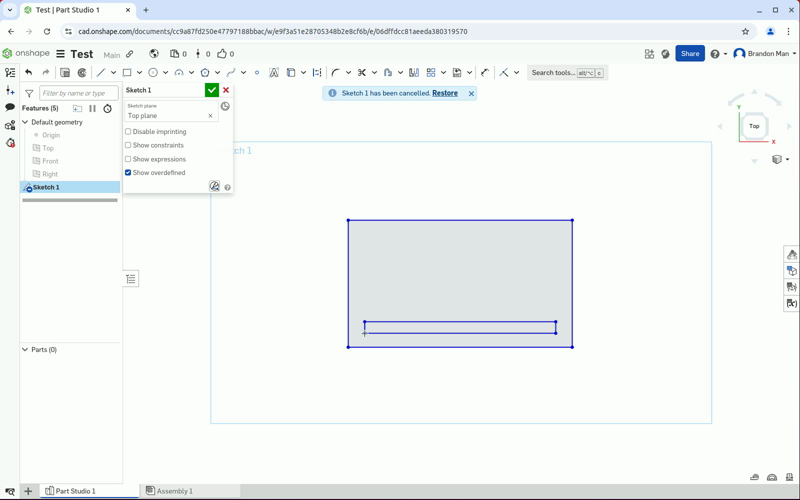
mouse_move(364, 246)
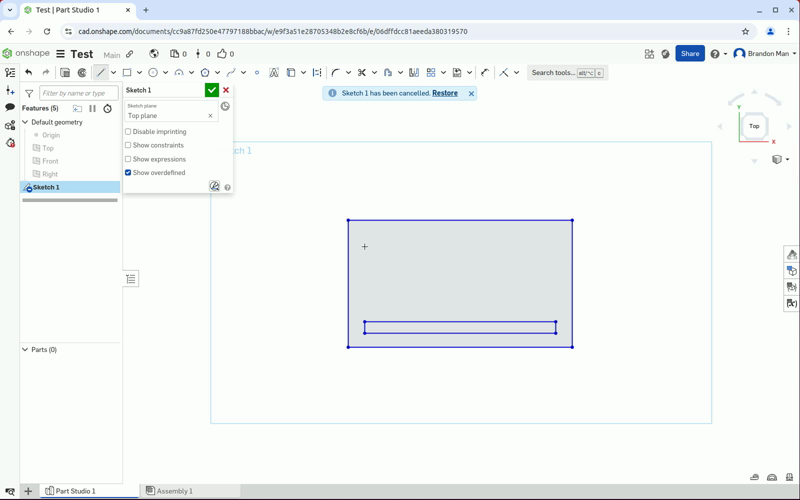
click(364, 246)
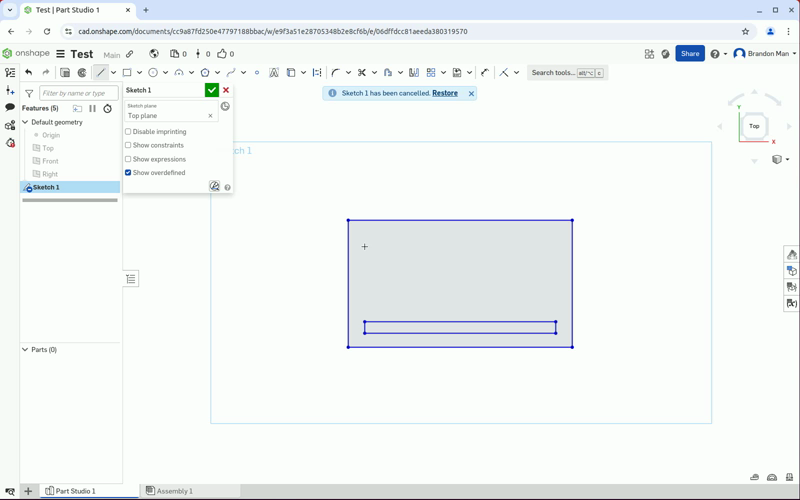
key_up(shift)
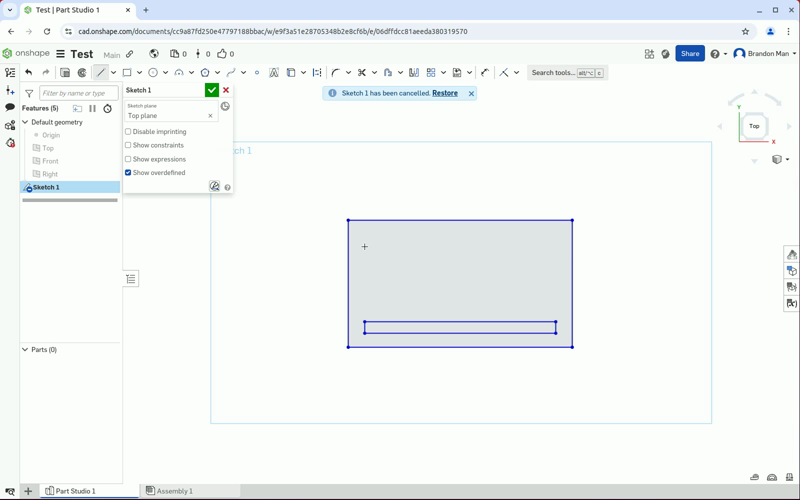
key_down(shift)
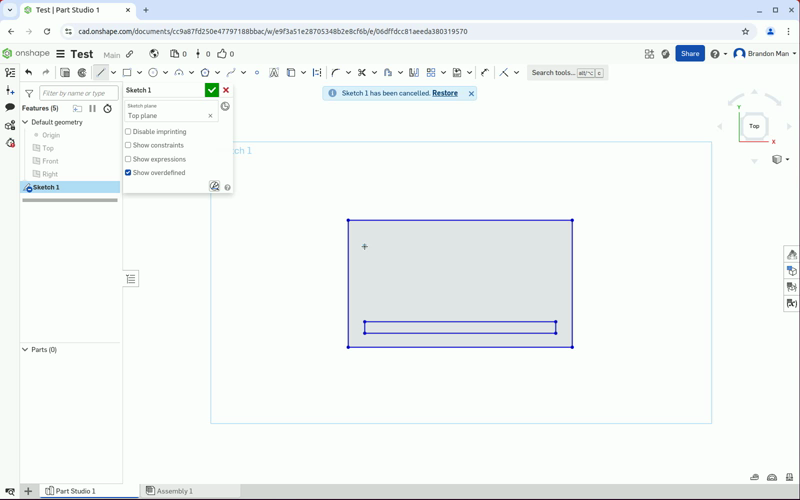
mouse_move(555, 246)
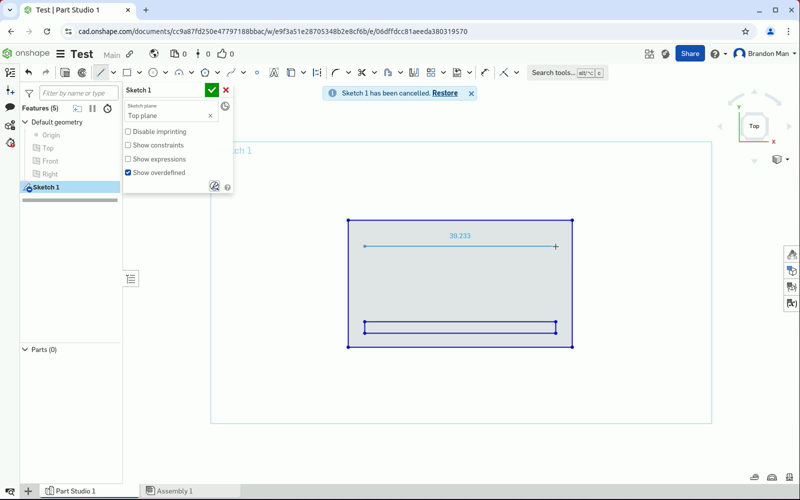
click(555, 246)
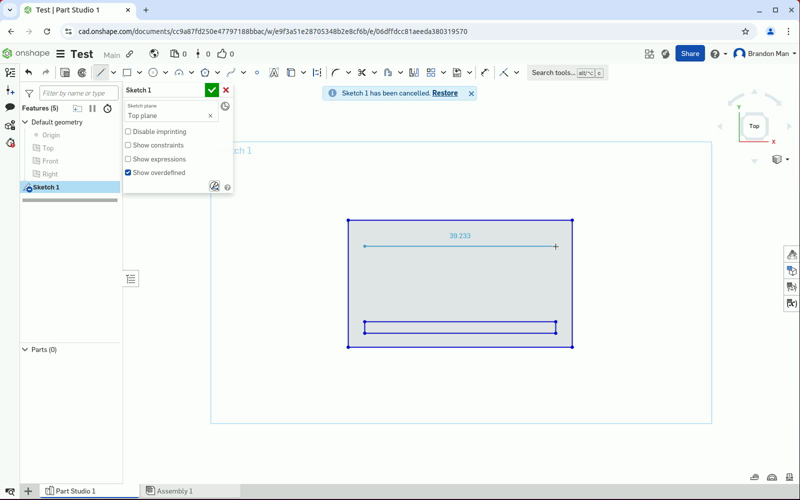
key_up(shift)
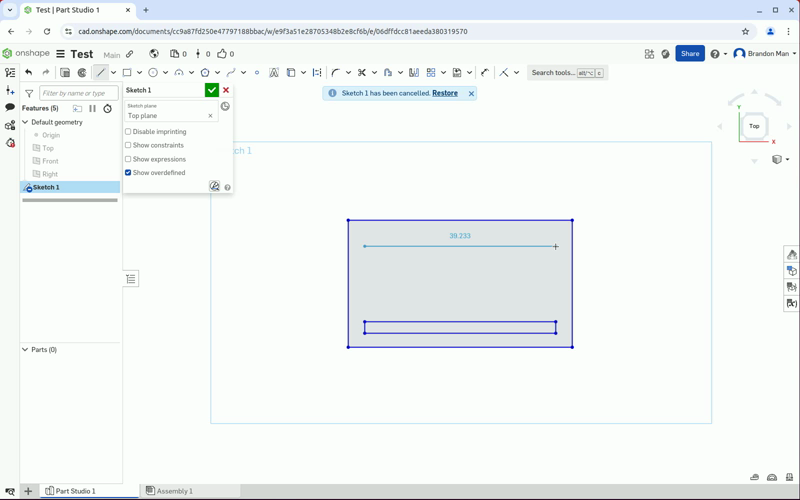
key_down(shift)
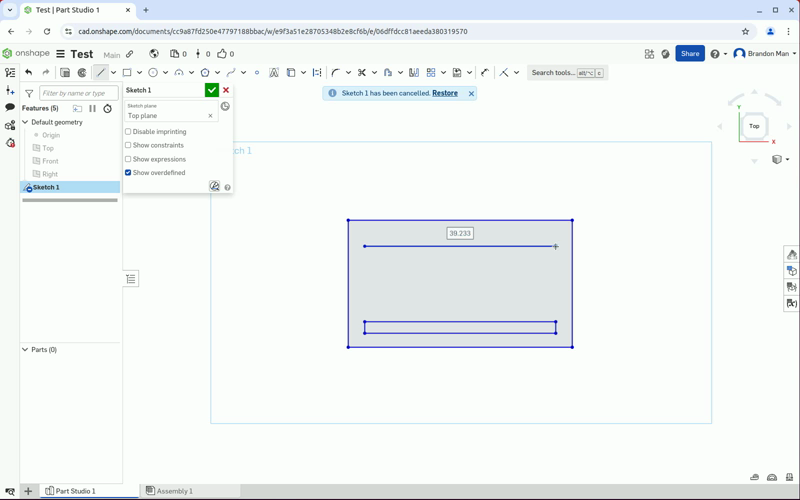
mouse_move(585, 246)
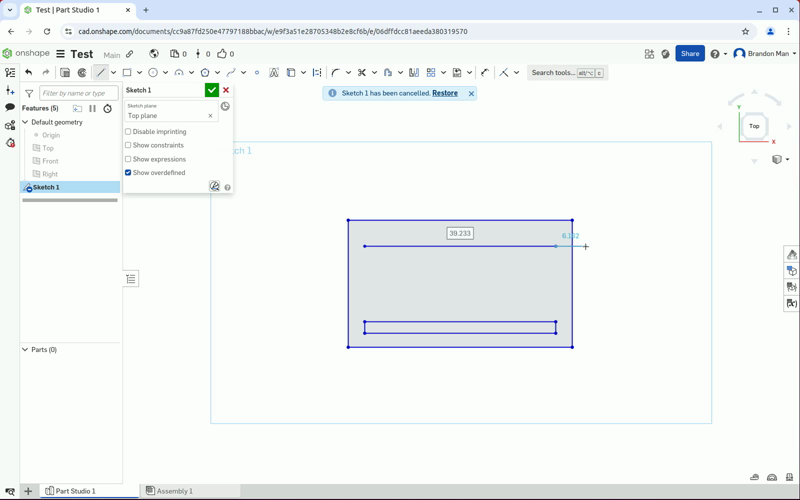
mouse_move(555, 234)
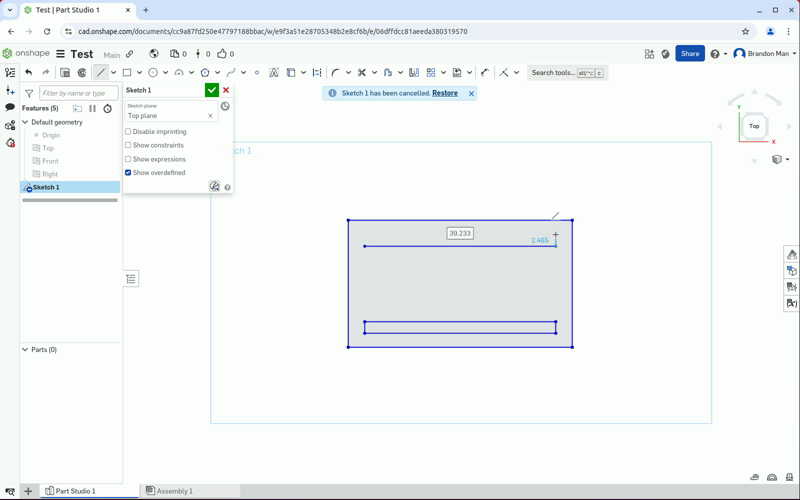
click(555, 234)
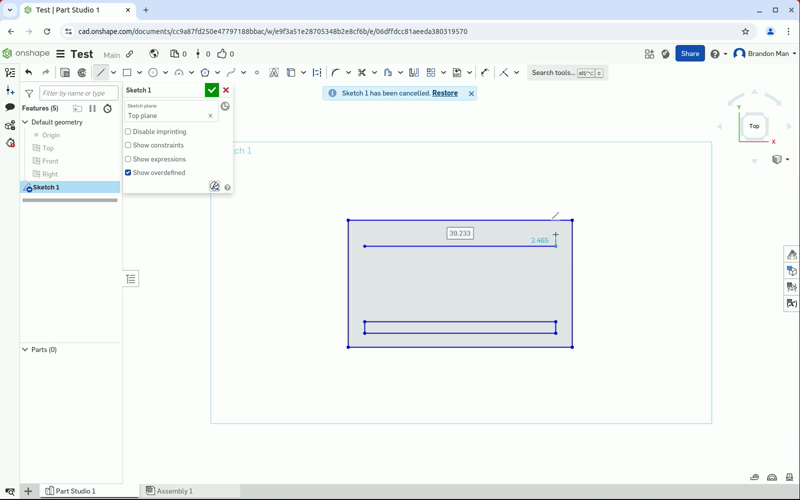
key_up(shift)
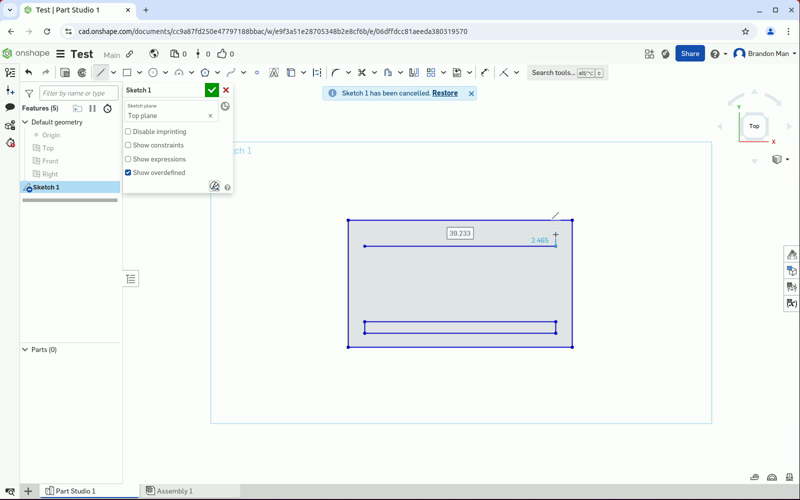
key_down(shift)
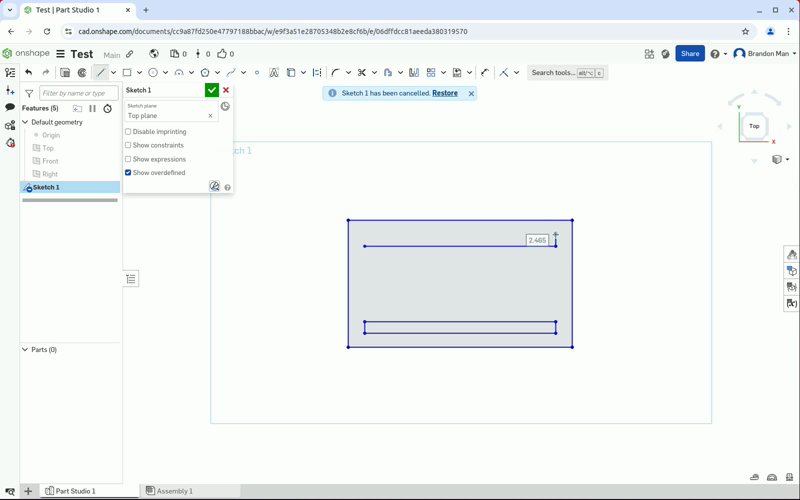
mouse_move(364, 234)
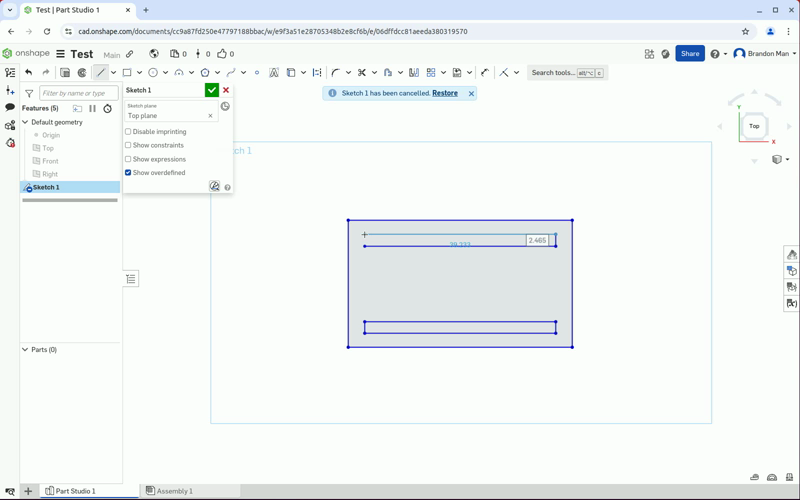
click(364, 234)
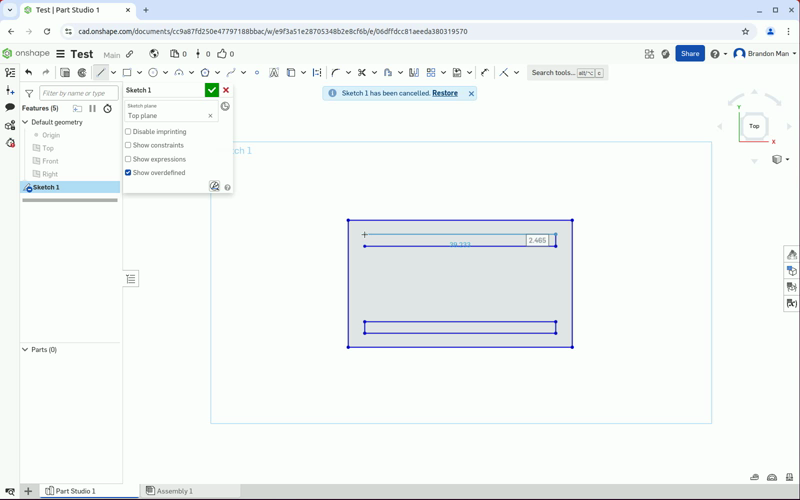
key_up(shift)
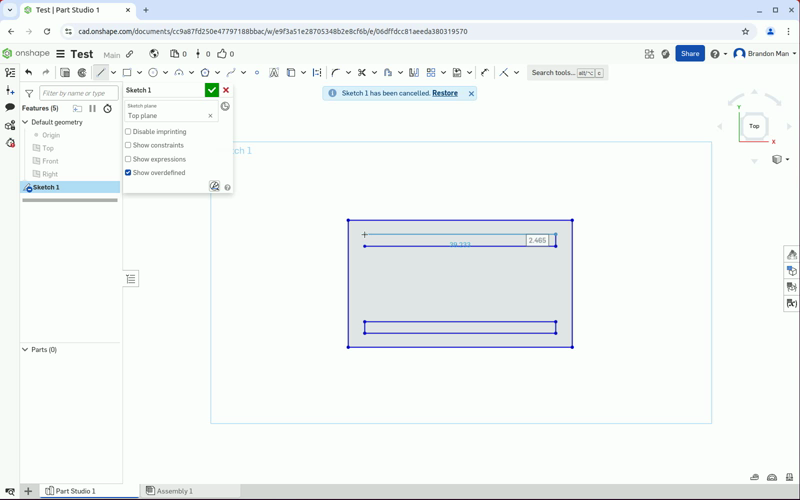
mouse_move(394, 234)
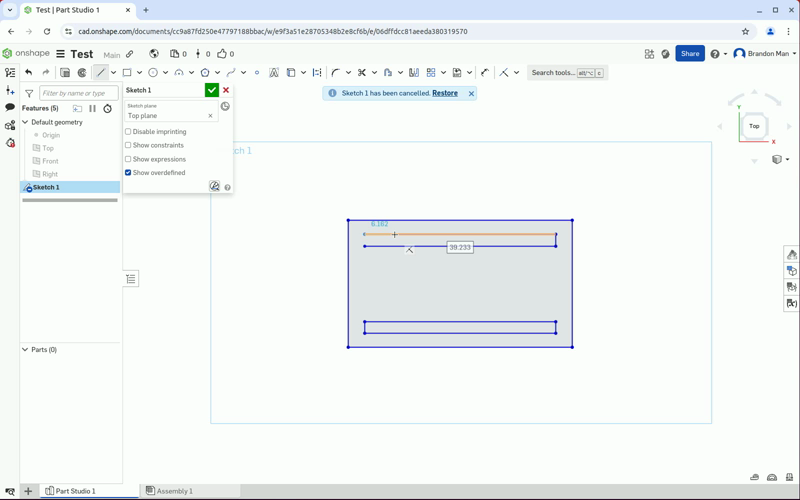
key_down(shift)
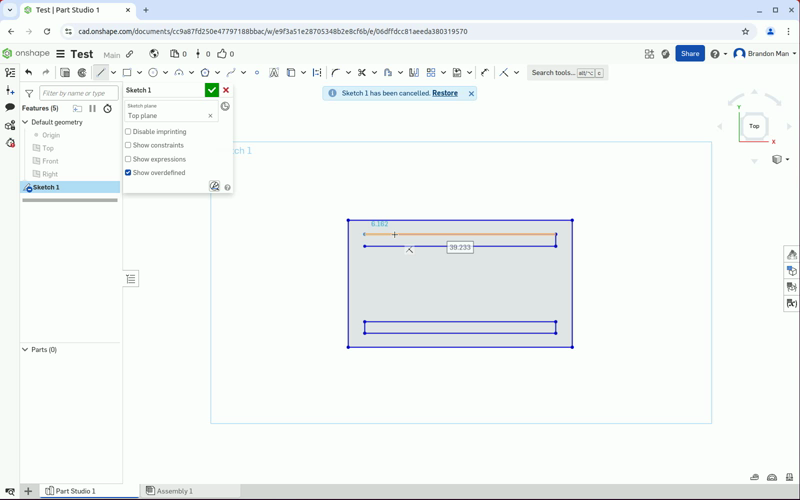
mouse_move(364, 246)
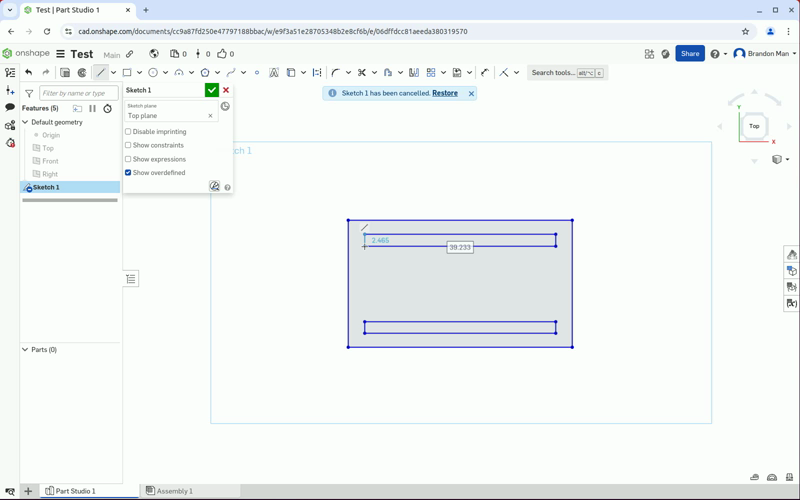
key_up(shift)
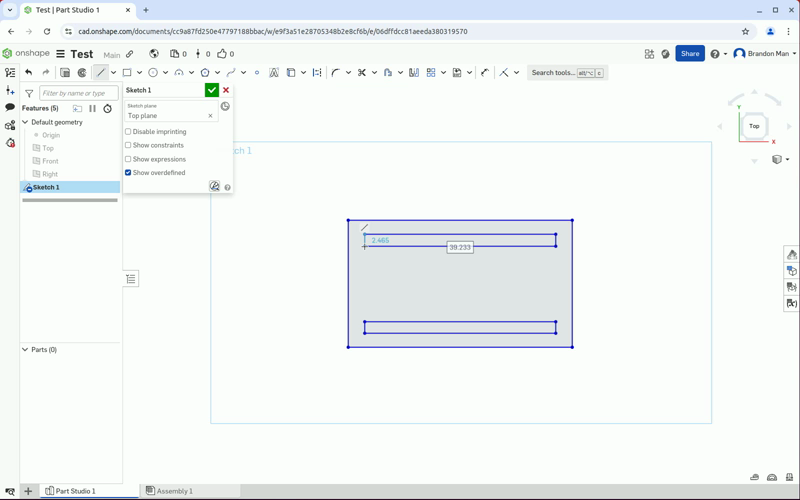
click(364, 246)
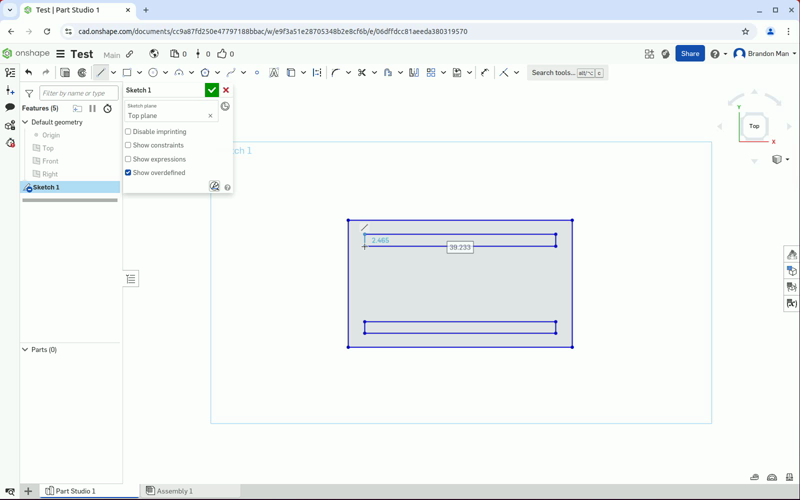
key(esc)
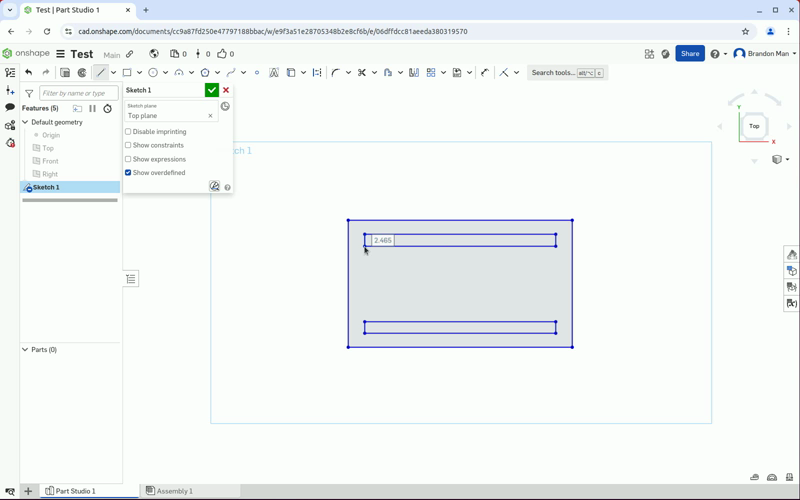
mouse_move(416, 287)
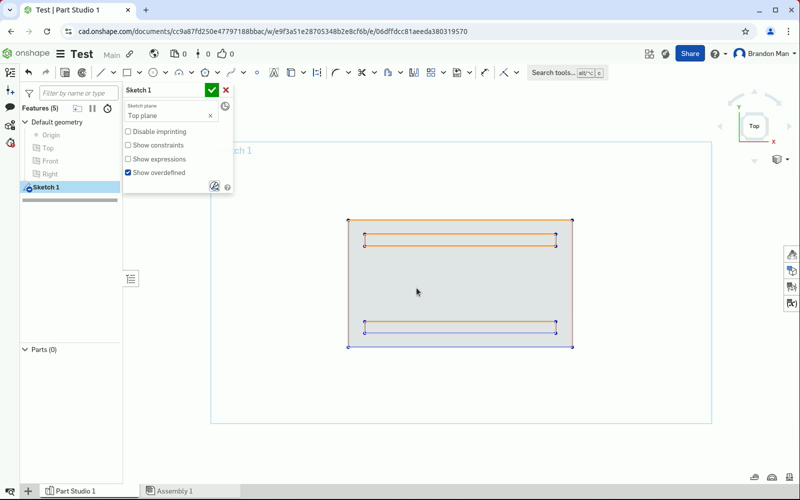
click(416, 287)
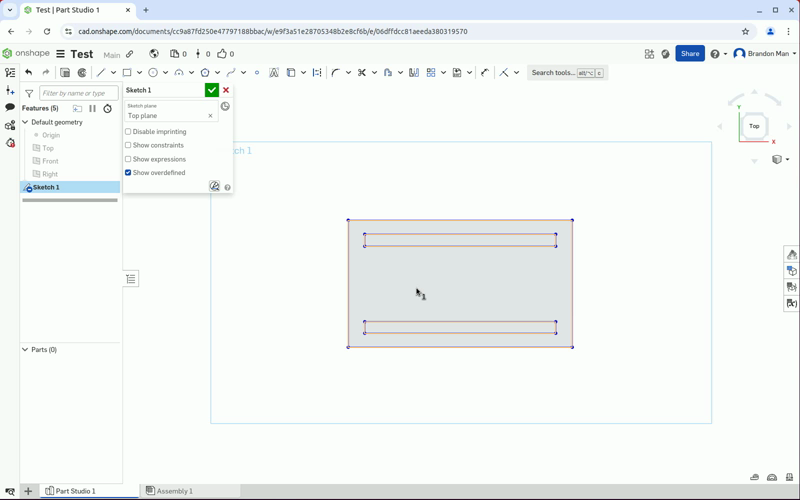
mouse_move(73, 352)
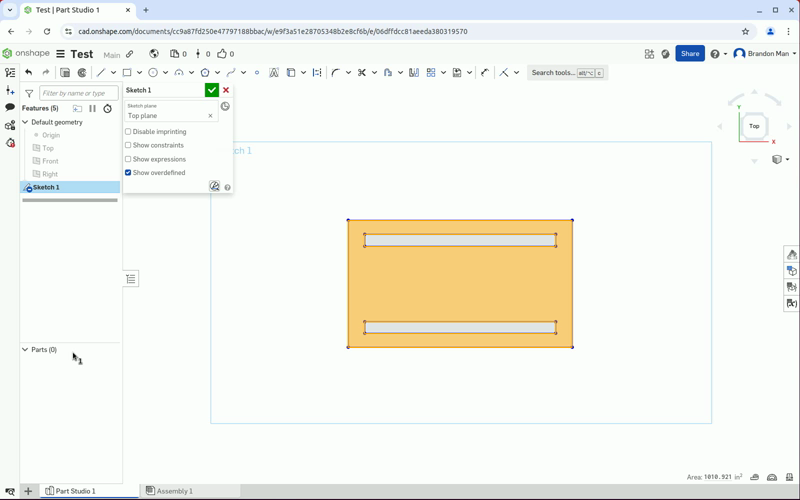
key(shift+y)
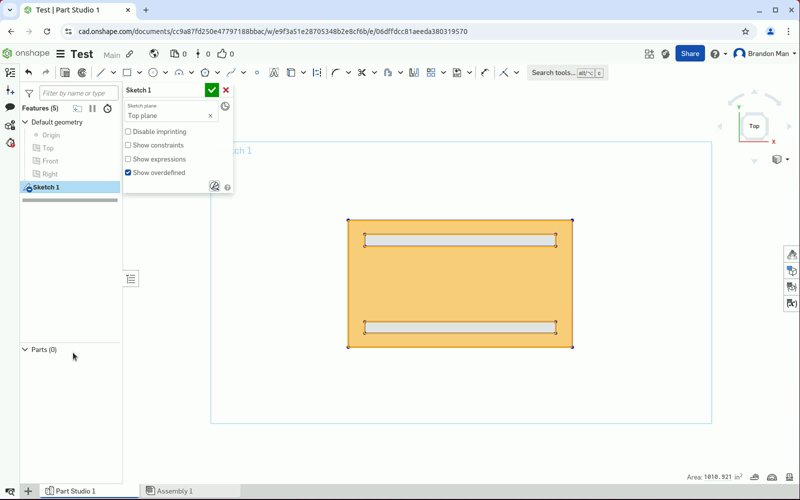
key(shift+e)
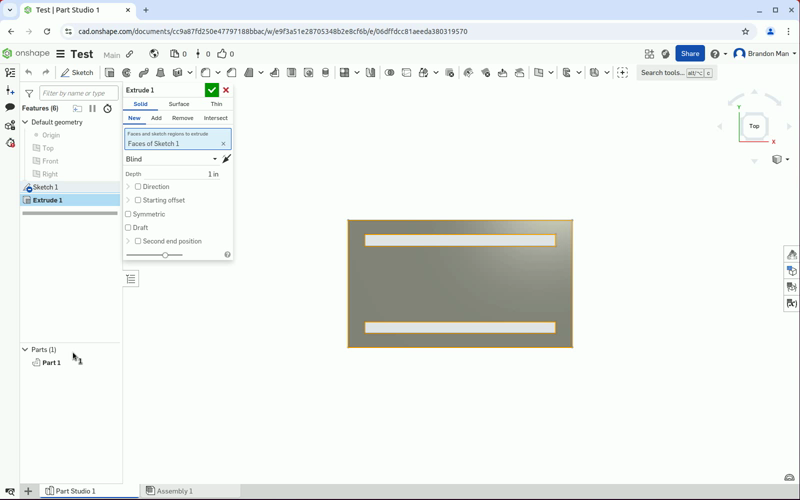
mouse_move(143, 106)
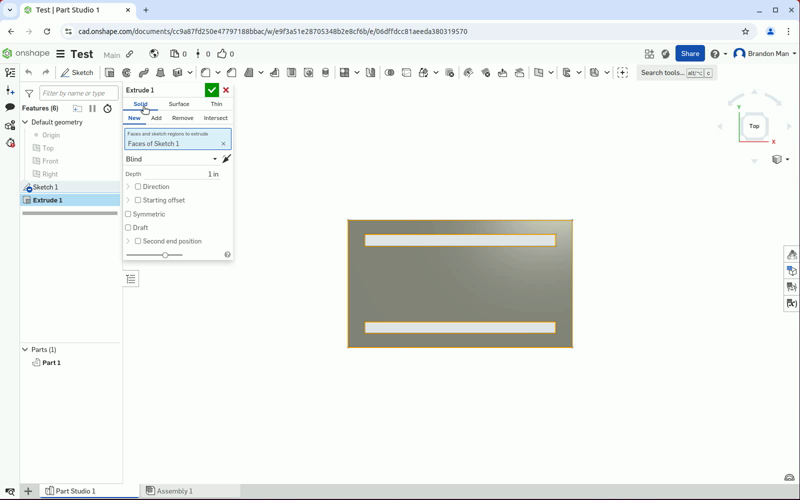
click(143, 106)
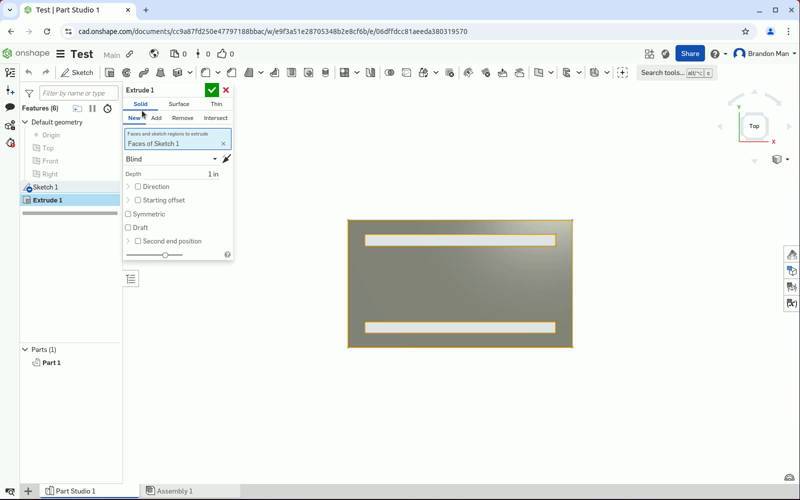
mouse_move(137, 120)
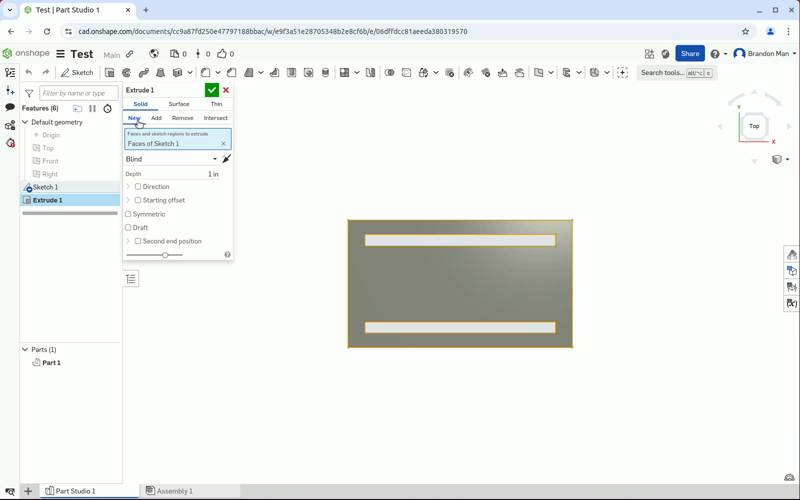
click(137, 120)
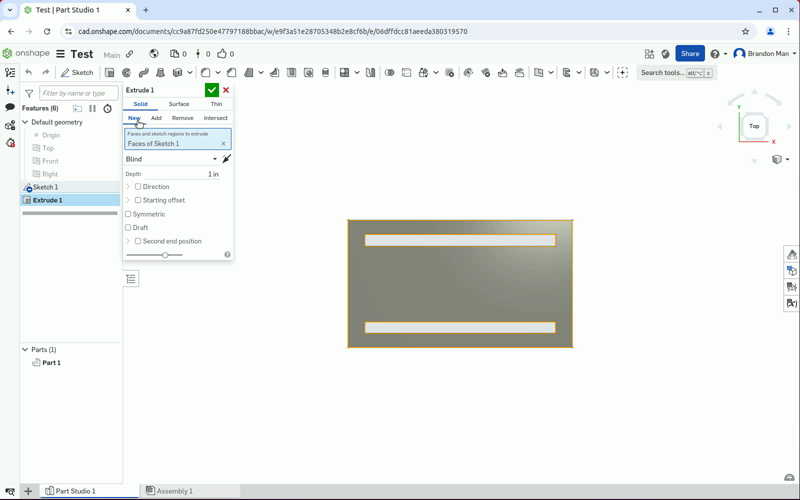
key(tab, 4)
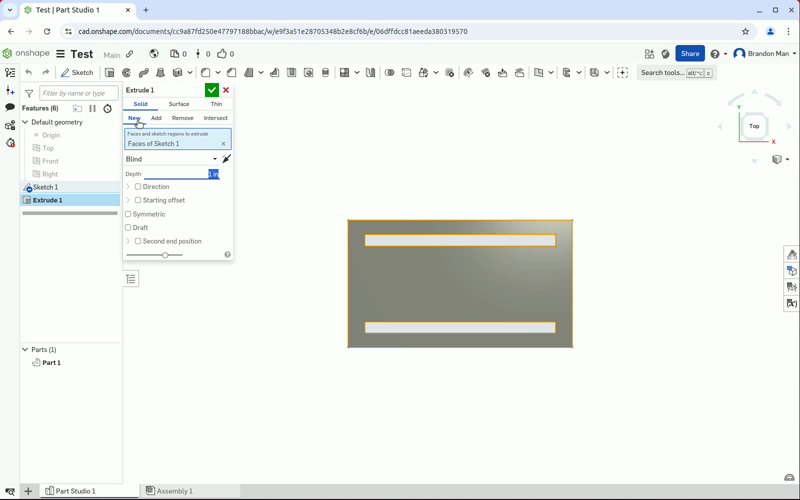
text(3.37)
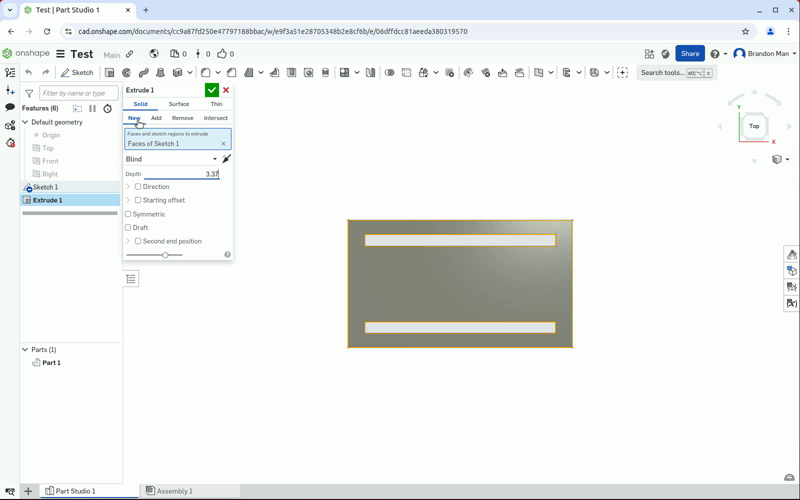
key(enter)
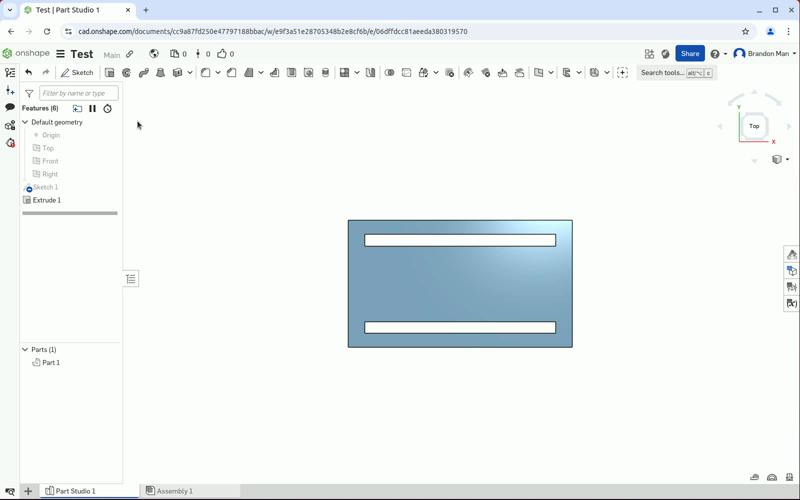
key(shift+h)
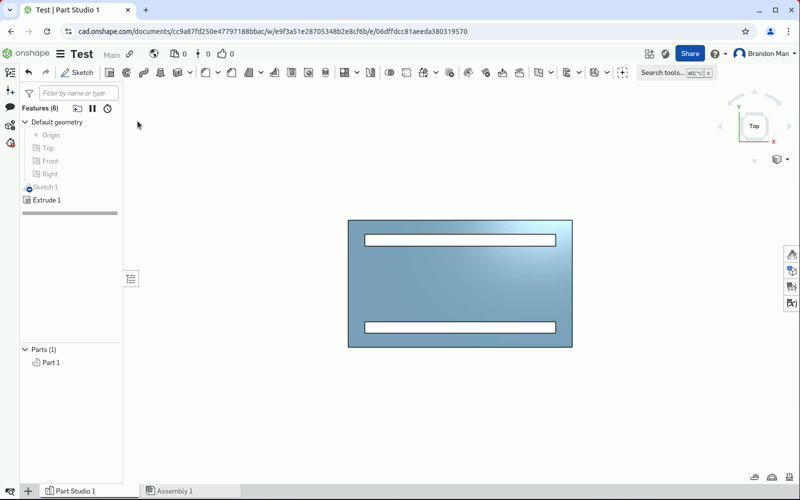
key(shift+h)
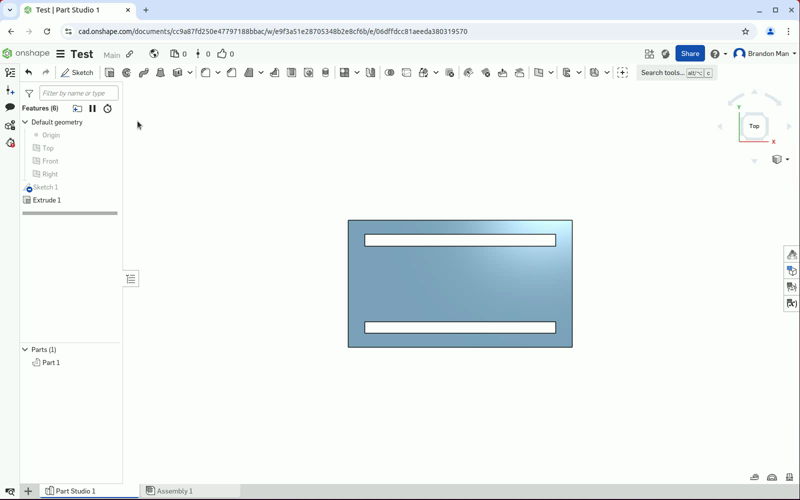
mouse_move(73, 189)
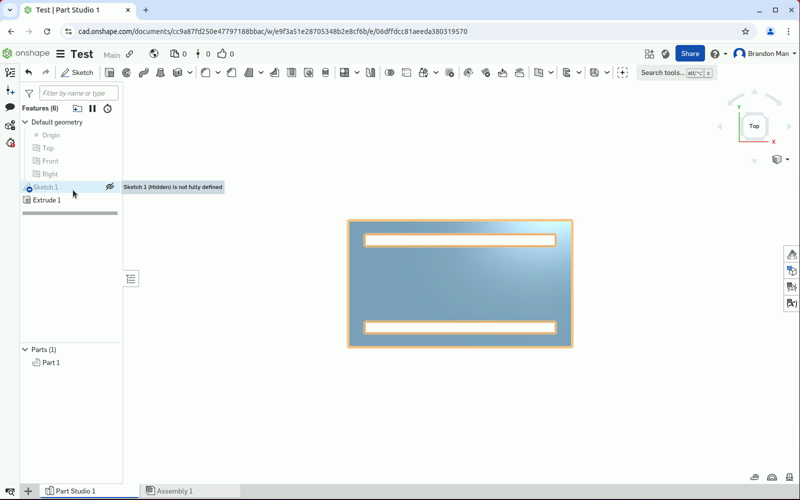
click(73, 189)
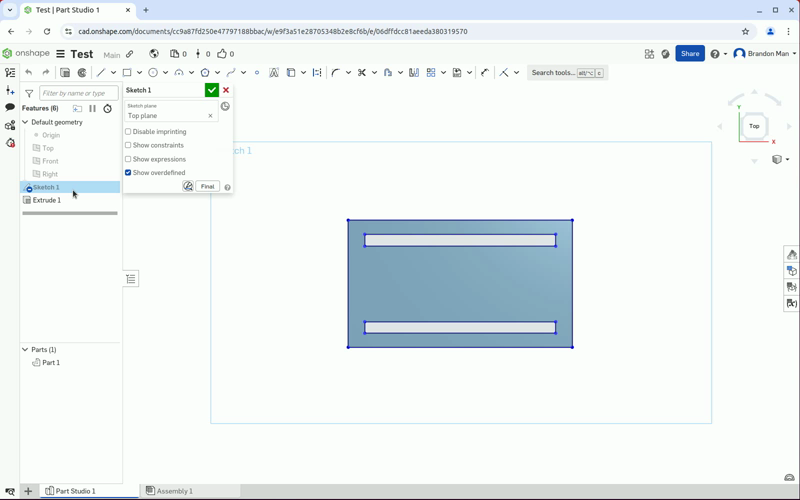
mouse_move(229, 92)
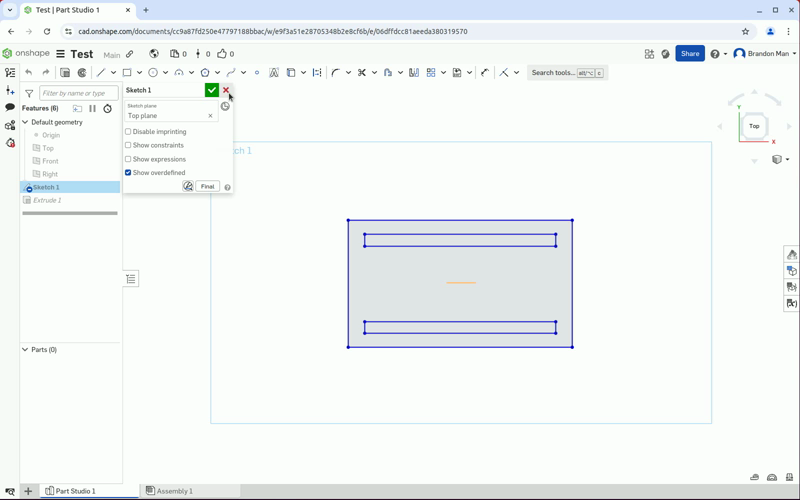
click(229, 92)
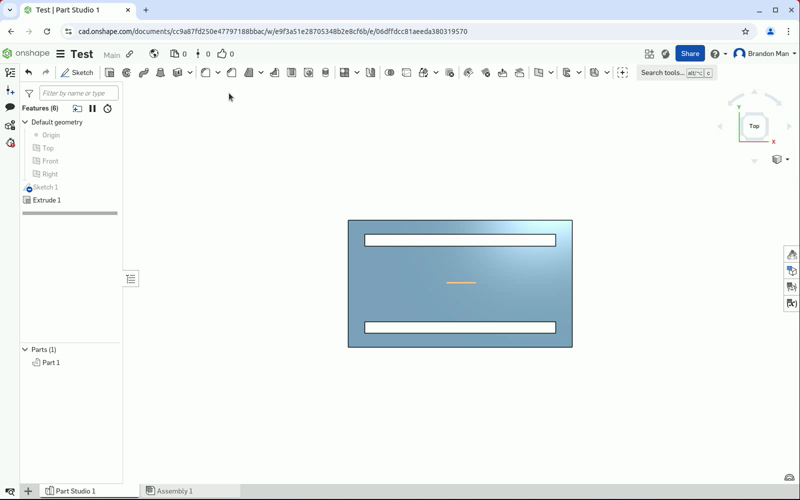
mouse_move(73, 352)
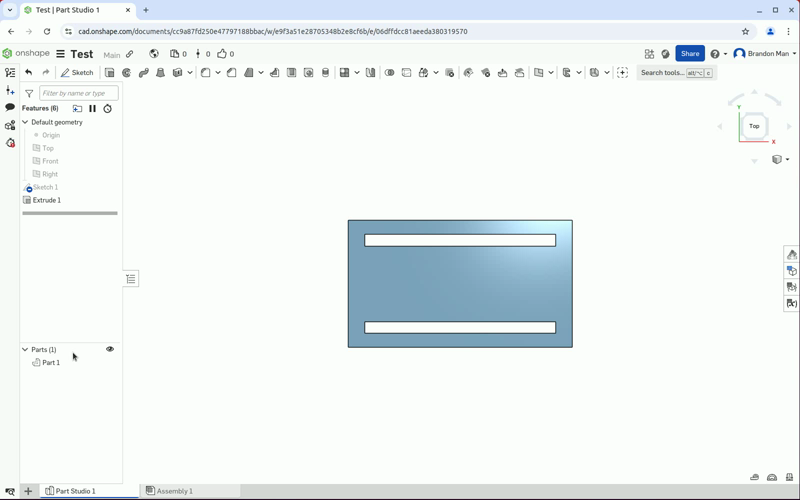
key(y)
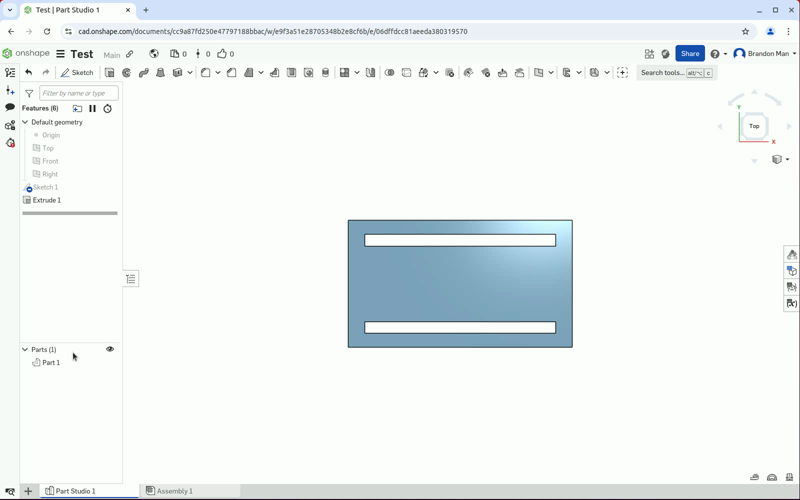
key(shift+p)
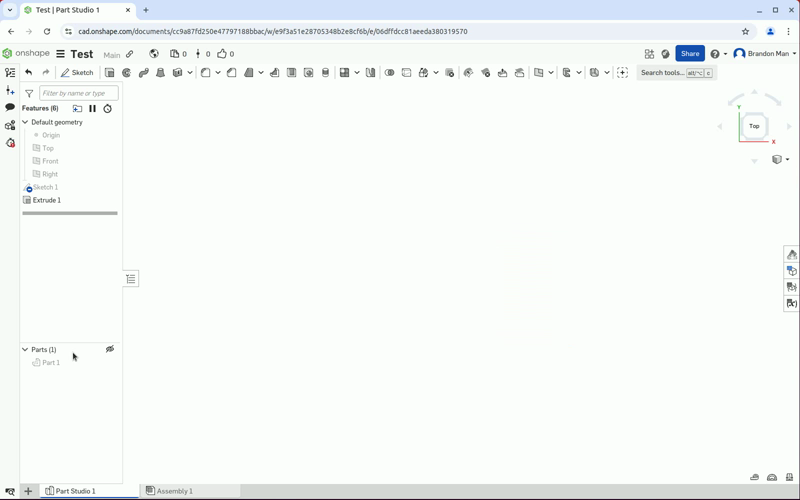
key(space)
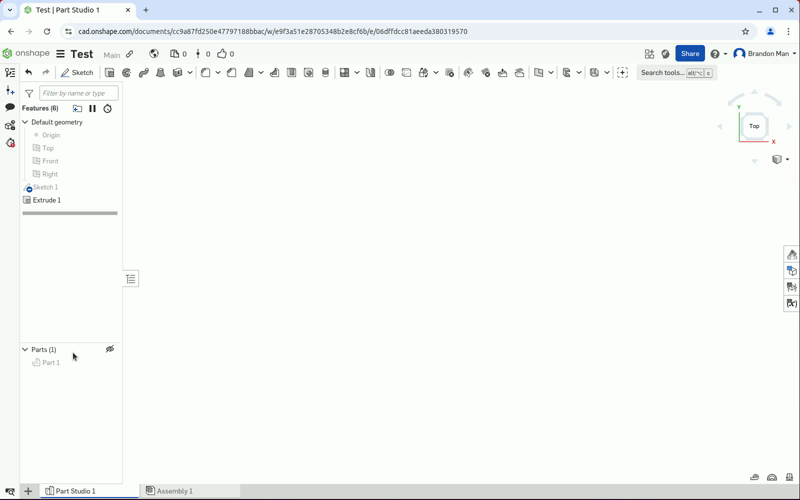
key_down(shift)
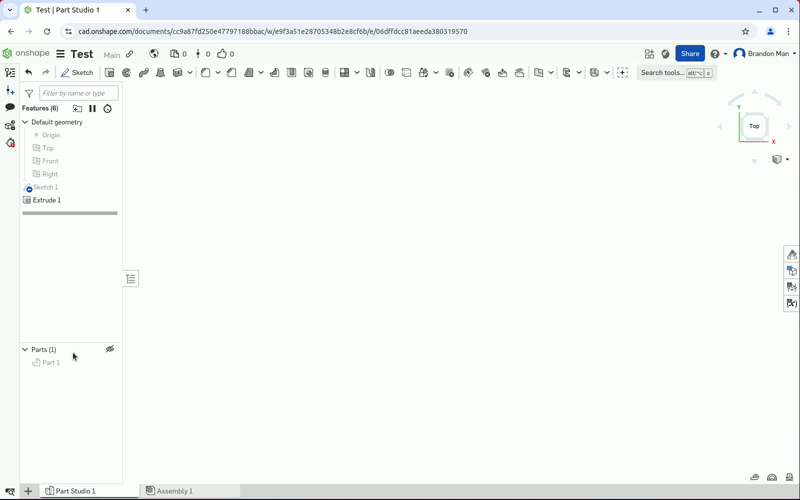
key(up)
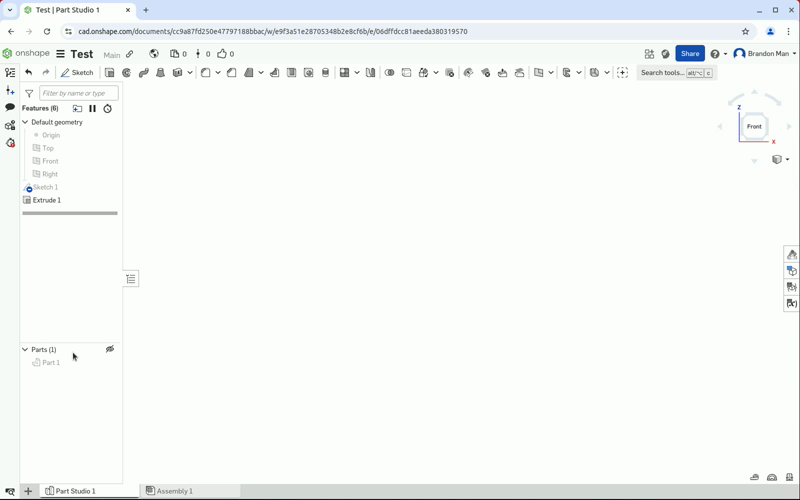
key_up(shift)
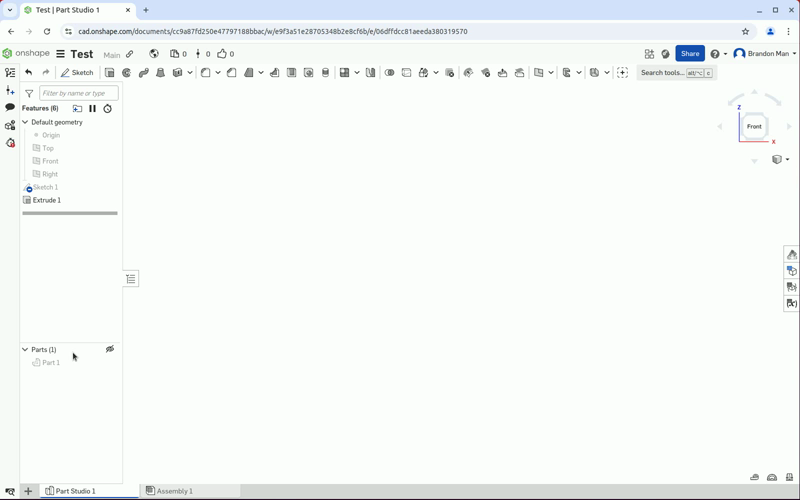
mouse_move(73, 352)
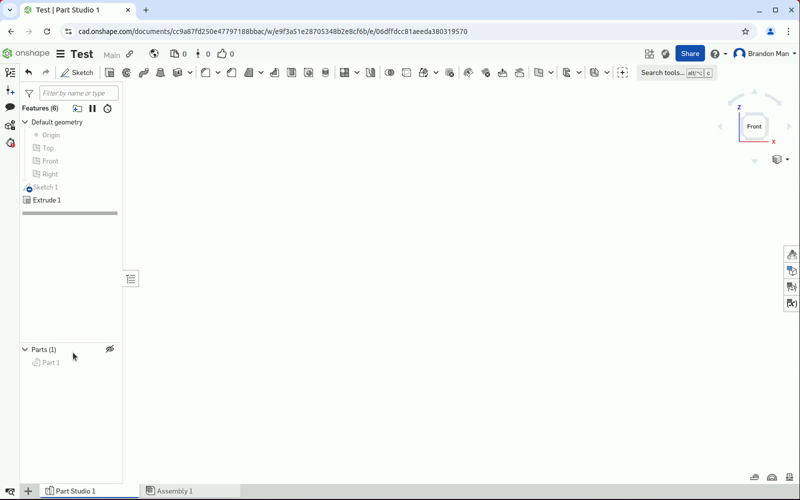
key(shift+y)
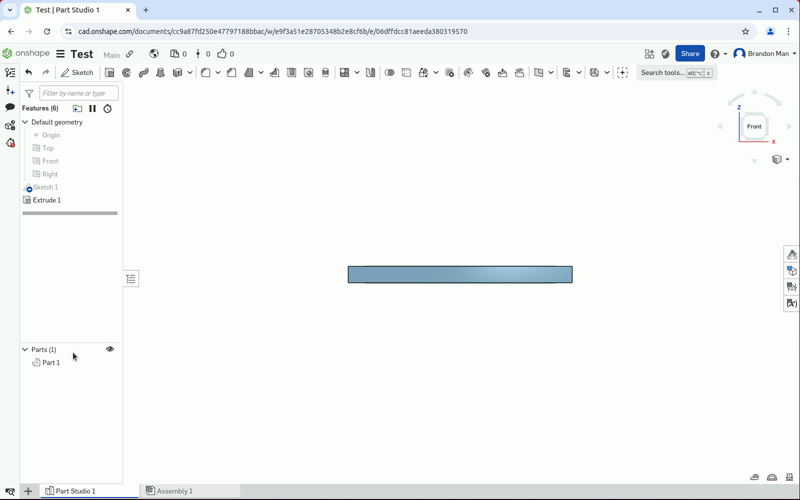
mouse_move(541, 75)
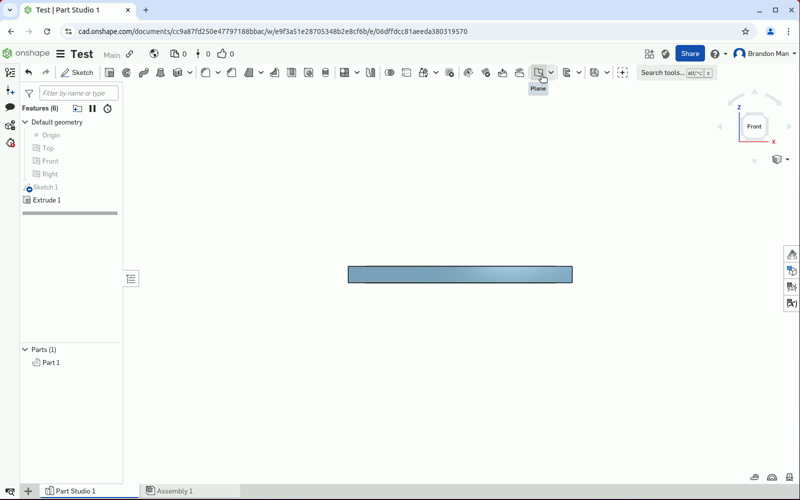
click(541, 75)
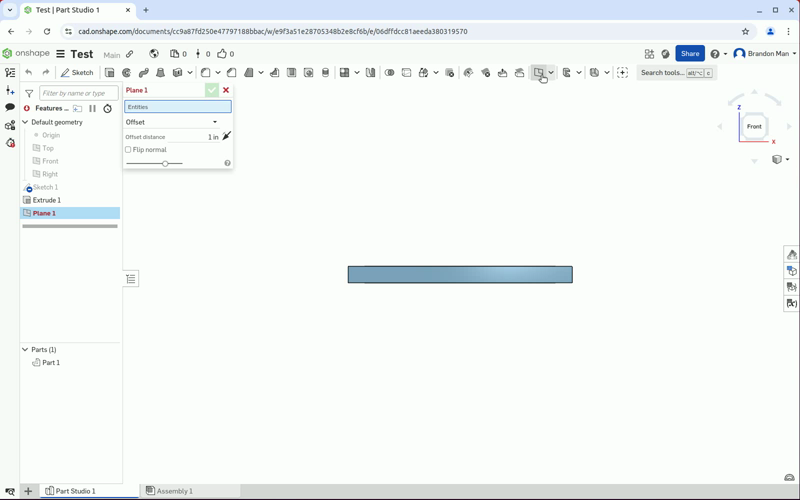
mouse_move(73, 163)
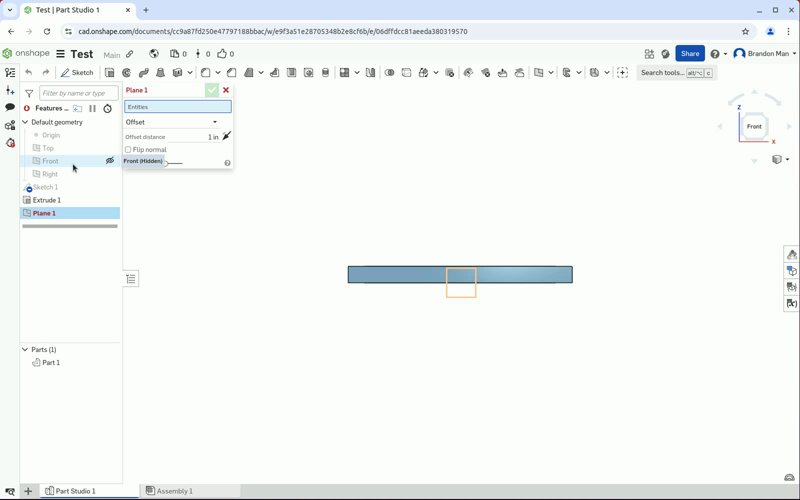
click(73, 163)
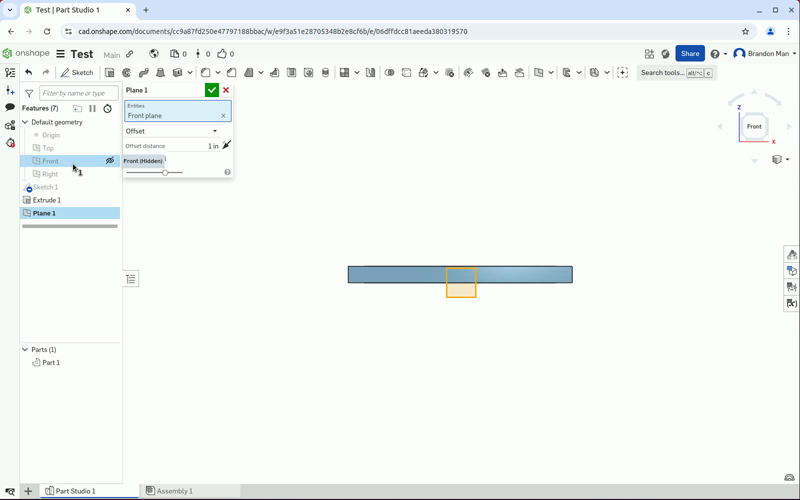
key(tab, 2)
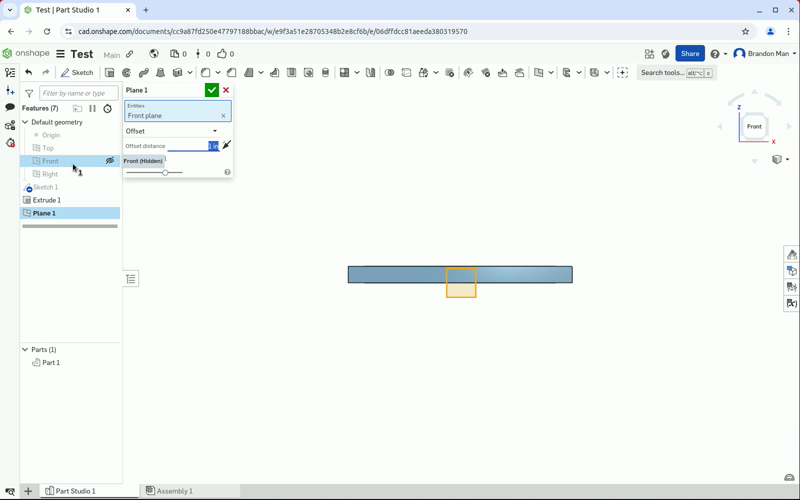
text(13.249)
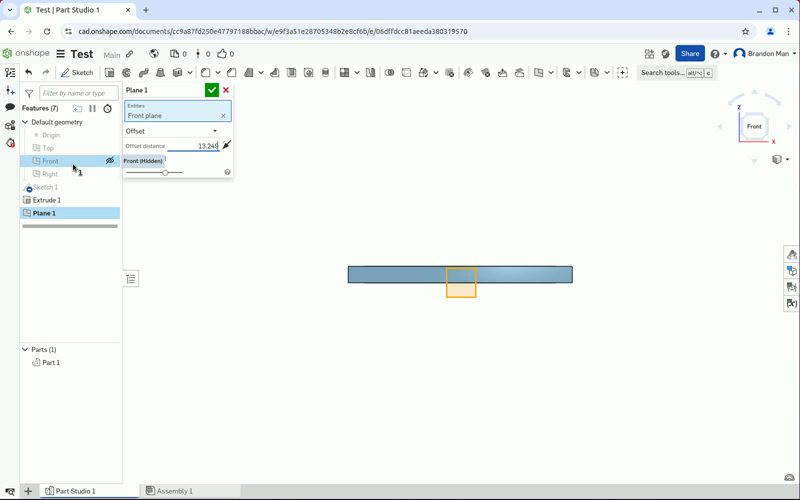
key(enter, 2)
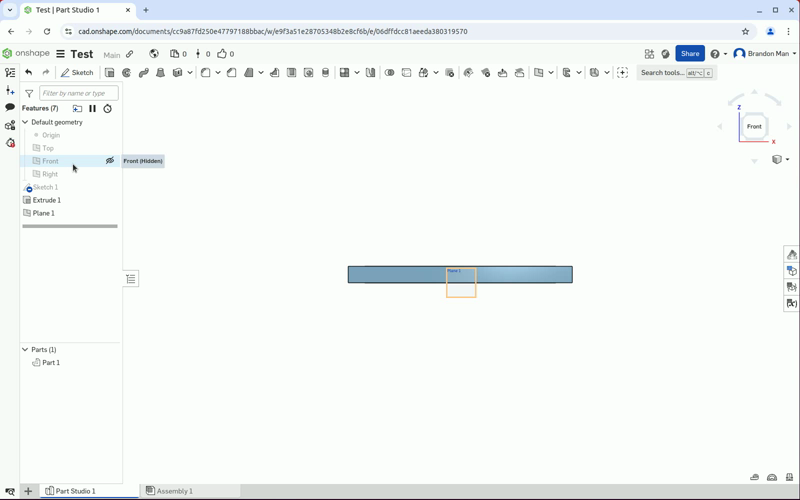
key(shift+s)
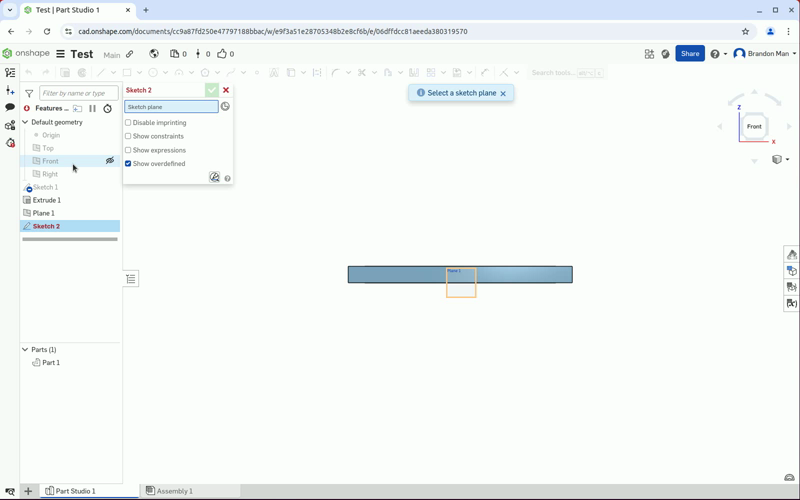
mouse_move(73, 215)
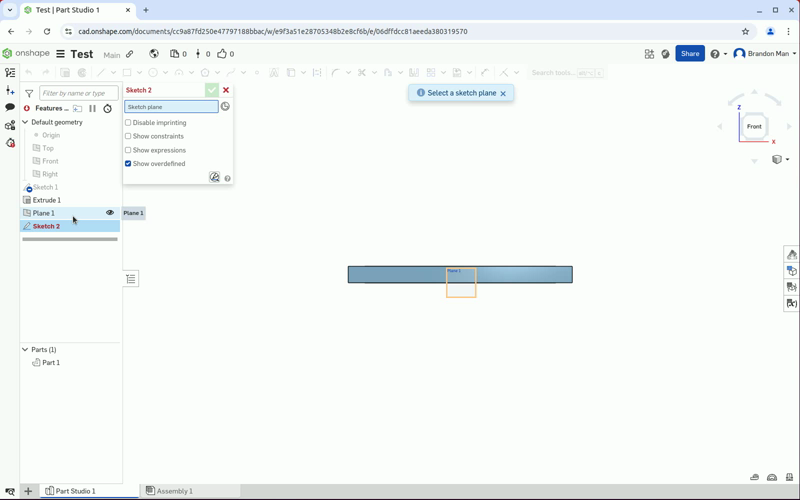
click(73, 215)
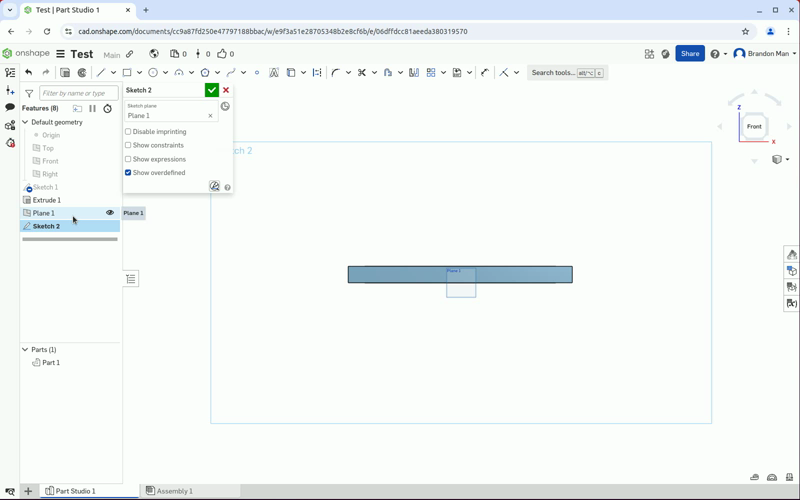
mouse_move(73, 352)
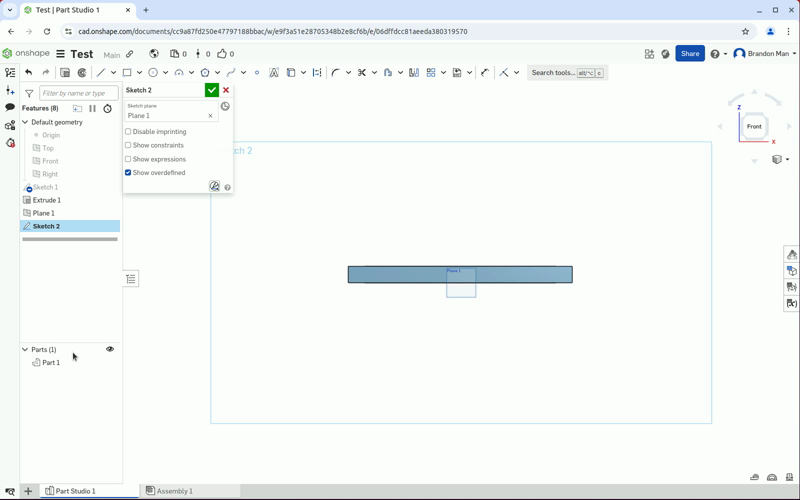
key(y)
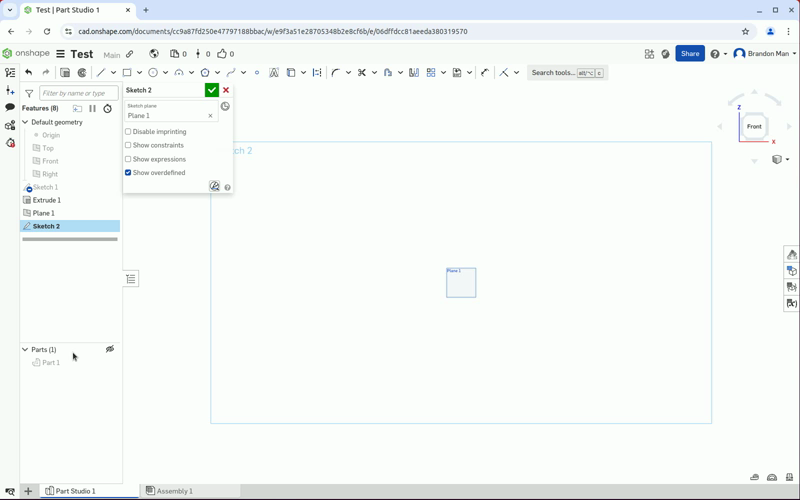
key(l)
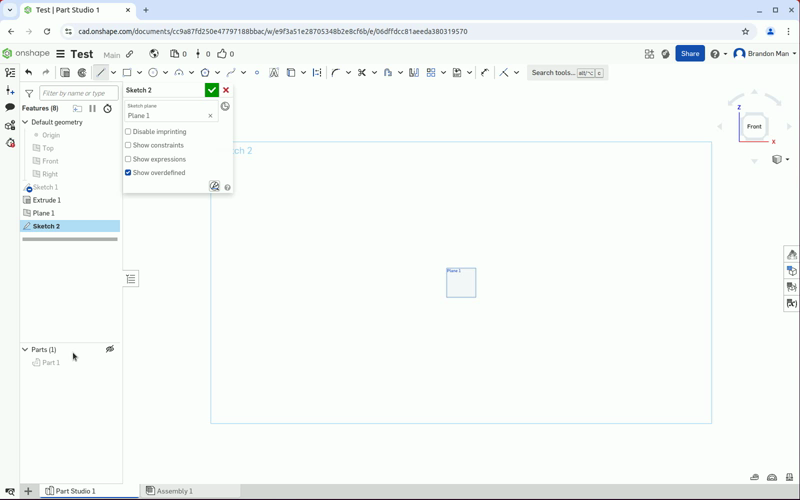
key_down(shift)
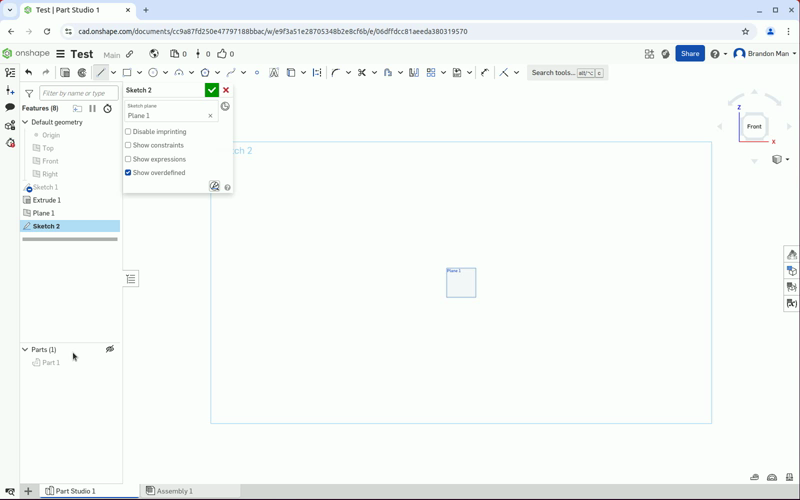
mouse_move(412, 282)
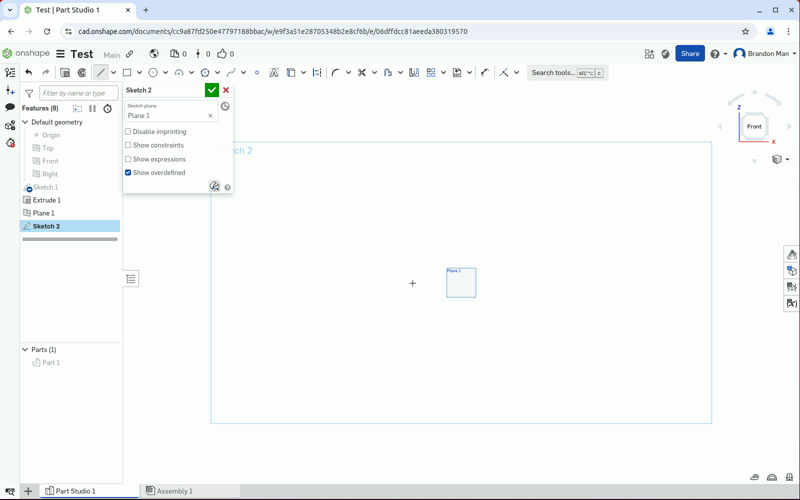
click(412, 282)
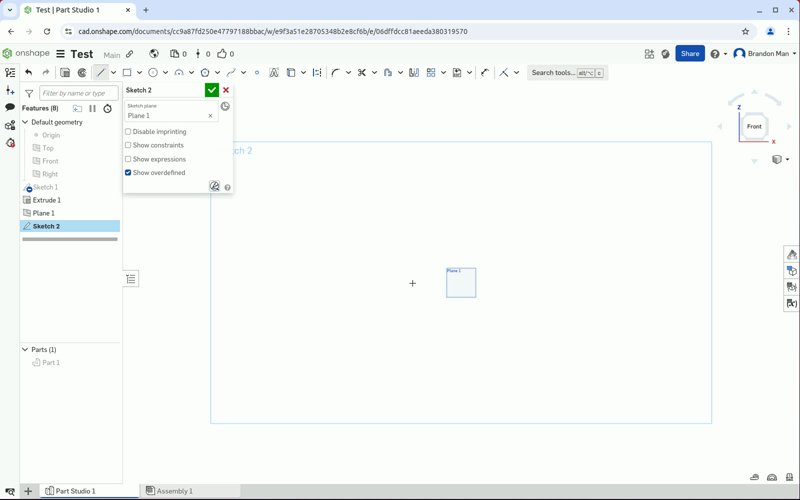
key_up(shift)
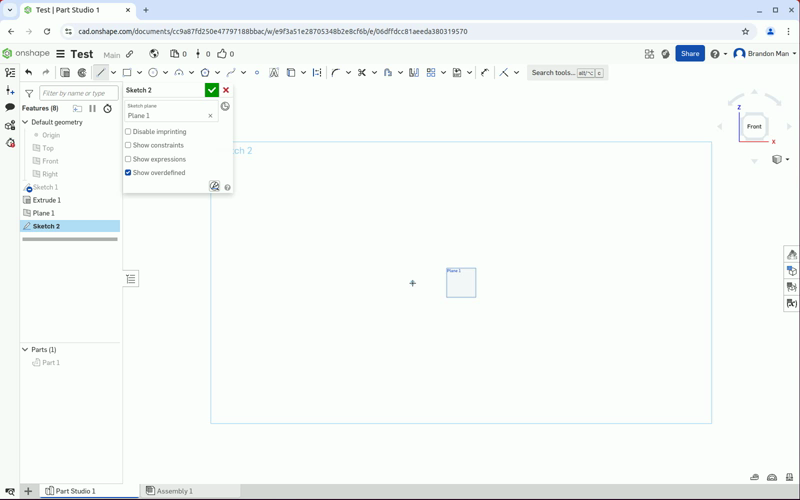
key_down(shift)
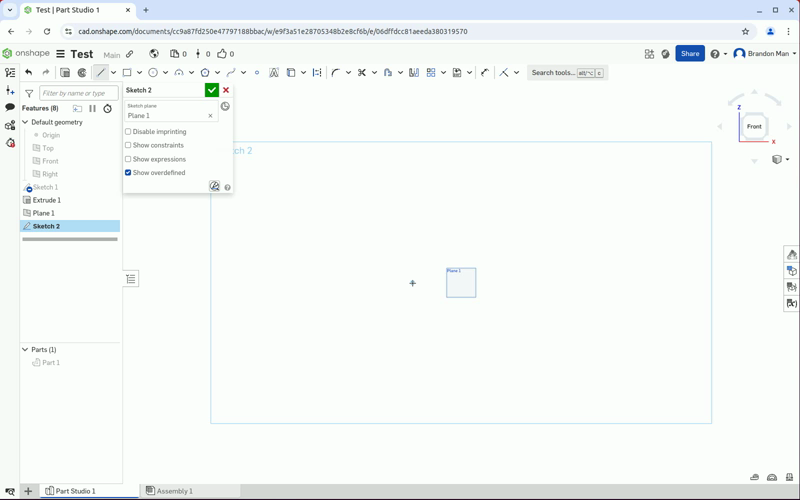
mouse_move(509, 282)
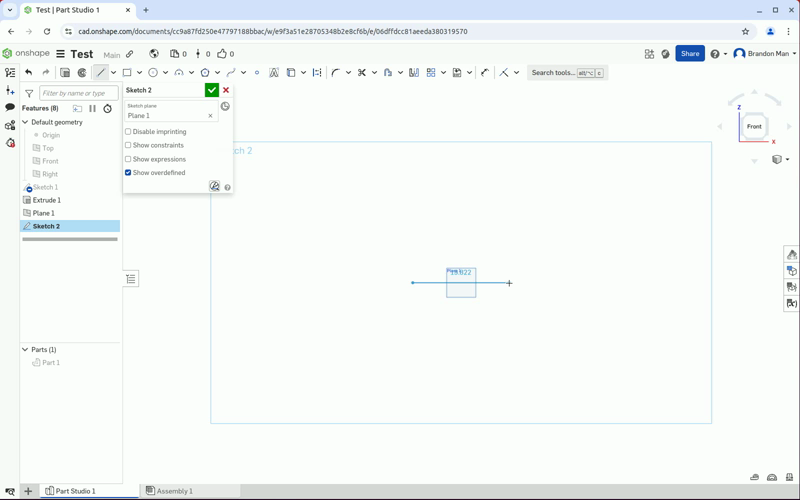
click(509, 282)
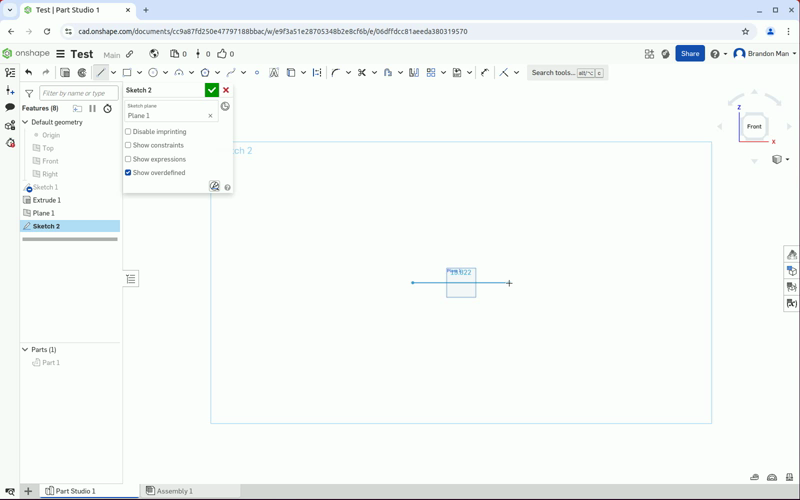
key_up(shift)
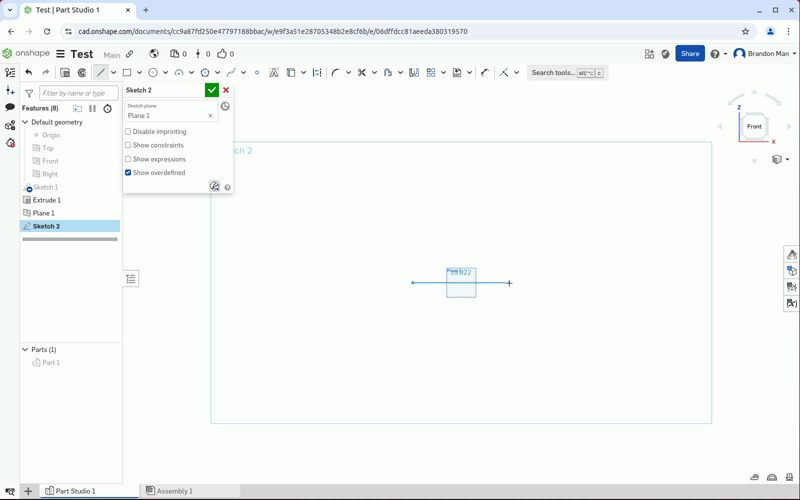
key_down(shift)
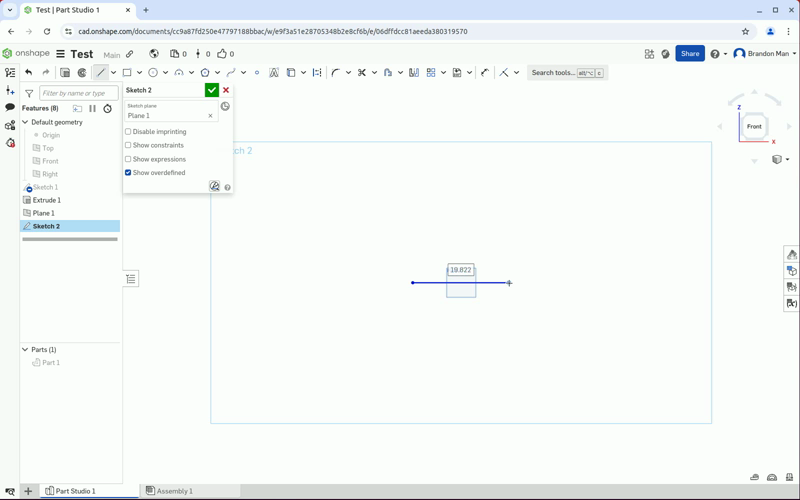
mouse_move(539, 282)
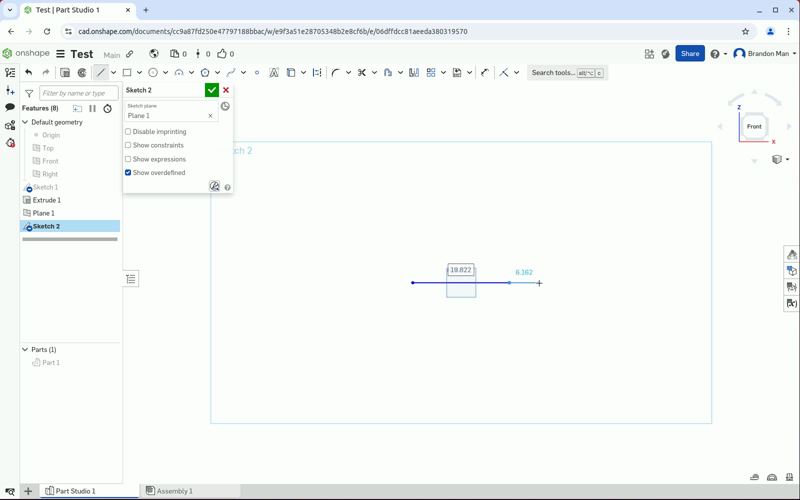
mouse_move(509, 266)
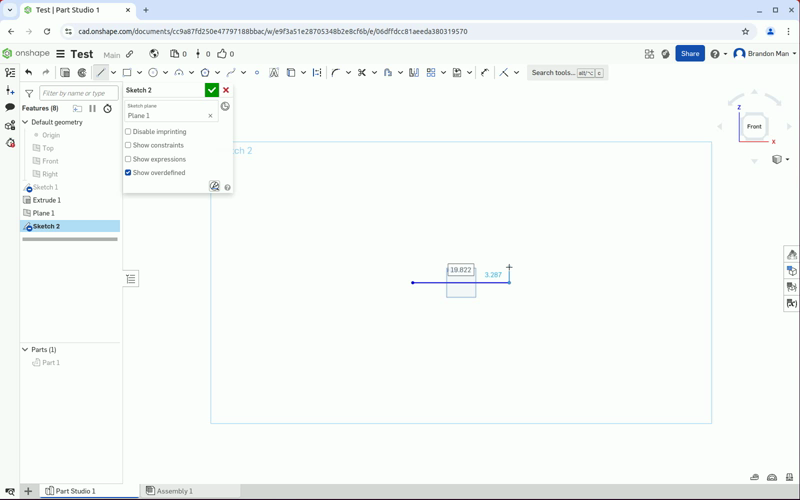
click(509, 266)
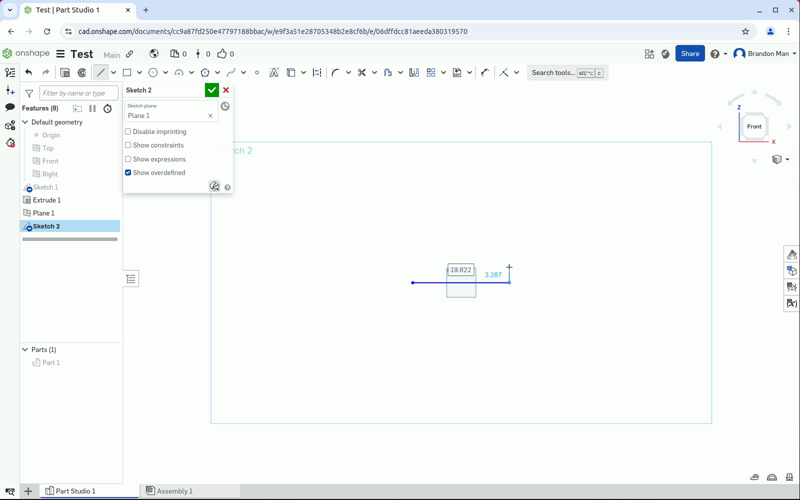
key_up(shift)
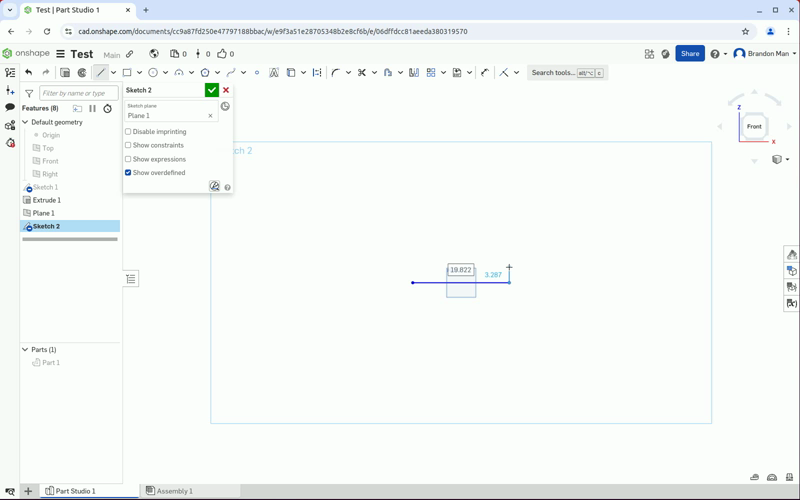
key_down(shift)
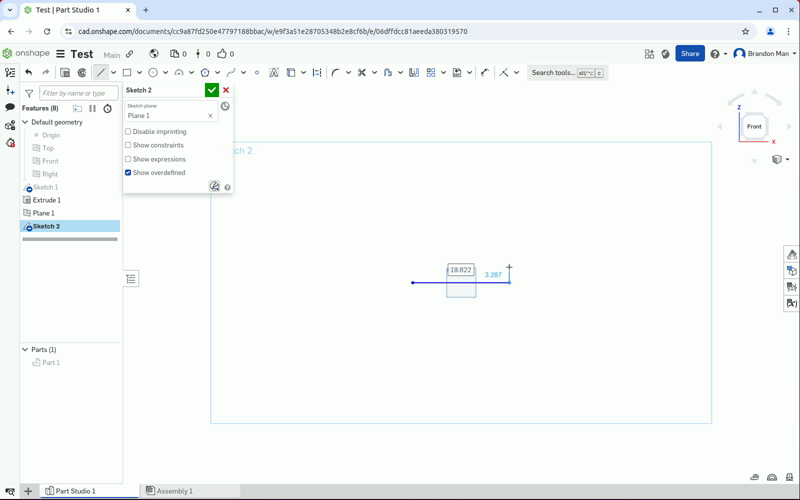
mouse_move(412, 266)
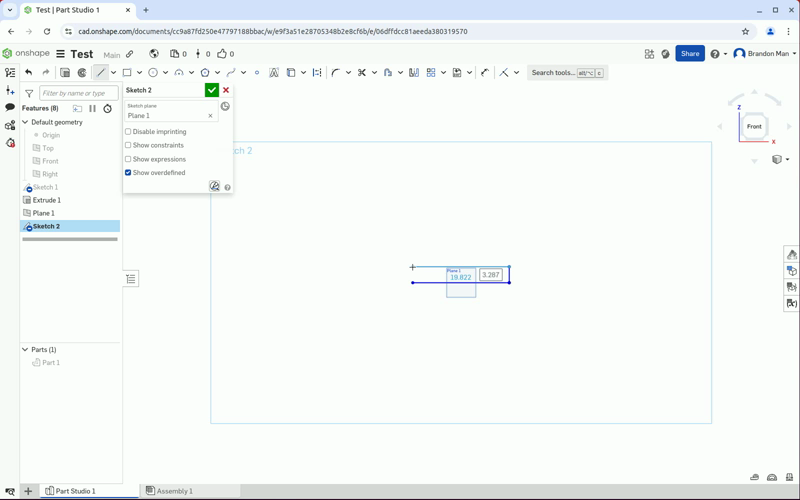
click(412, 266)
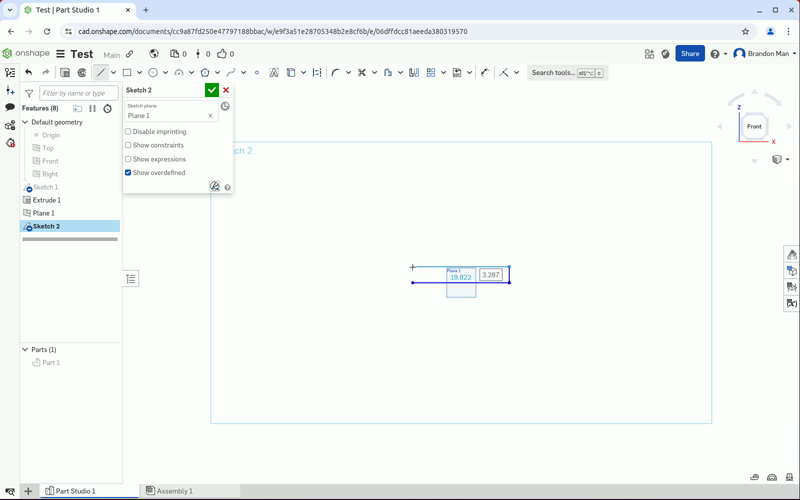
key_up(shift)
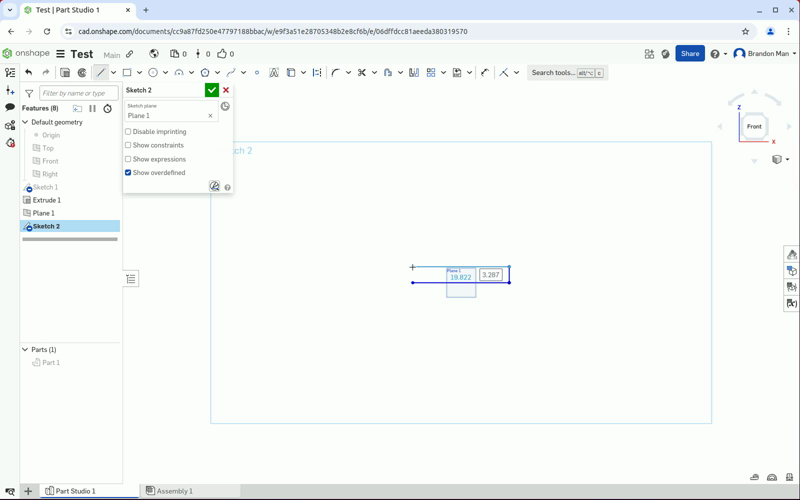
mouse_move(442, 266)
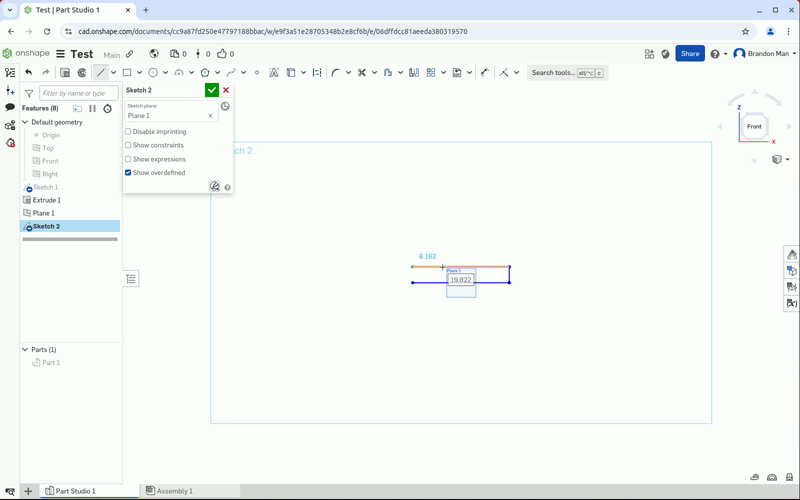
key_down(shift)
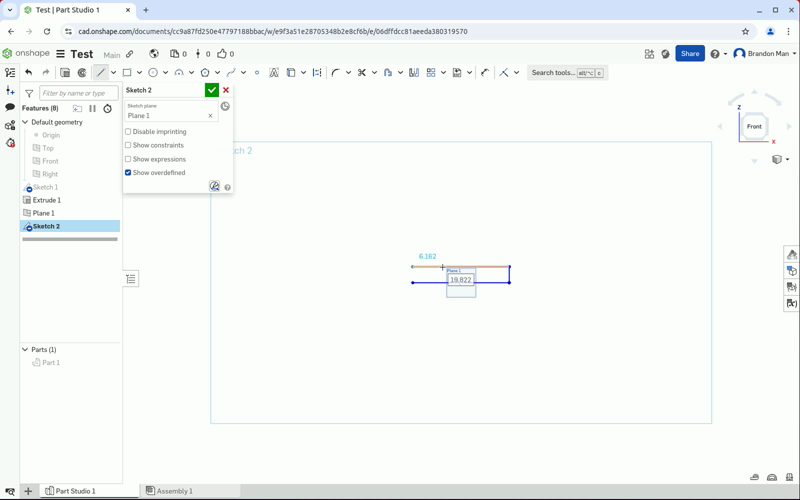
mouse_move(412, 282)
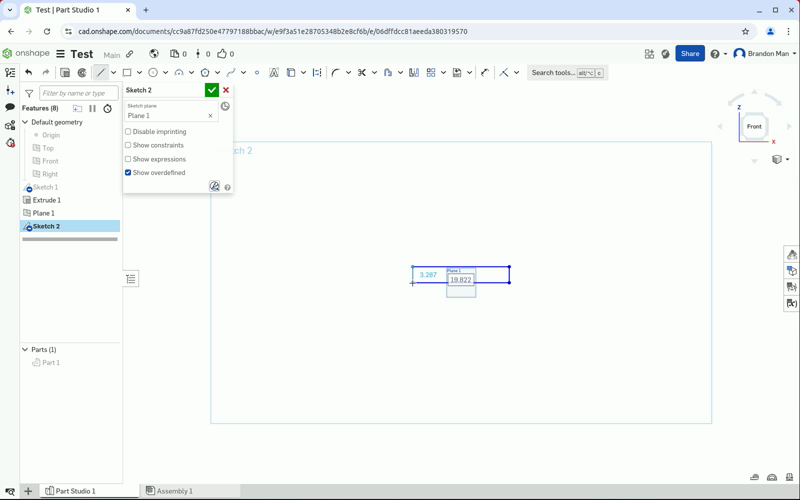
key_up(shift)
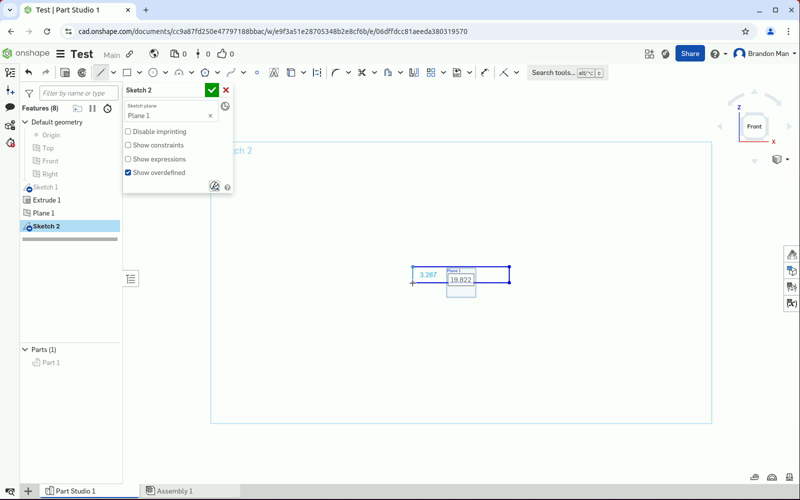
click(412, 282)
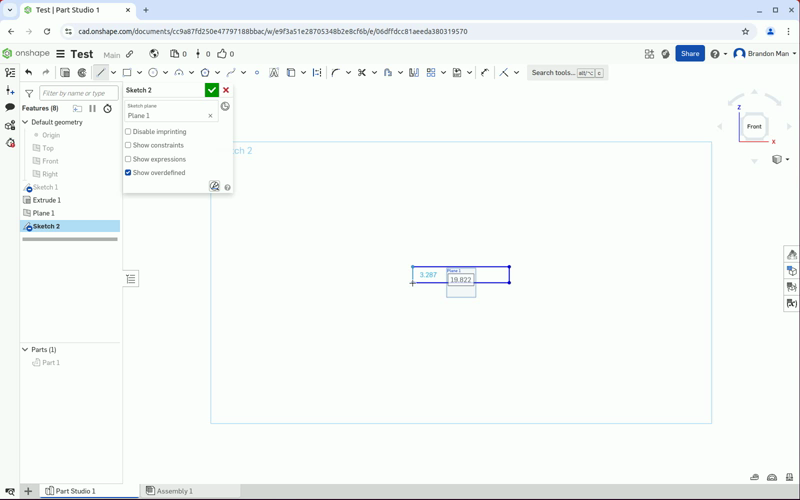
key(esc)
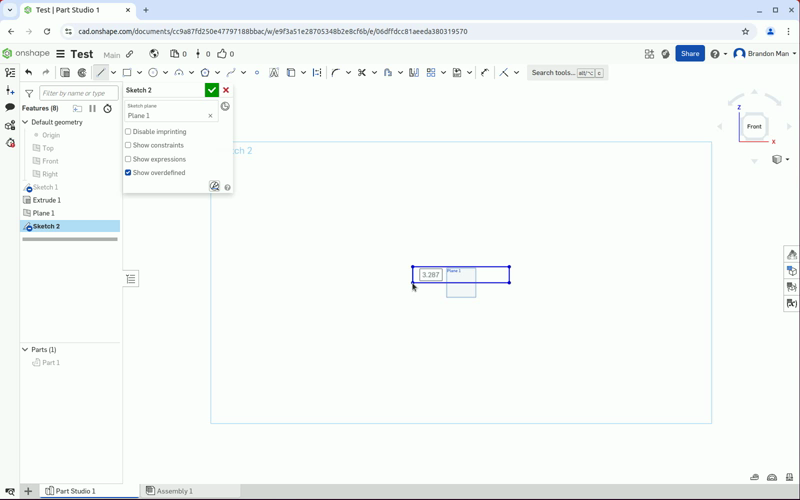
mouse_move(491, 278)
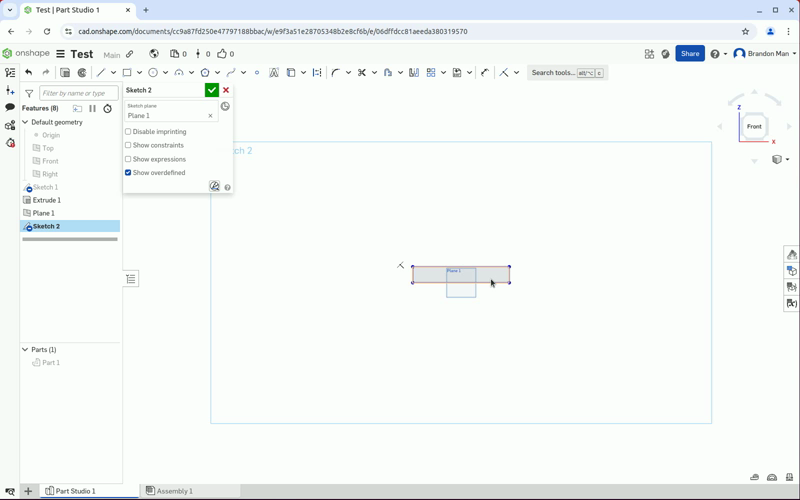
scroll(6)
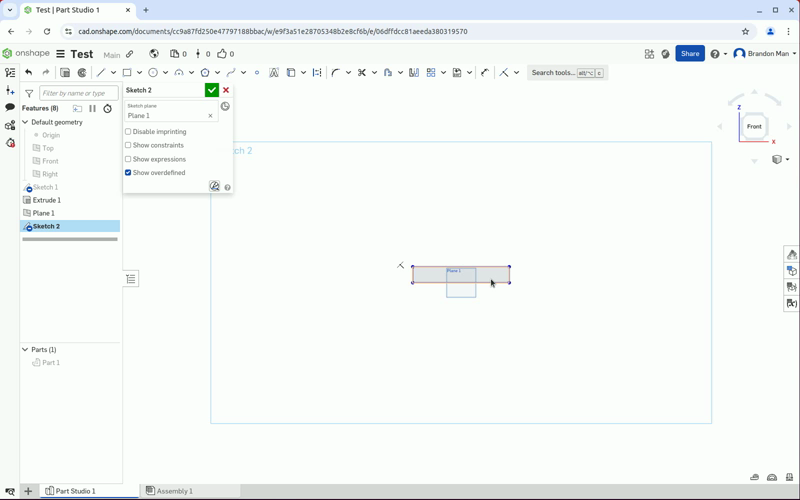
scroll(6)
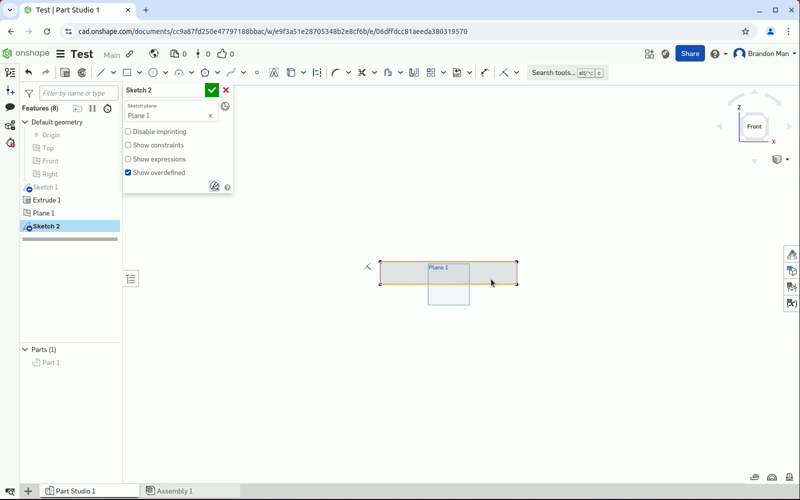
scroll(6)
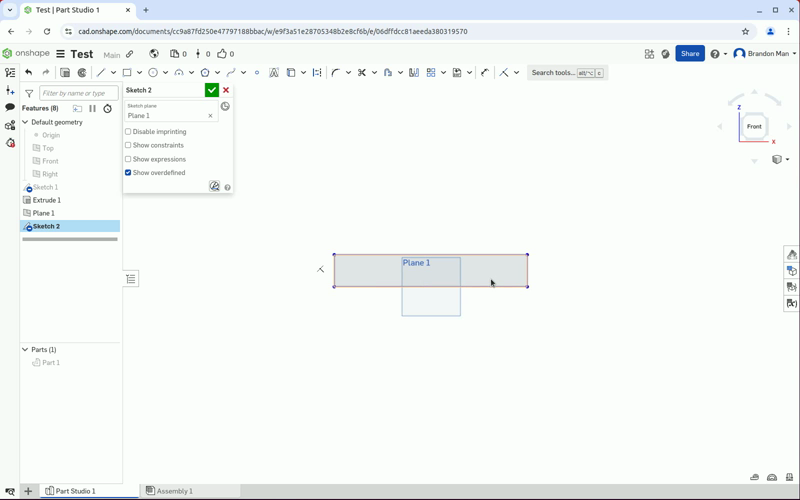
scroll(6)
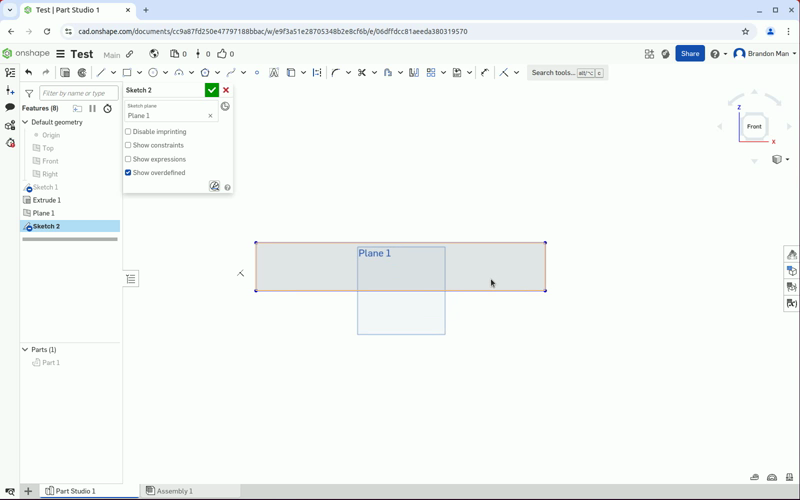
scroll(6)
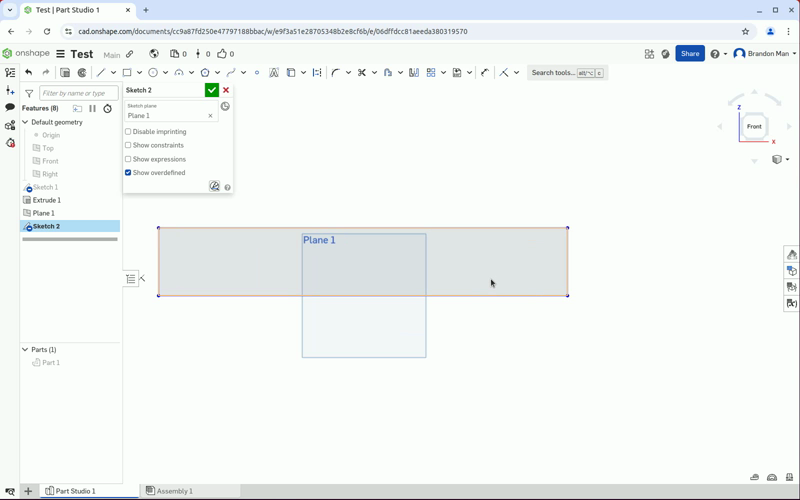
scroll(6)
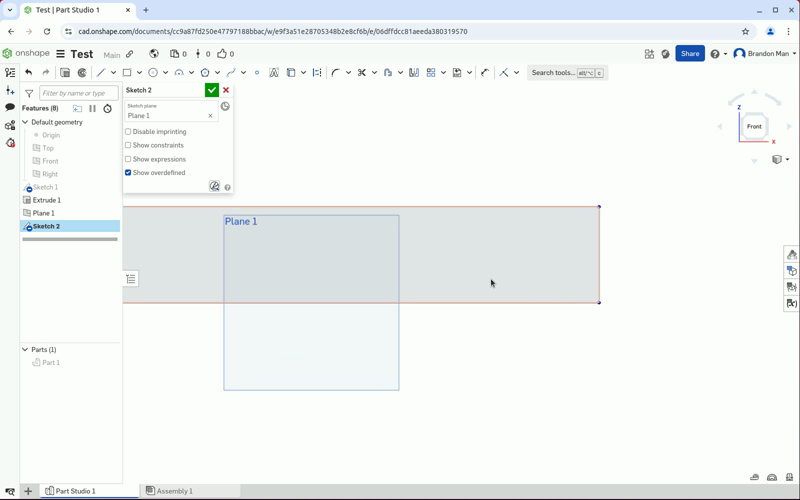
scroll(6)
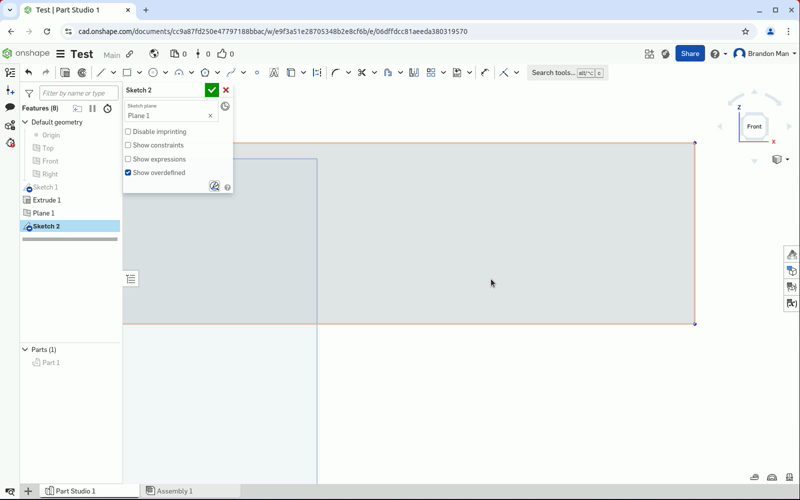
click(491, 278)
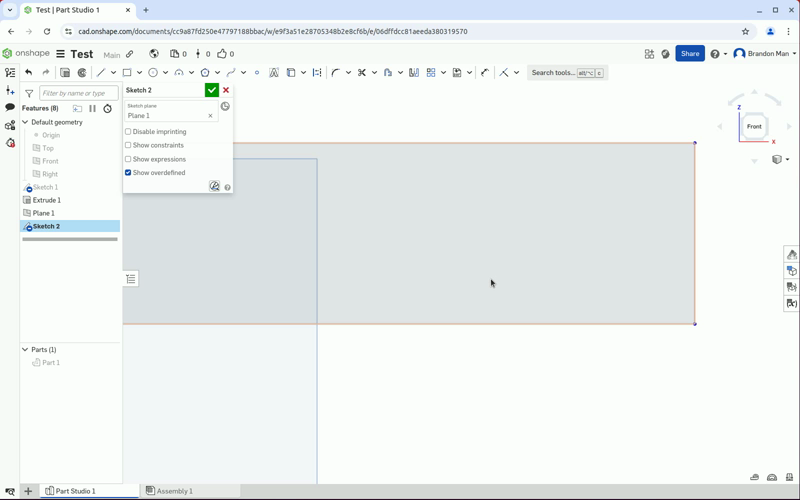
scroll(-6)
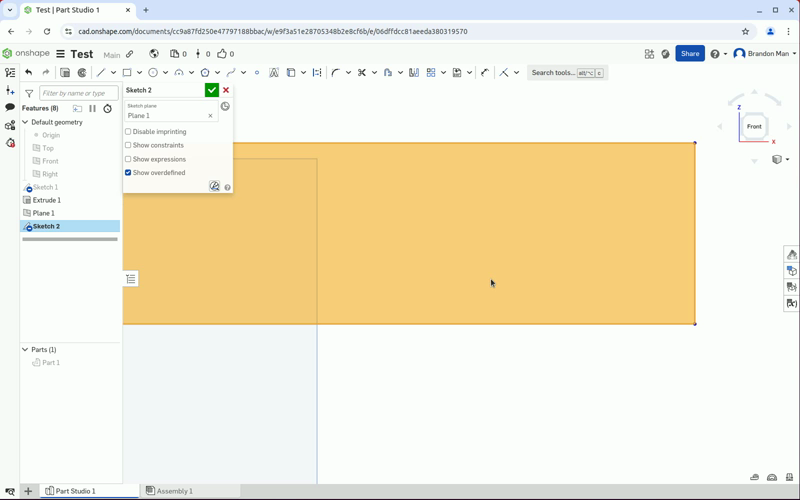
scroll(-6)
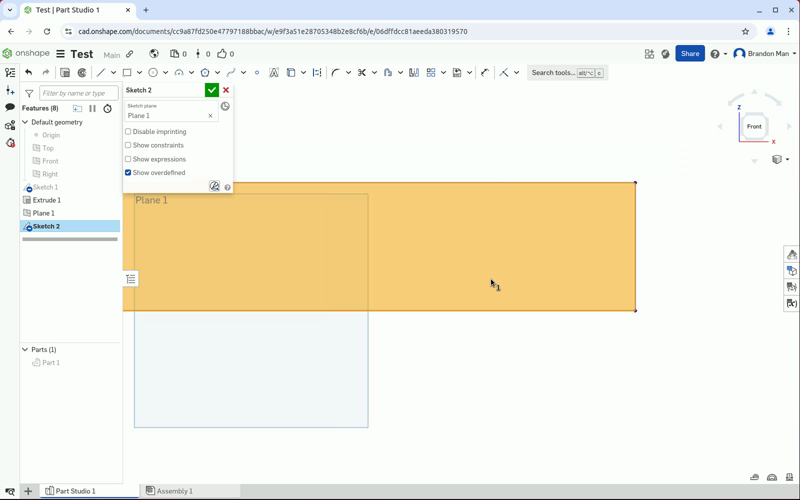
scroll(-6)
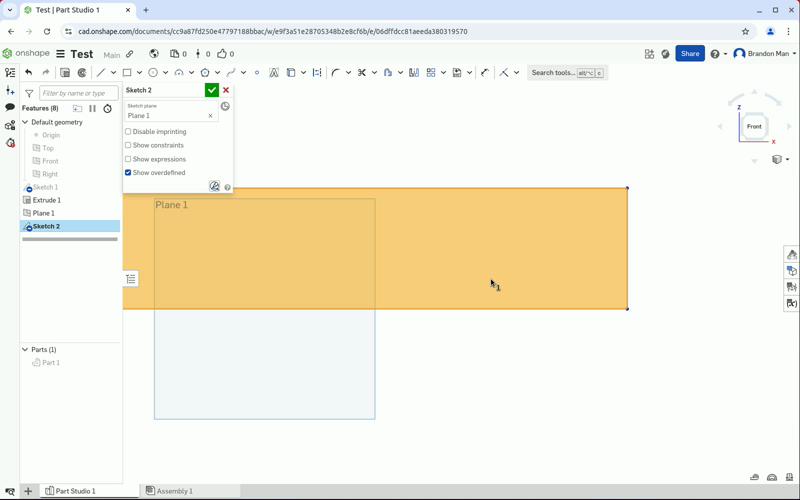
scroll(-6)
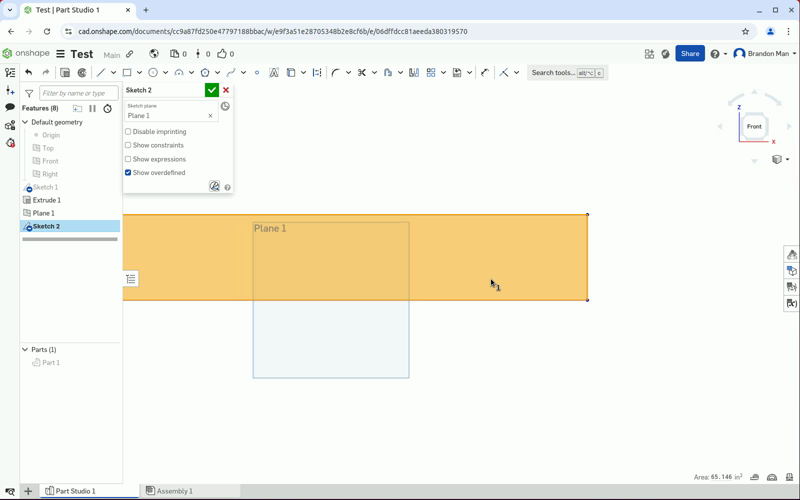
scroll(-6)
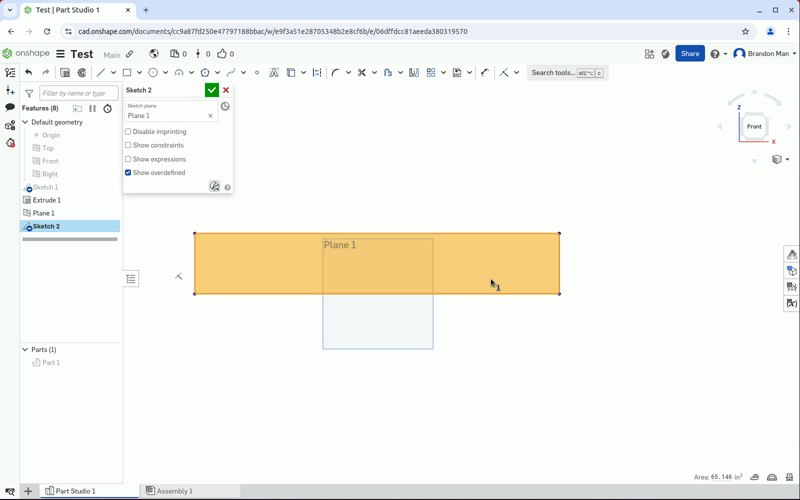
scroll(-6)
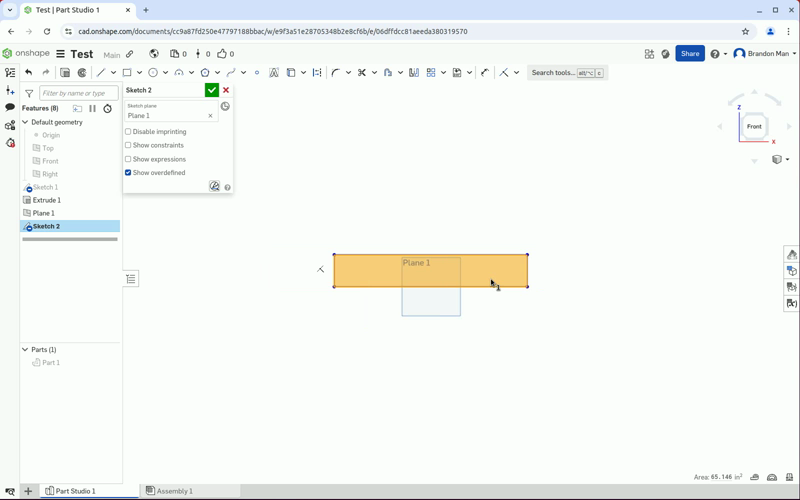
scroll(-6)
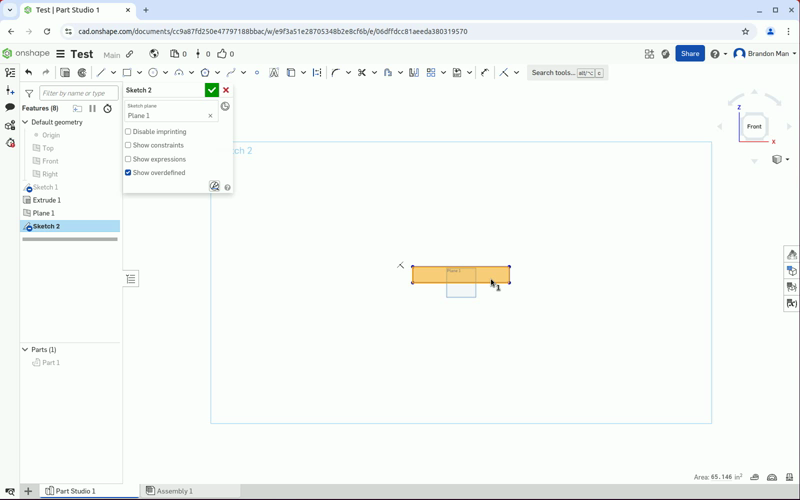
mouse_move(73, 352)
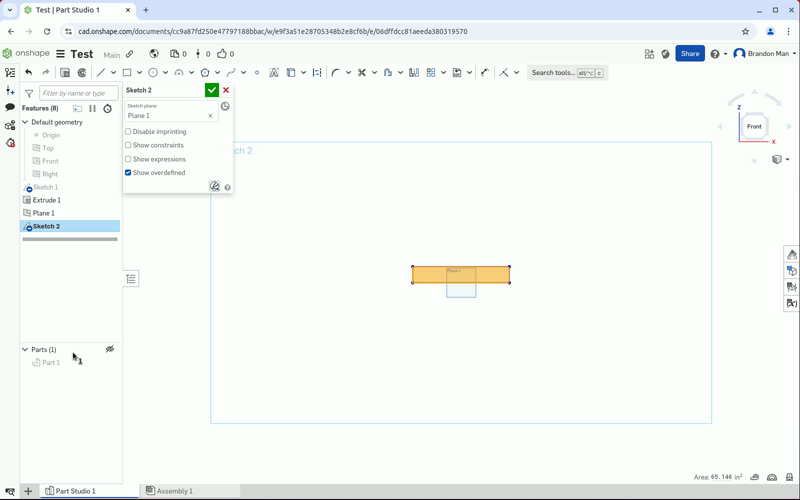
key(shift+y)
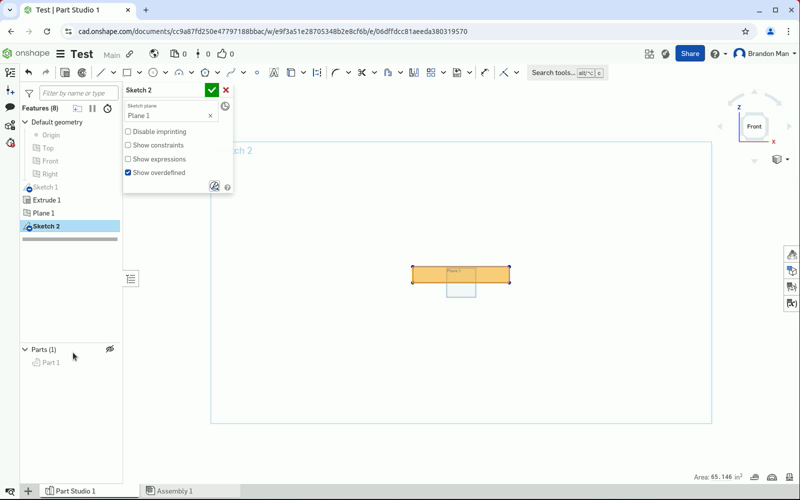
key(shift+e)
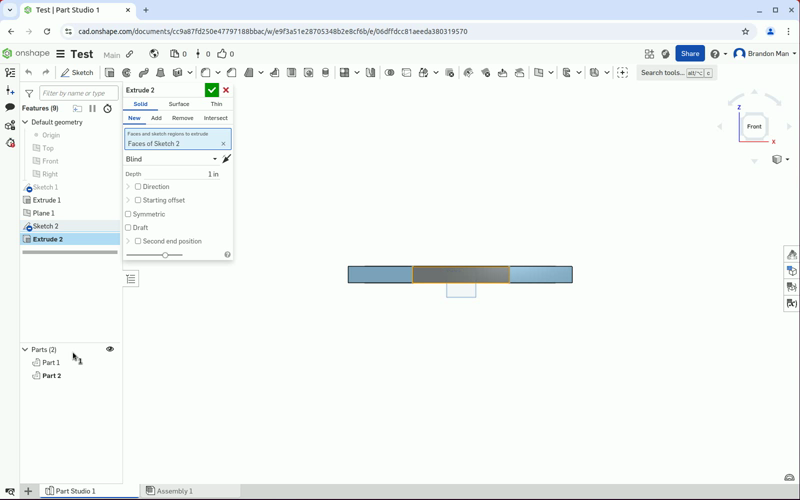
mouse_move(143, 106)
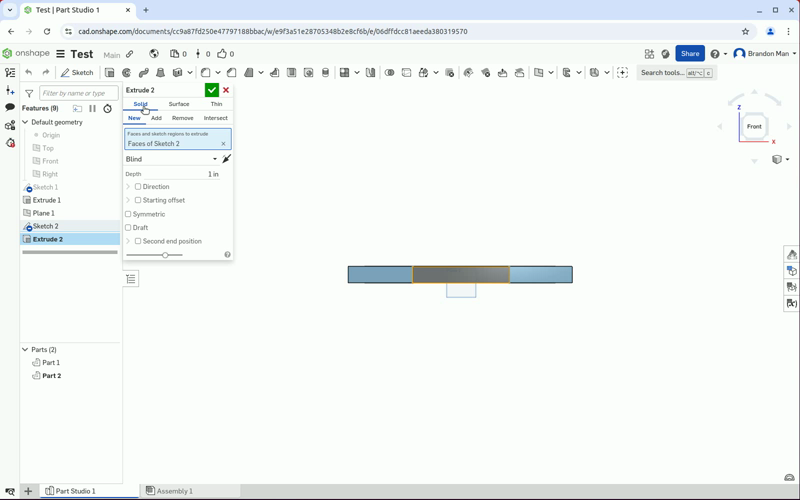
click(143, 106)
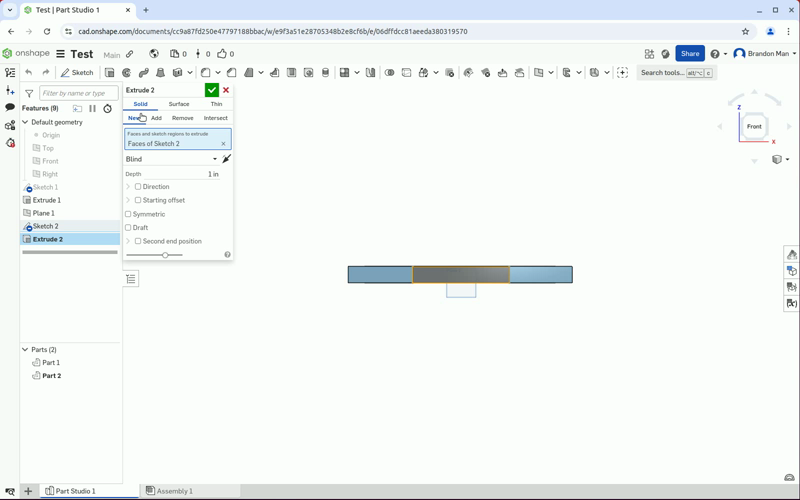
mouse_move(137, 120)
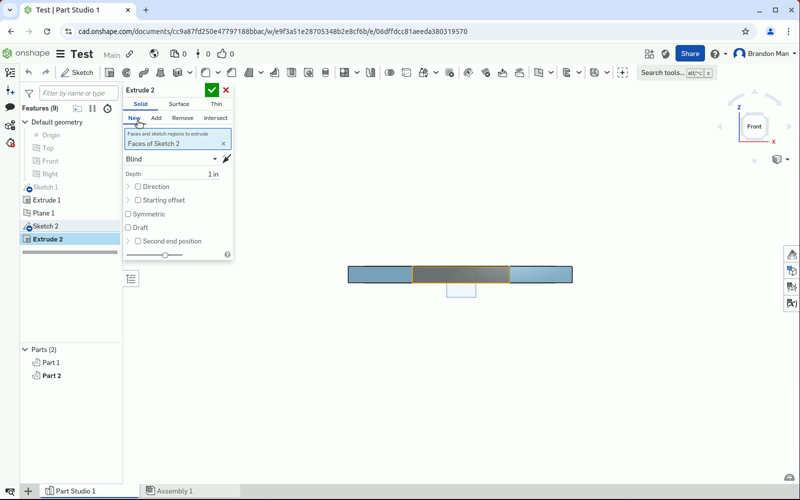
click(137, 120)
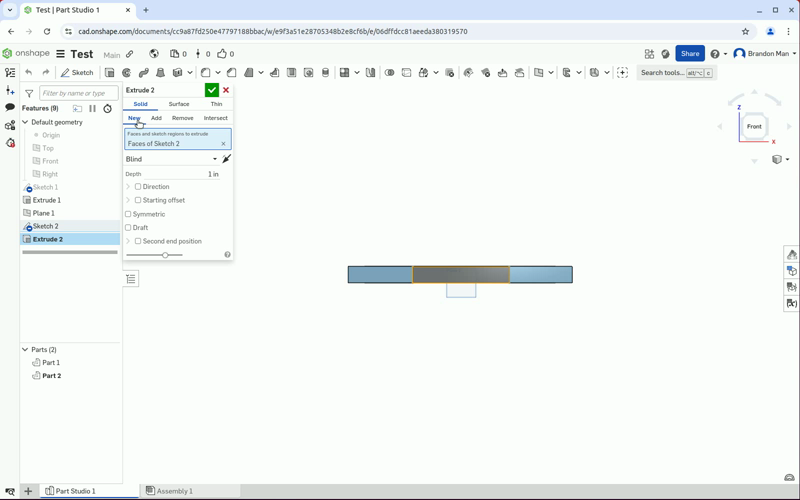
key(tab, 4)
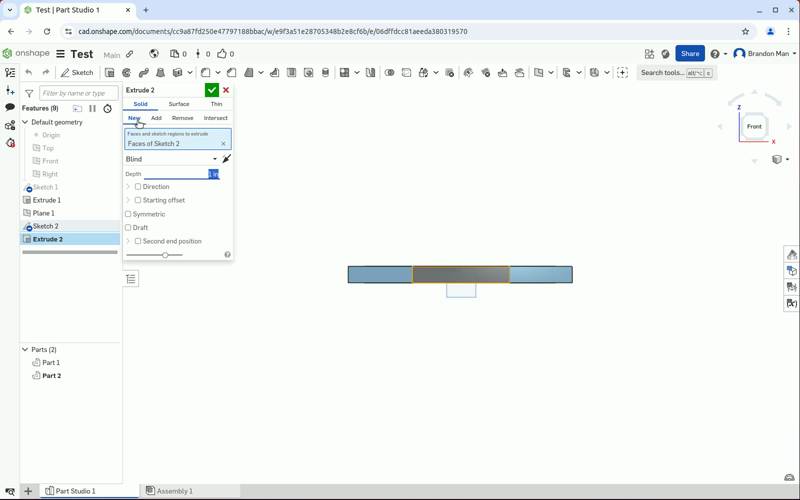
text(3.37)
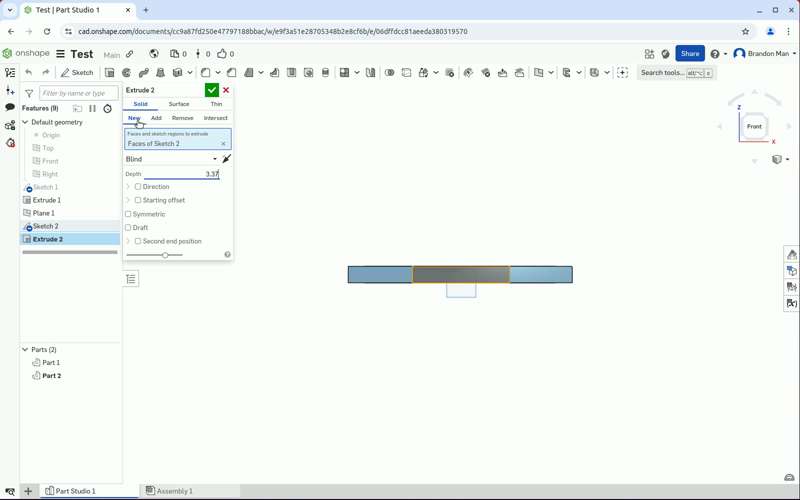
key(enter)
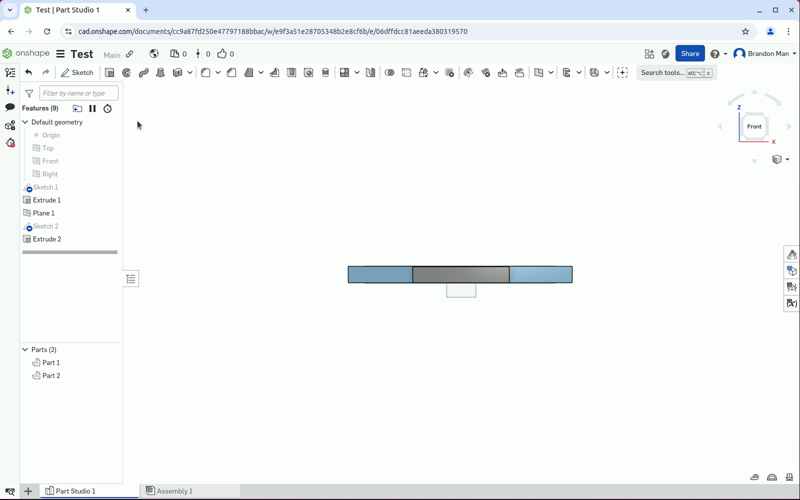
key(shift+h)
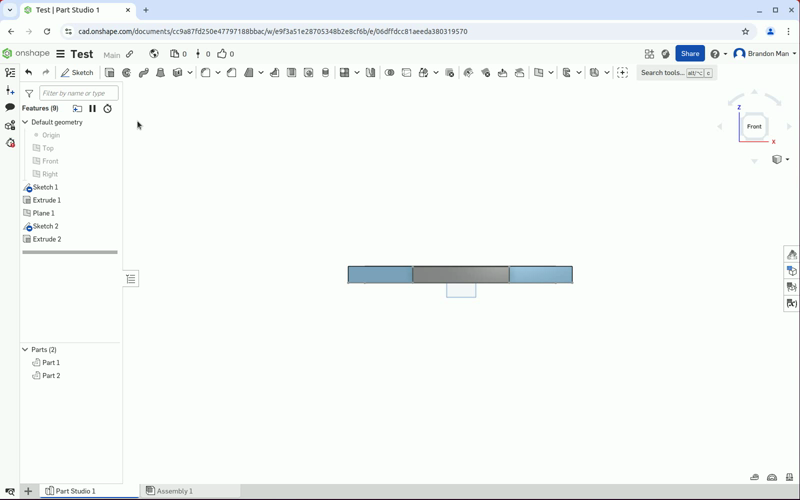
key(shift+h)
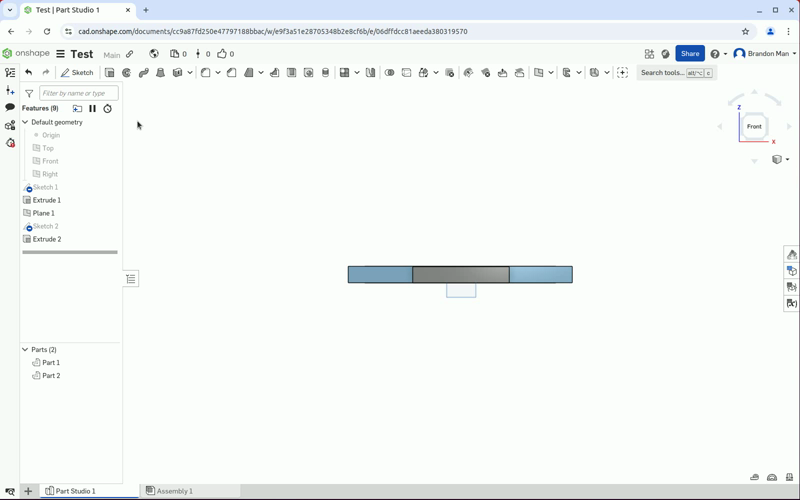
mouse_move(73, 189)
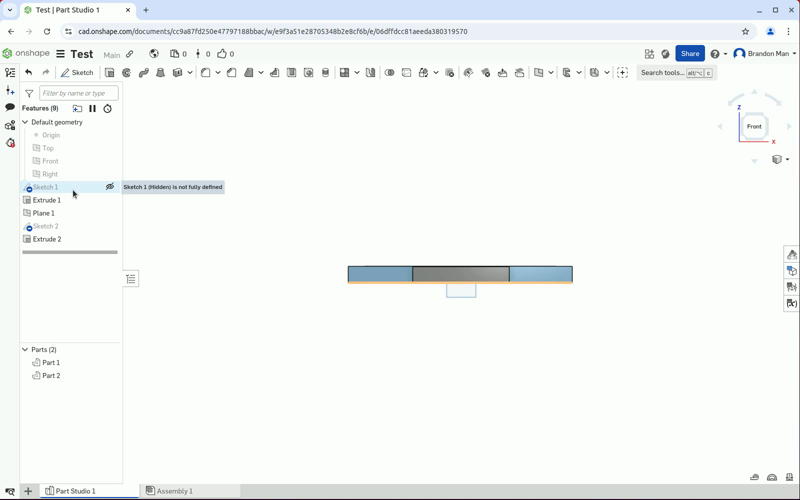
click(73, 189)
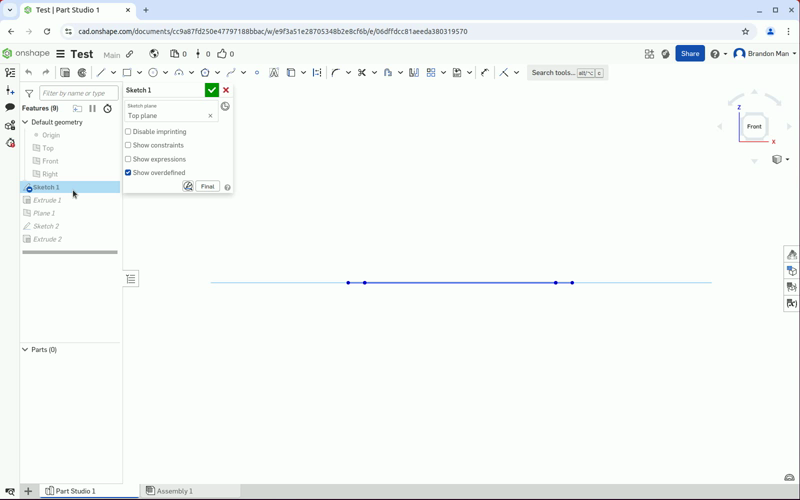
mouse_move(229, 92)
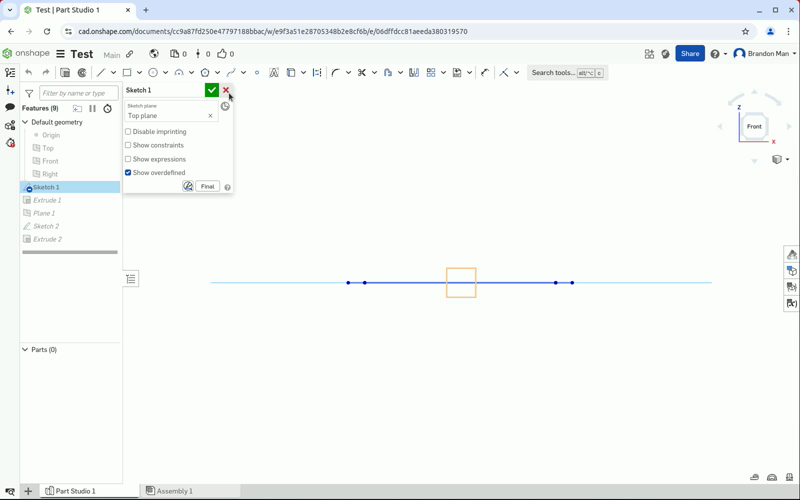
click(229, 92)
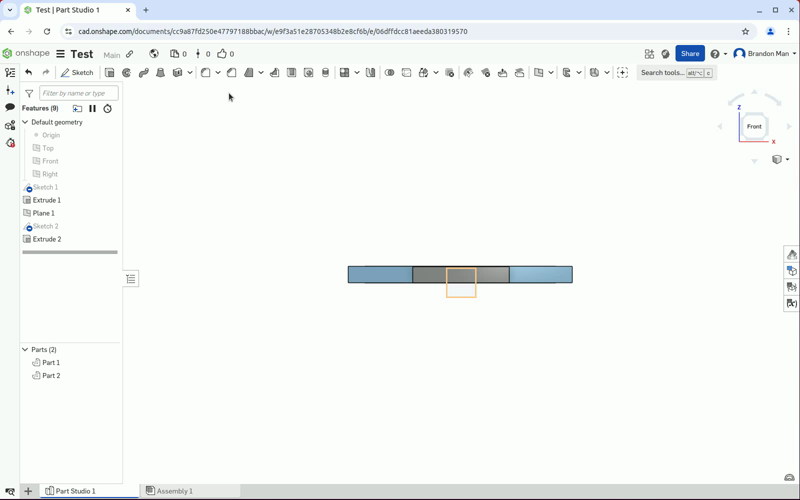
mouse_move(73, 352)
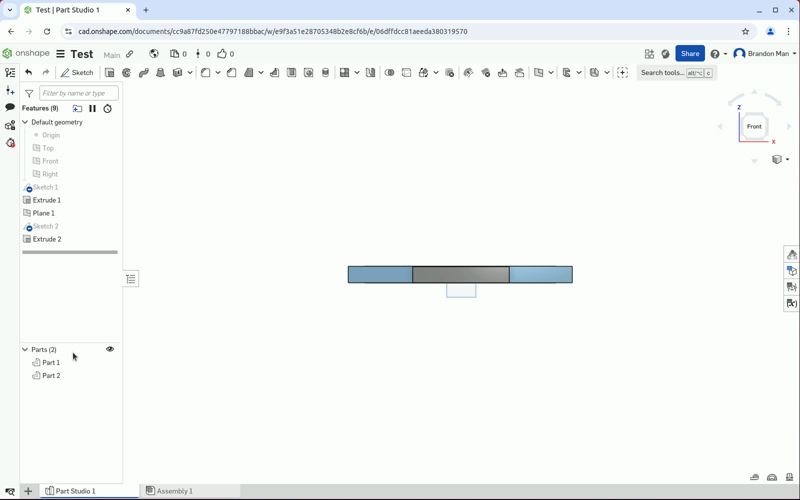
key(y)
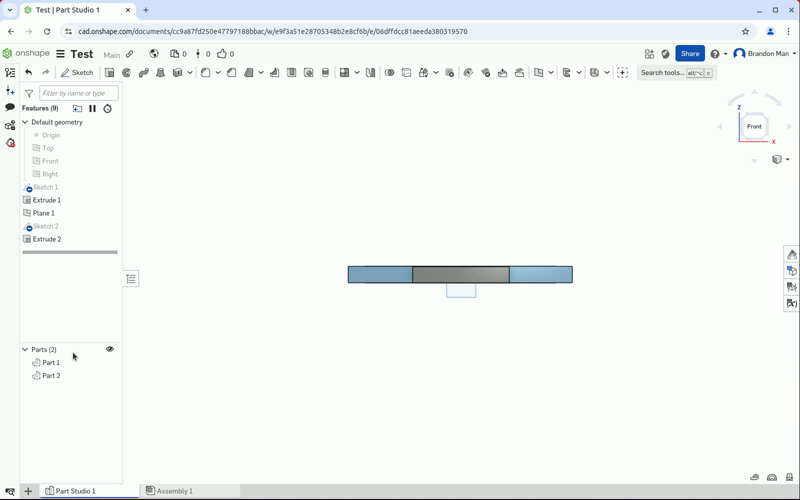
key(shift+p)
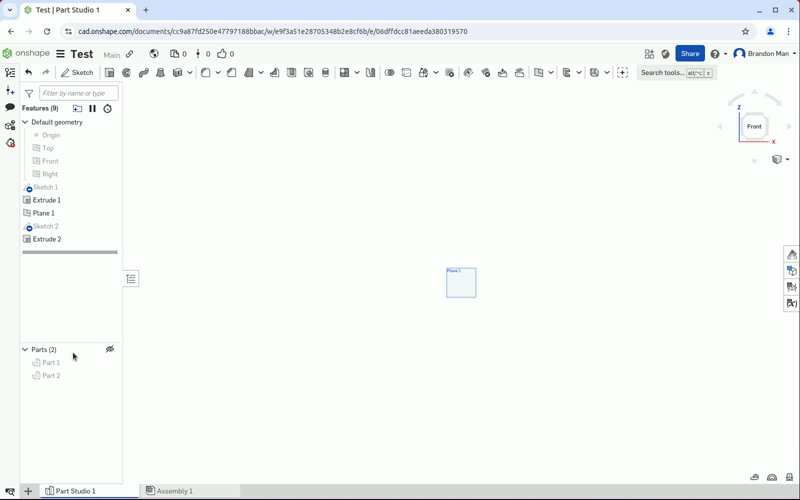
key(space)
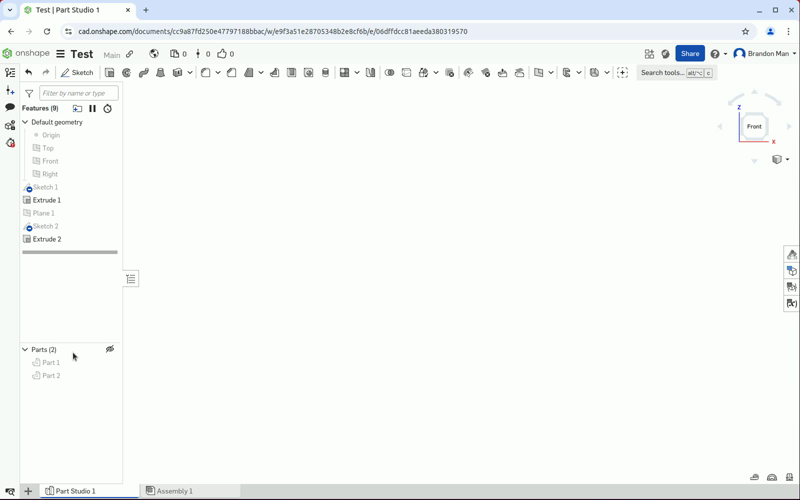
key_down(shift)
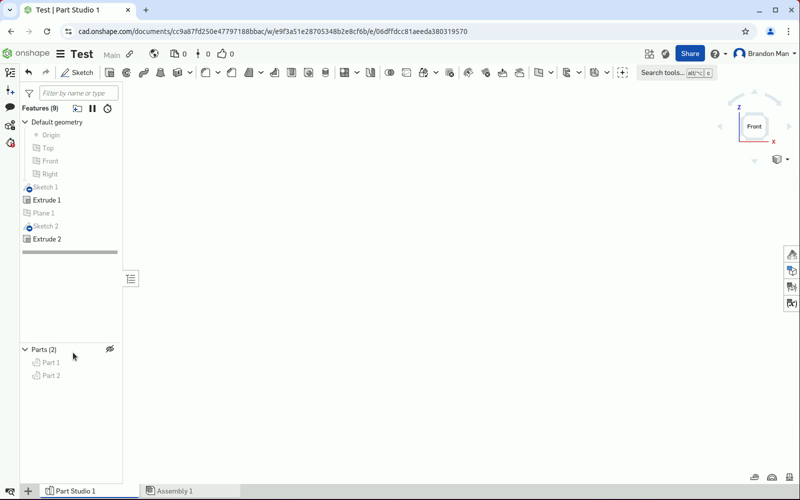
key(down)
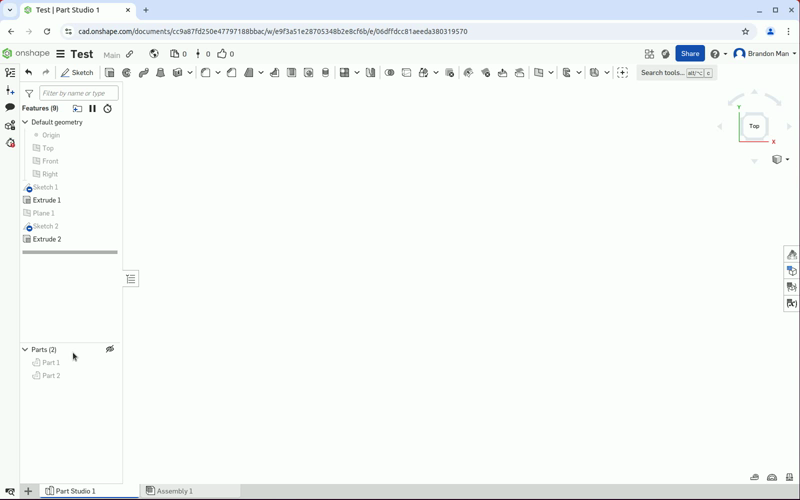
key_up(shift)
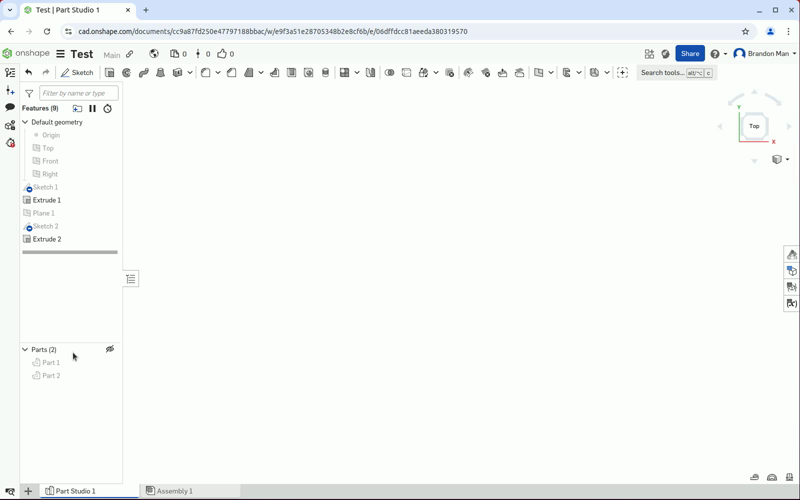
mouse_move(73, 352)
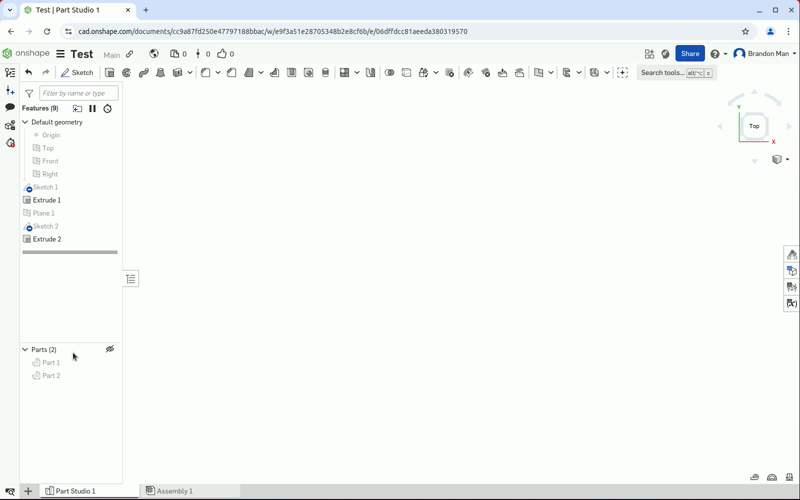
key(shift+y)
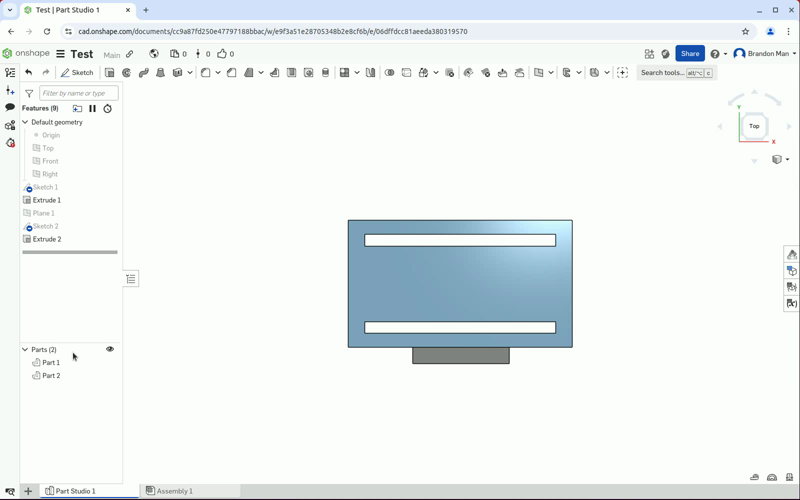
mouse_move(541, 75)
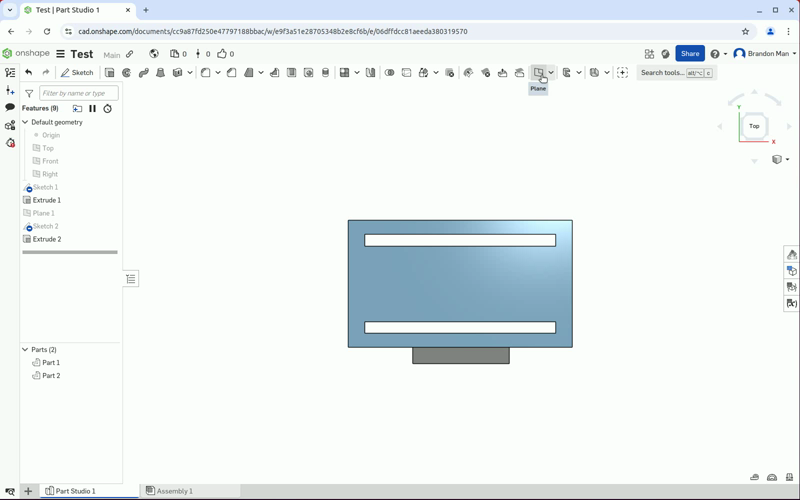
click(541, 75)
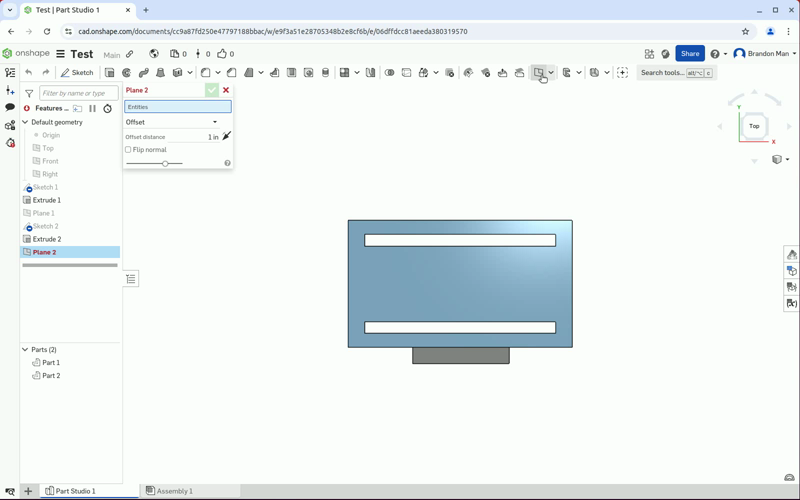
mouse_move(73, 150)
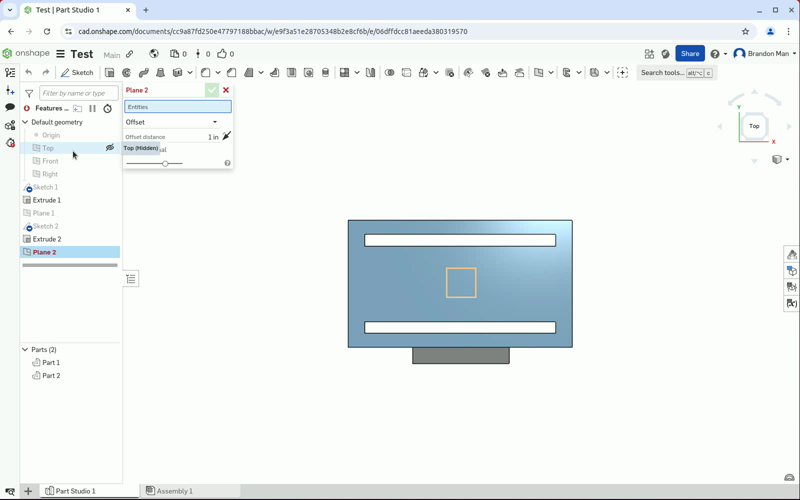
click(73, 150)
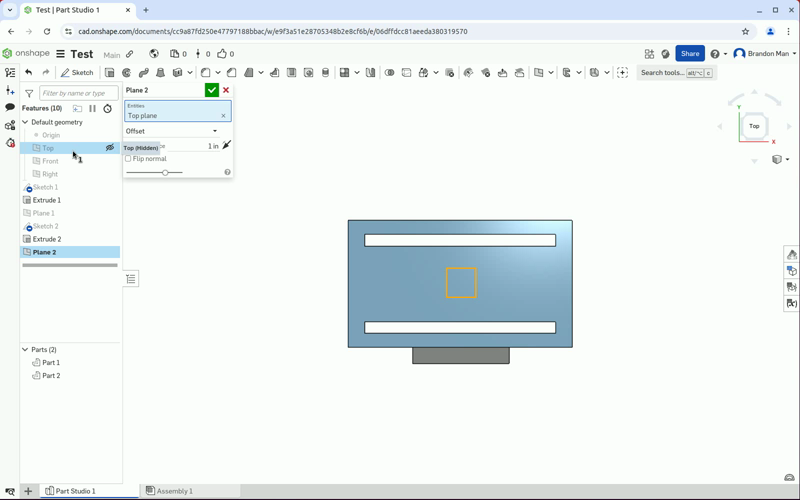
key(tab, 2)
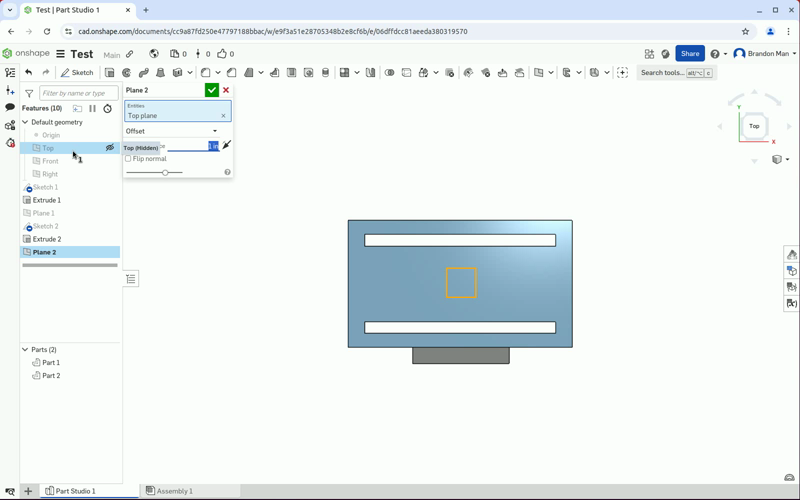
text(3.358)
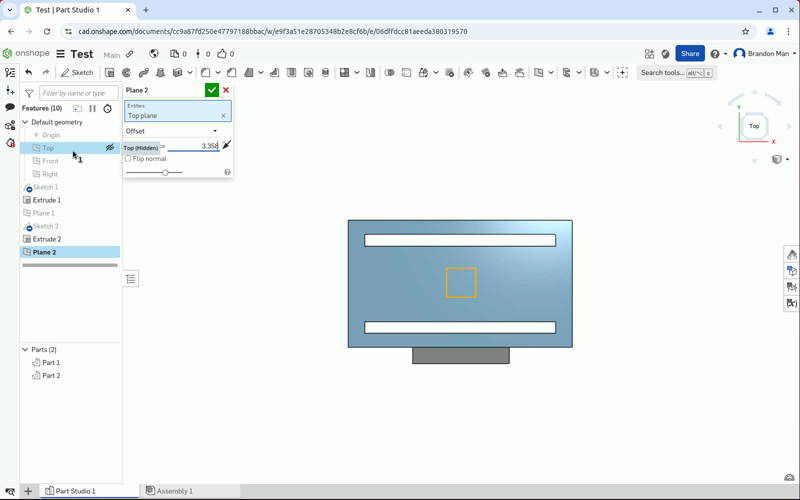
key(enter, 2)
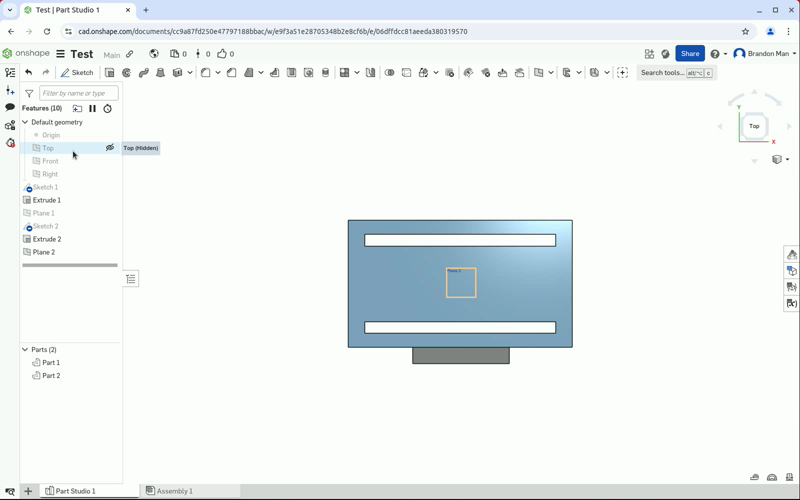
key(shift+s)
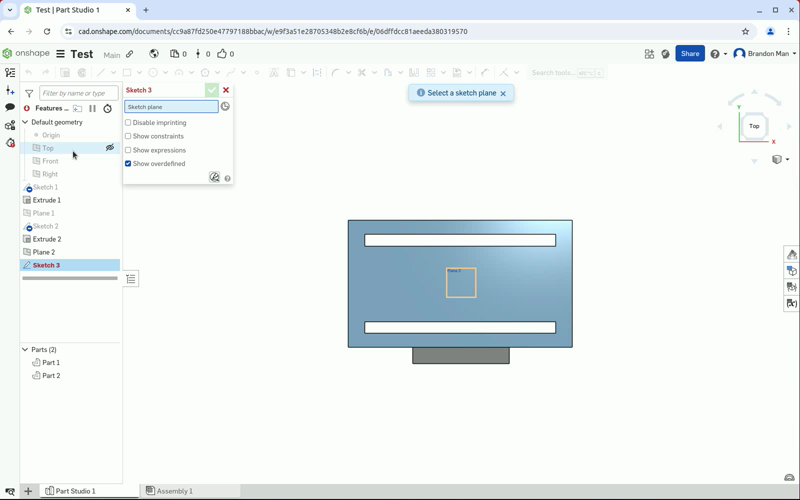
mouse_move(73, 254)
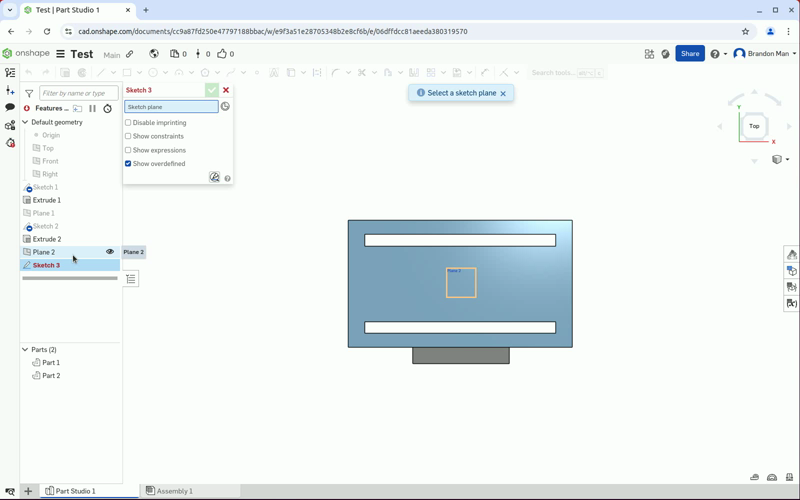
click(73, 254)
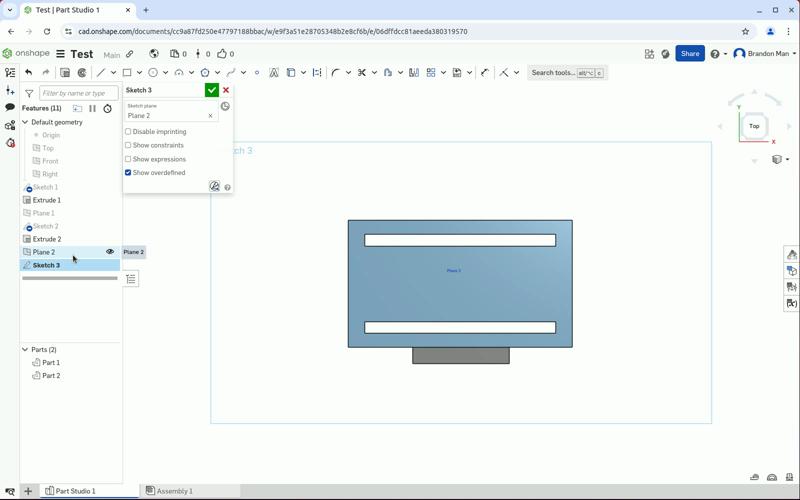
mouse_move(73, 352)
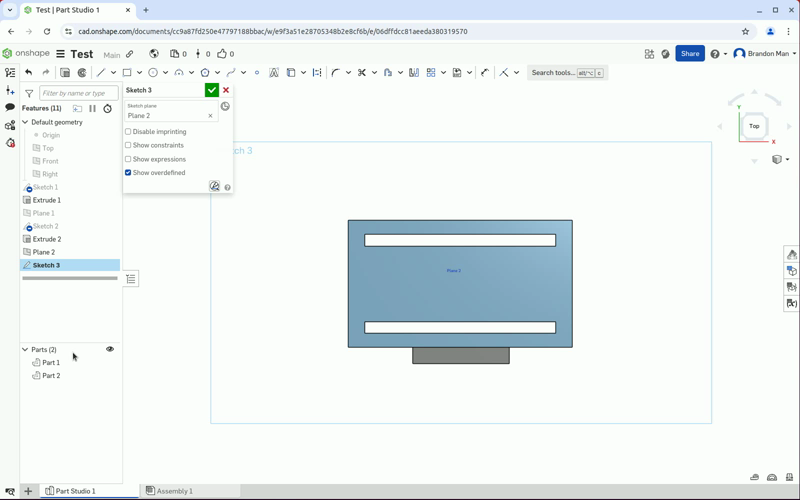
key(y)
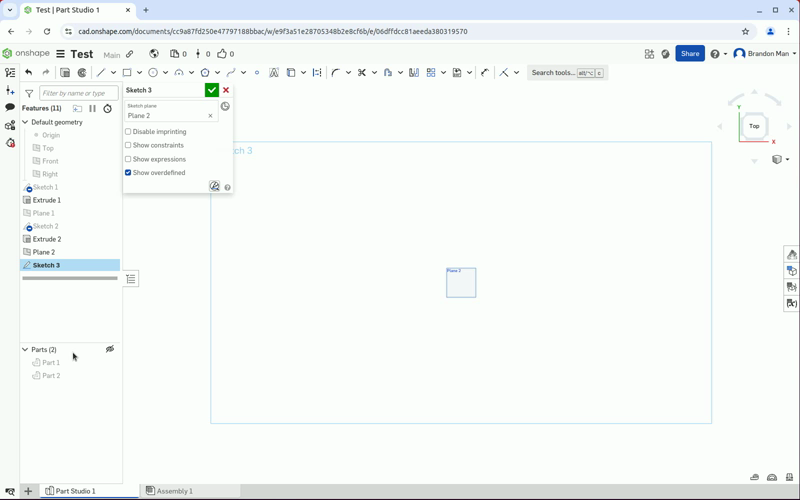
key(l)
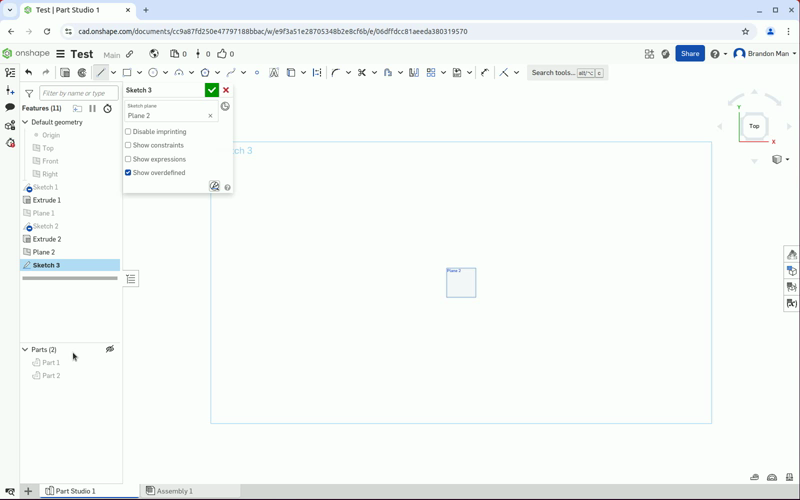
key_down(shift)
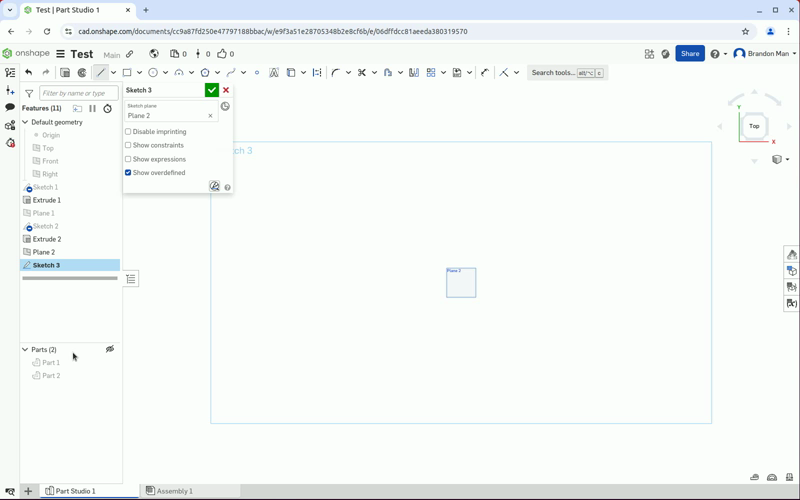
mouse_move(412, 363)
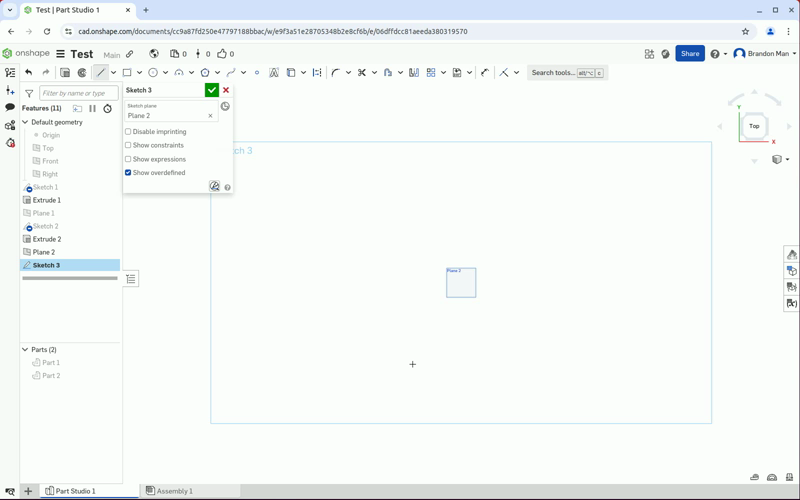
click(412, 363)
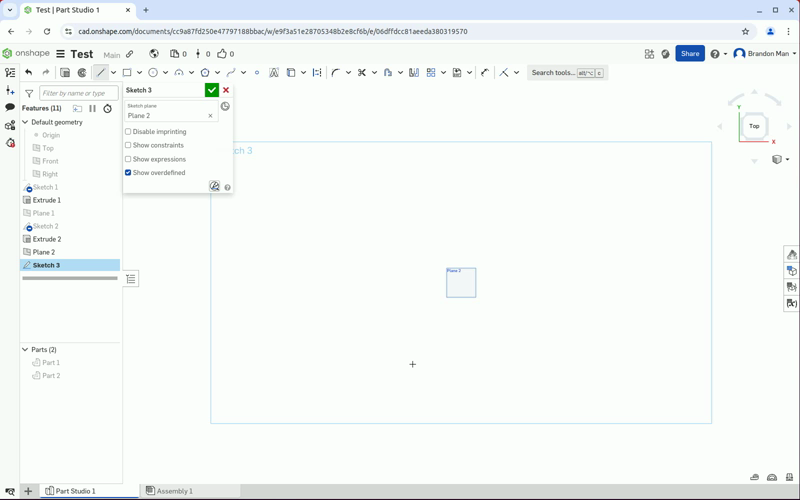
key_up(shift)
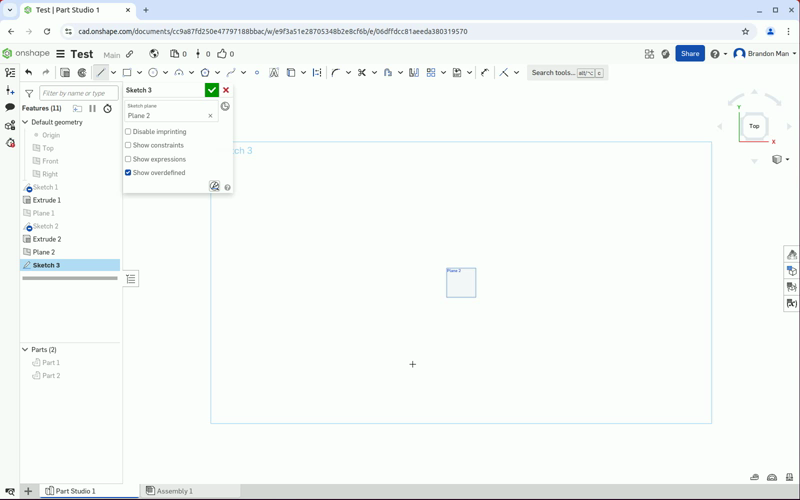
key_down(shift)
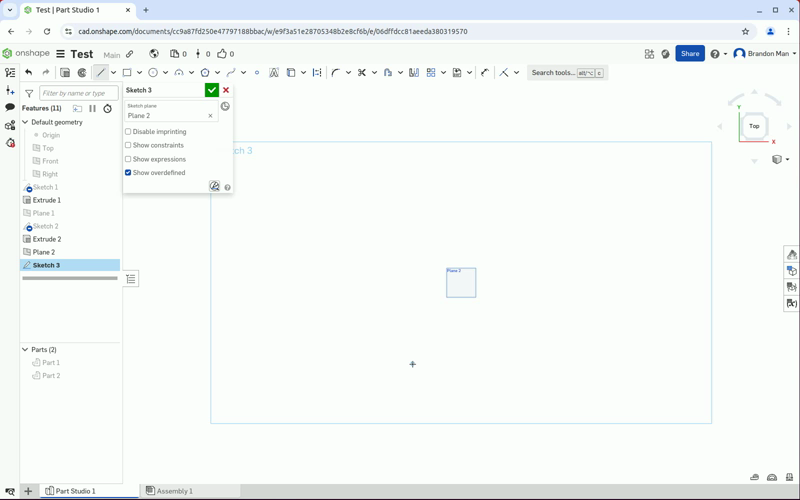
mouse_move(509, 363)
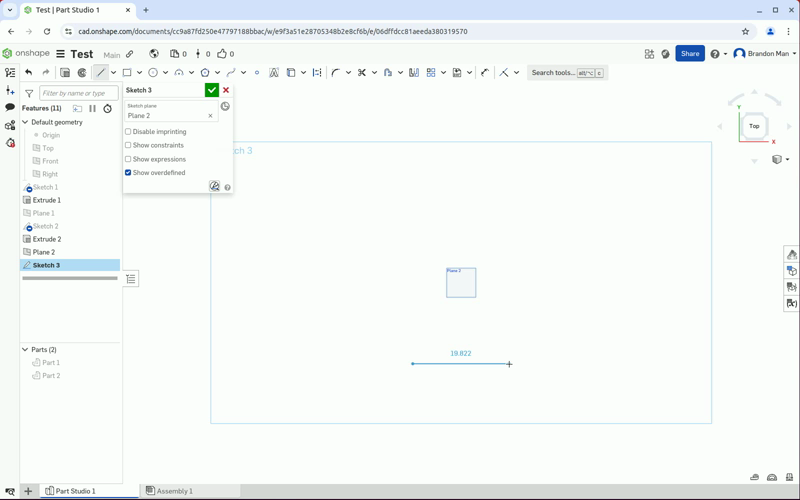
click(509, 363)
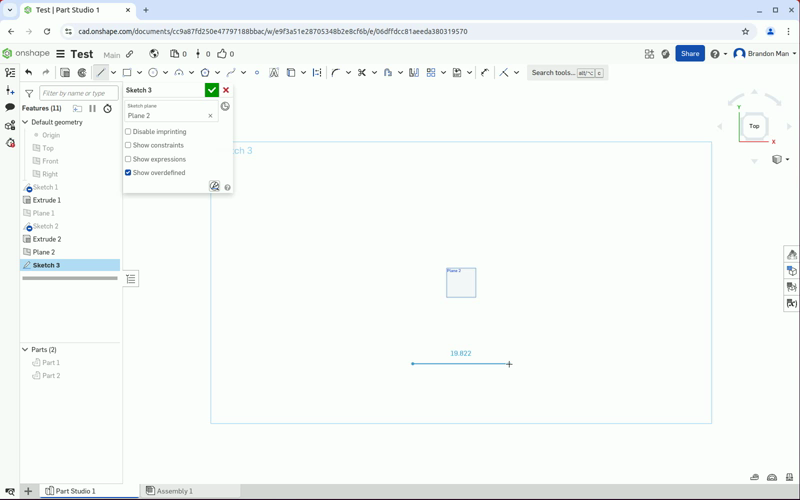
key_up(shift)
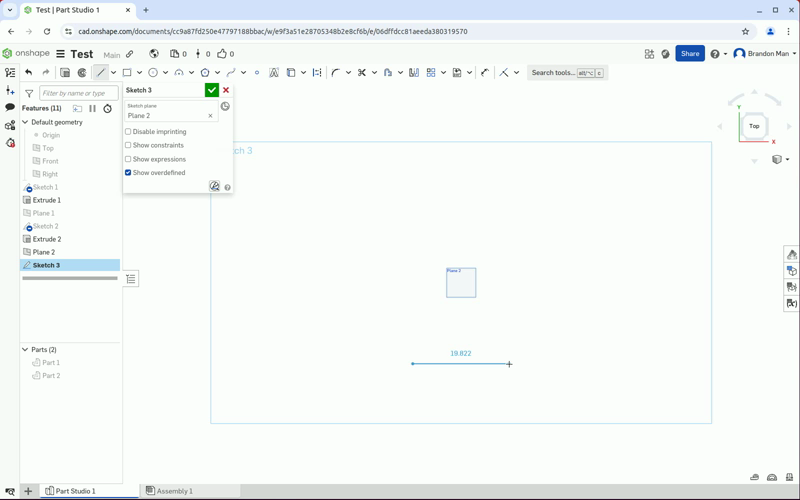
key_down(shift)
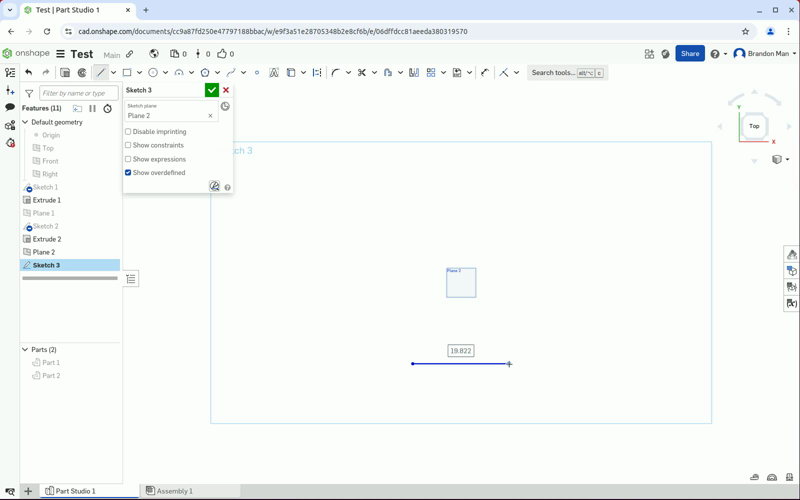
mouse_move(539, 363)
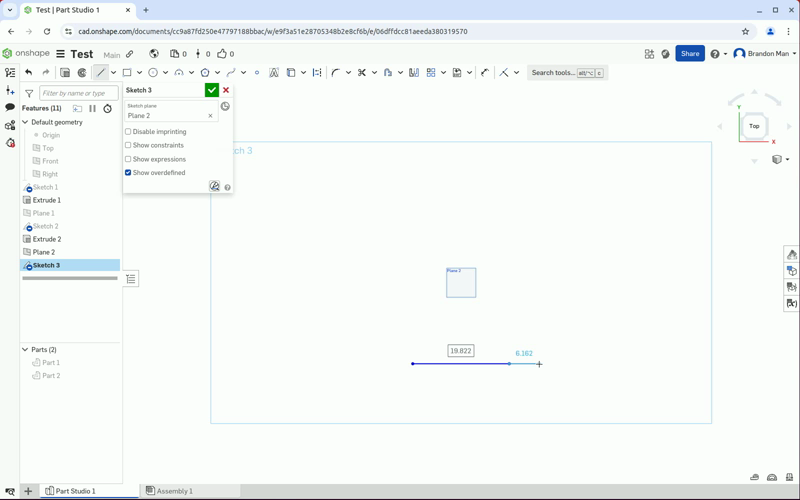
mouse_move(509, 347)
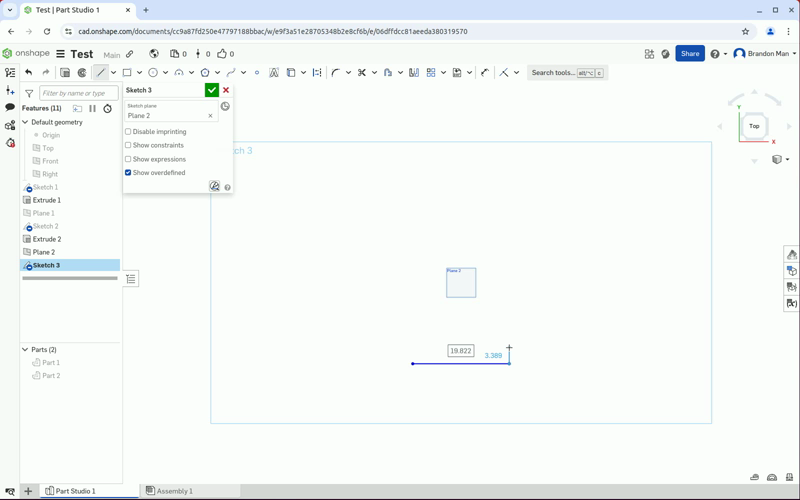
click(509, 347)
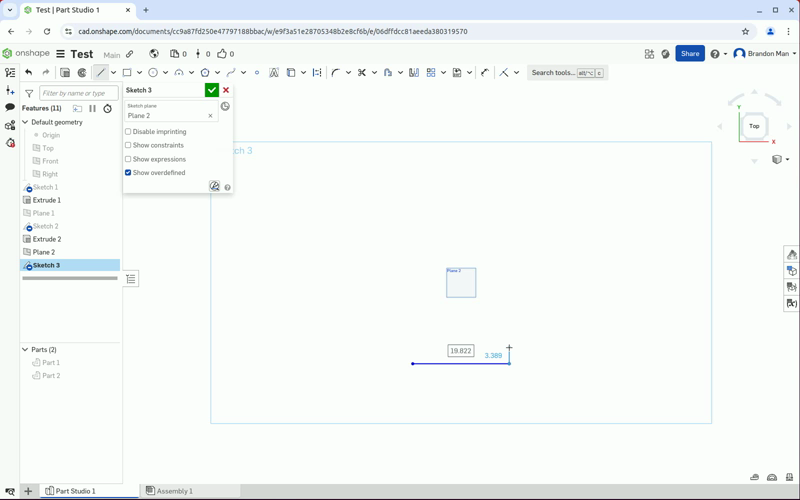
key_up(shift)
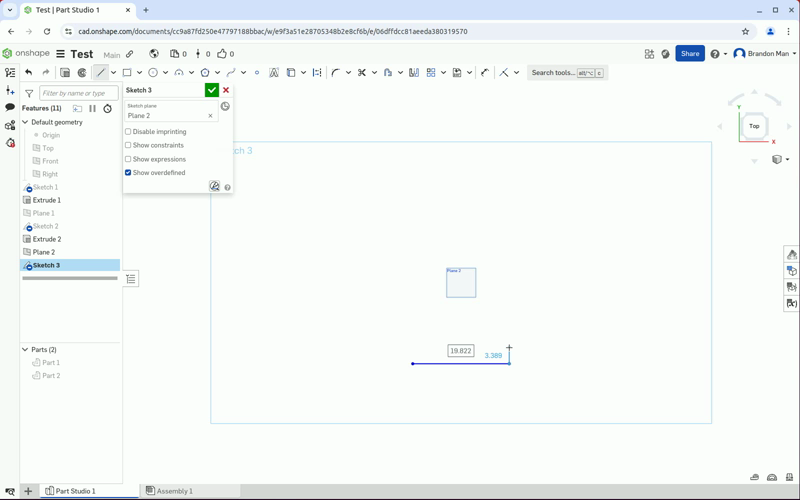
key_down(shift)
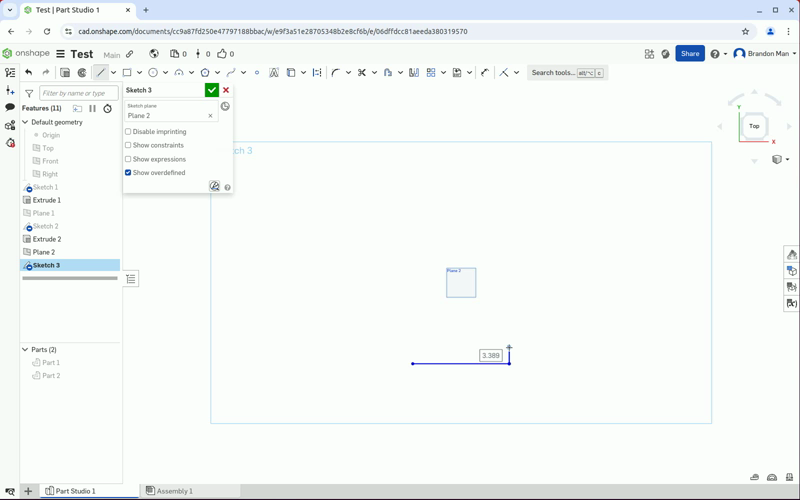
mouse_move(412, 347)
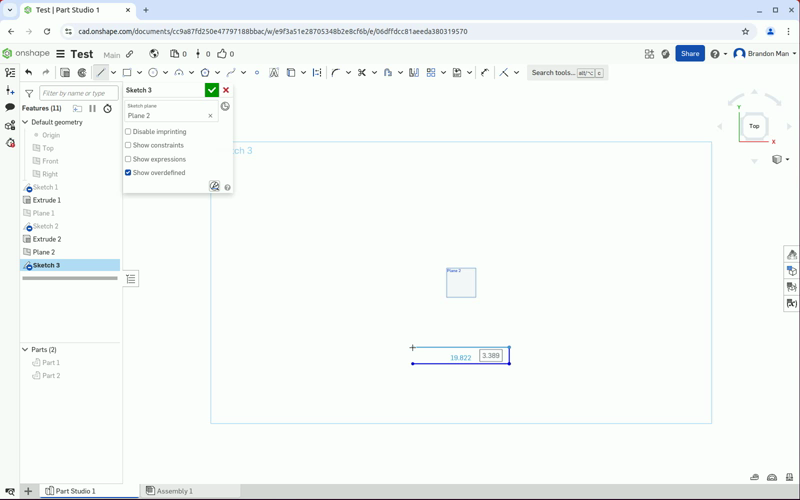
click(412, 347)
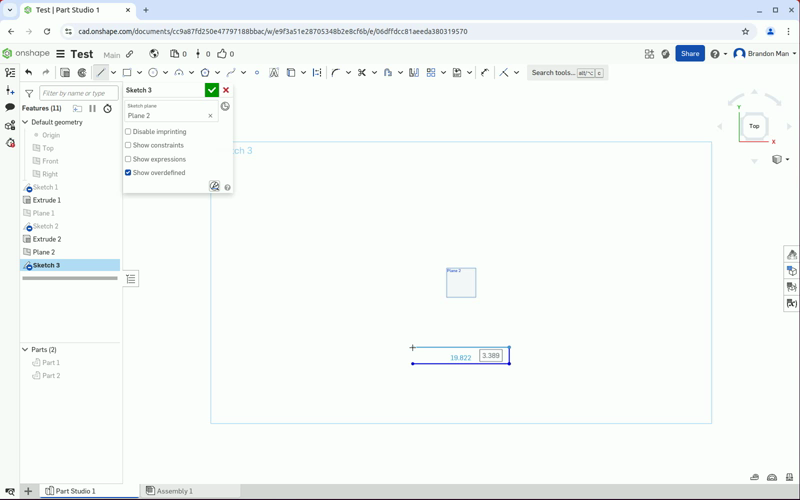
key_up(shift)
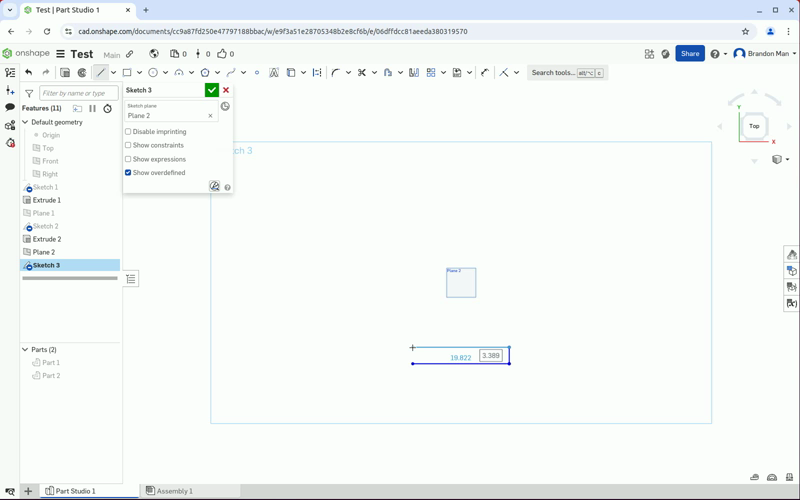
mouse_move(442, 347)
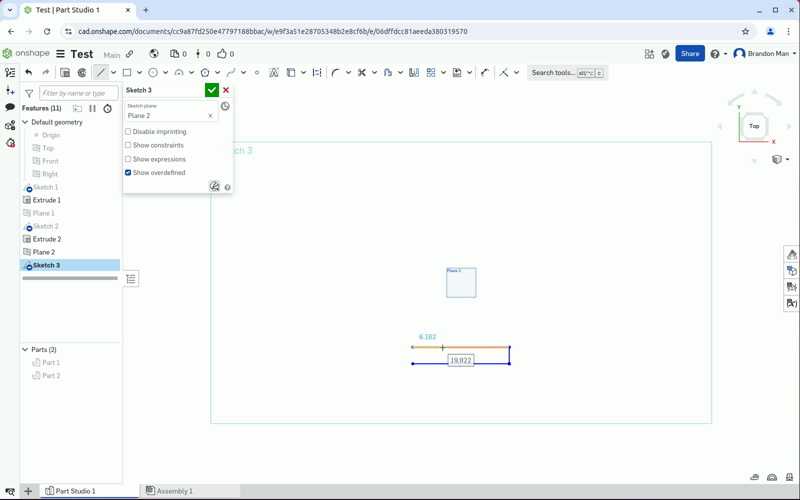
key_down(shift)
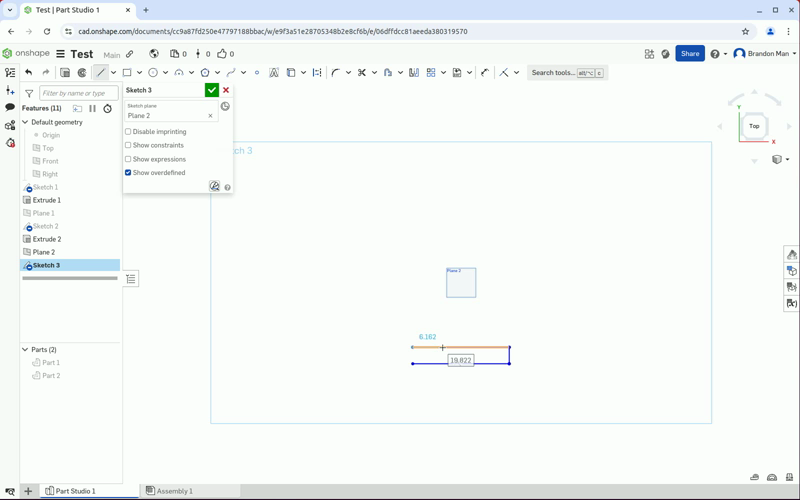
mouse_move(412, 363)
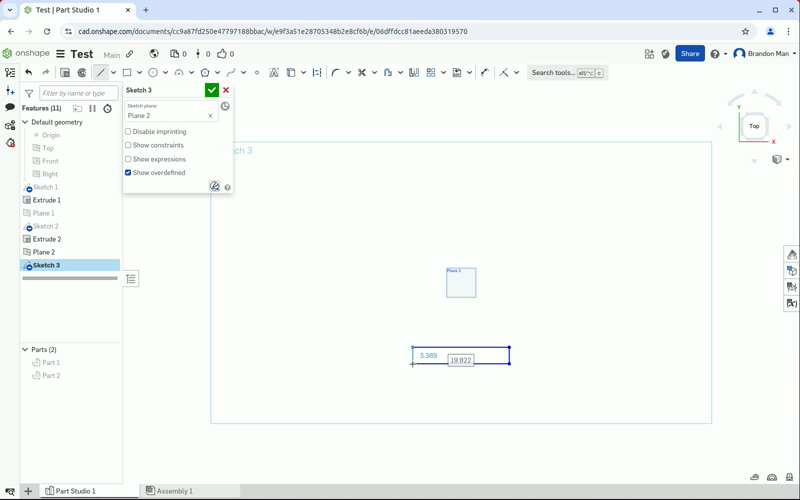
key_up(shift)
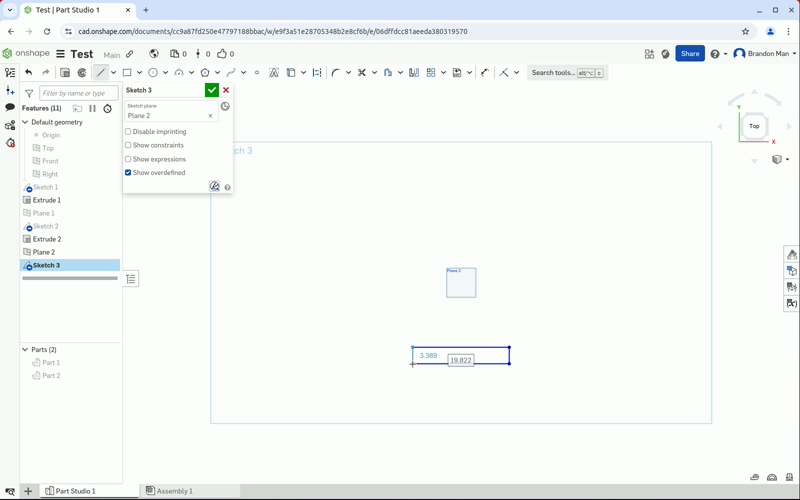
click(412, 363)
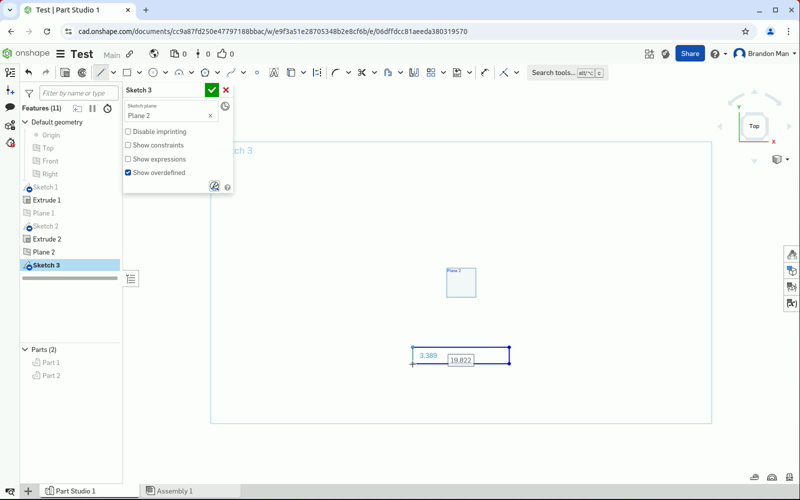
key(esc)
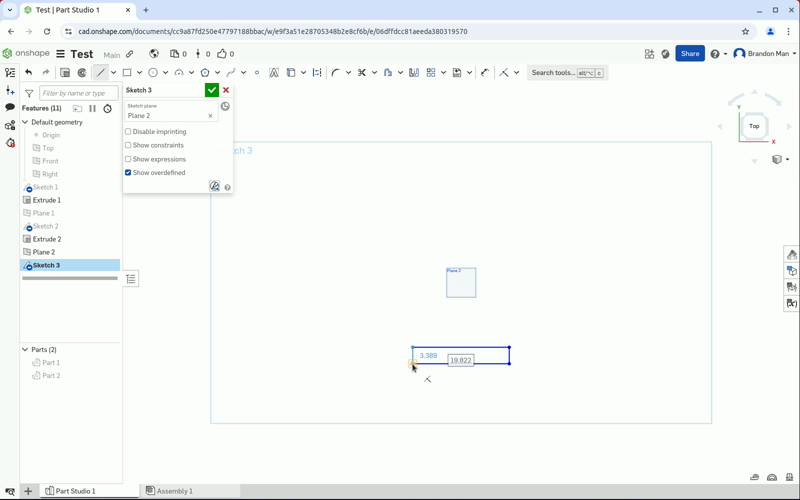
mouse_move(439, 355)
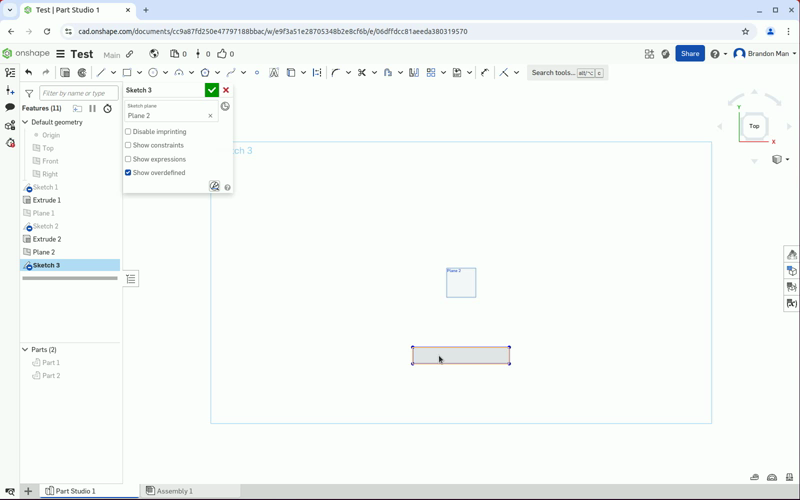
scroll(6)
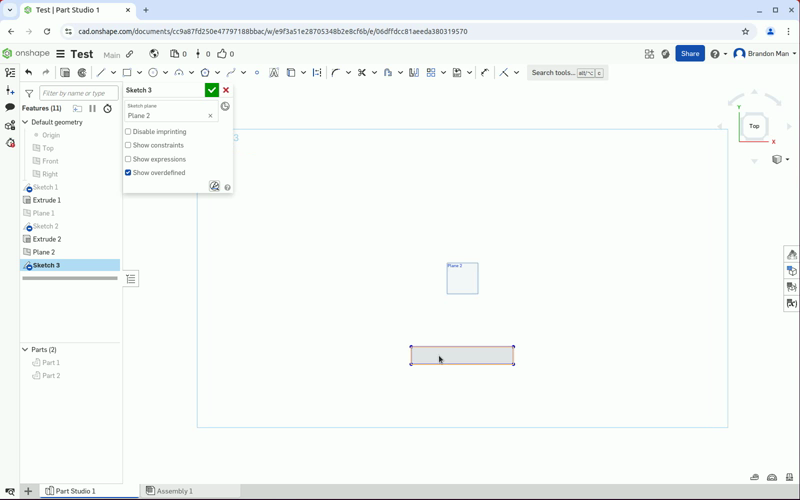
scroll(6)
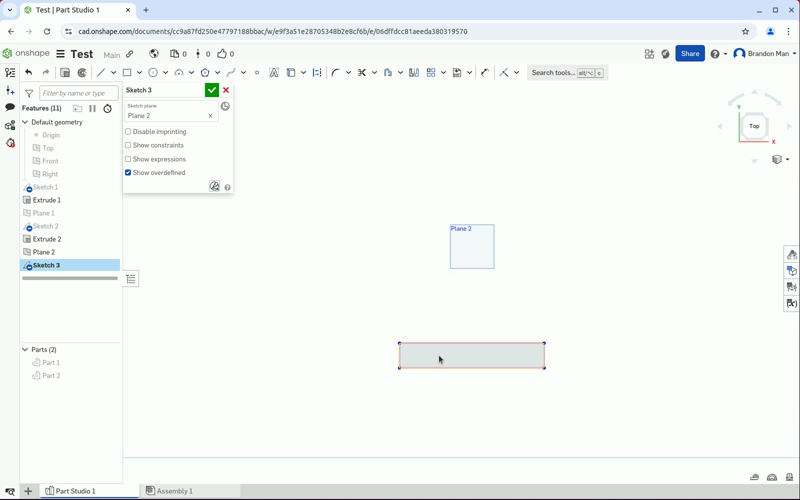
scroll(6)
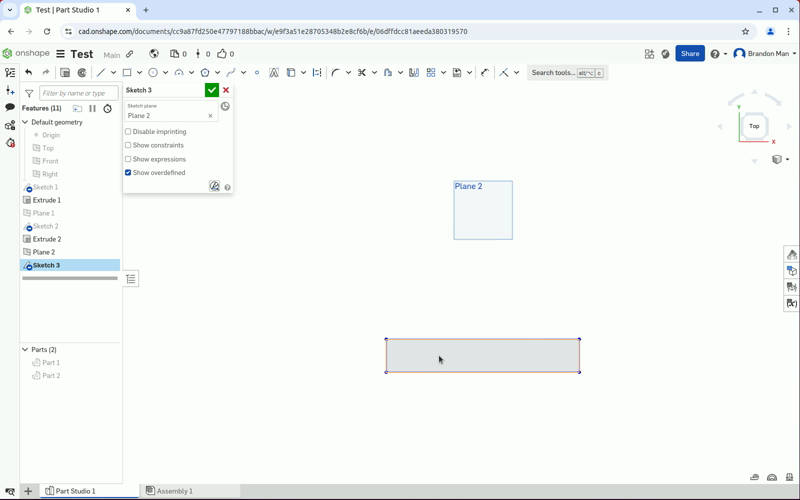
scroll(6)
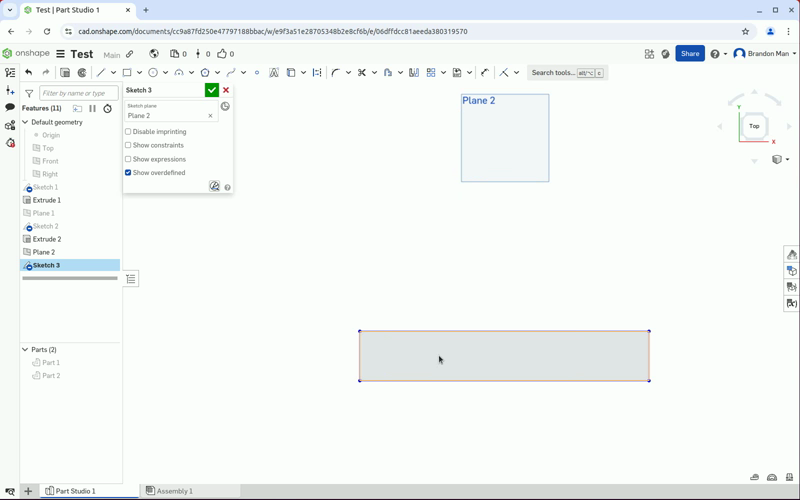
scroll(6)
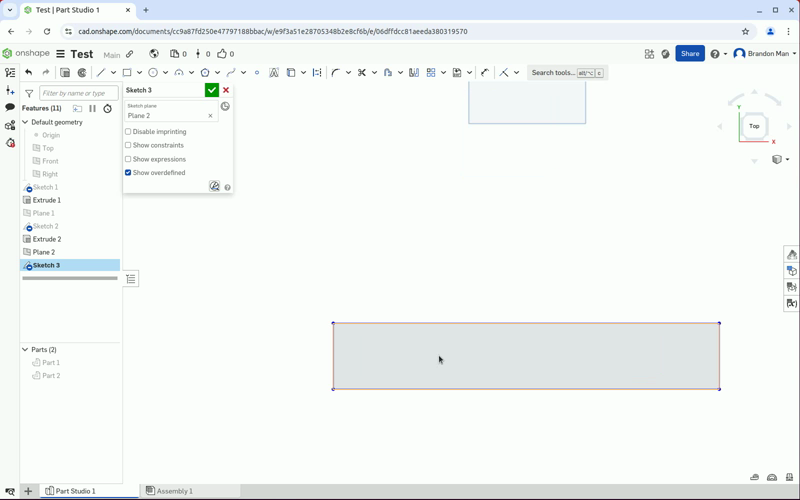
scroll(6)
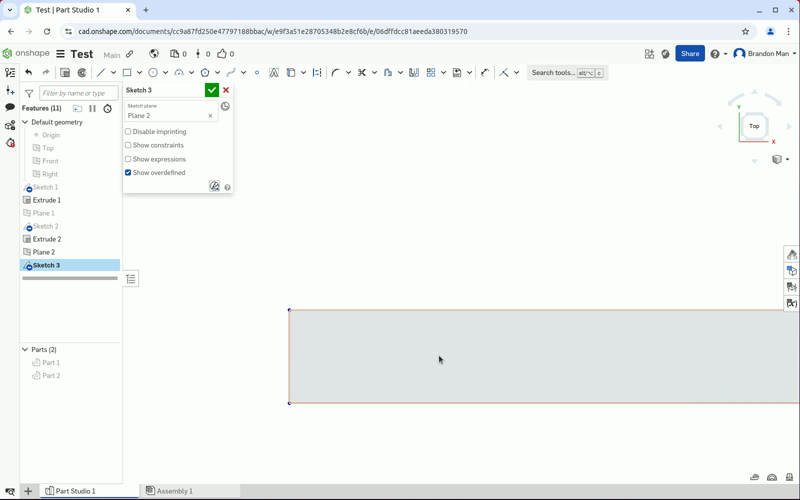
scroll(6)
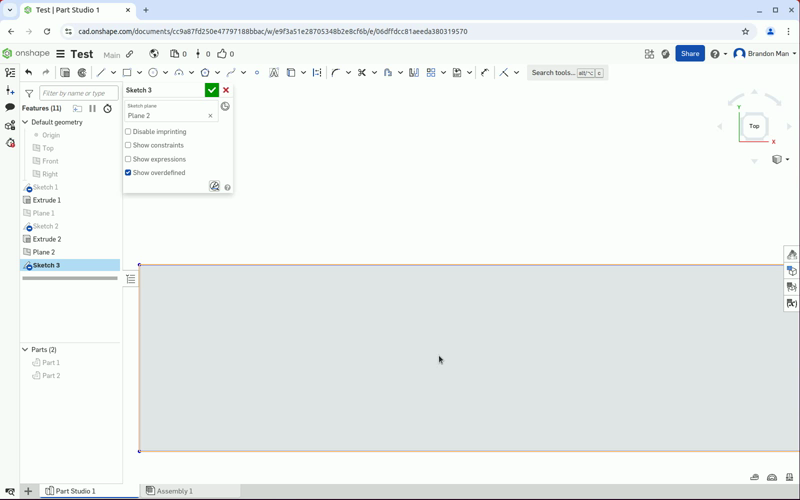
click(439, 355)
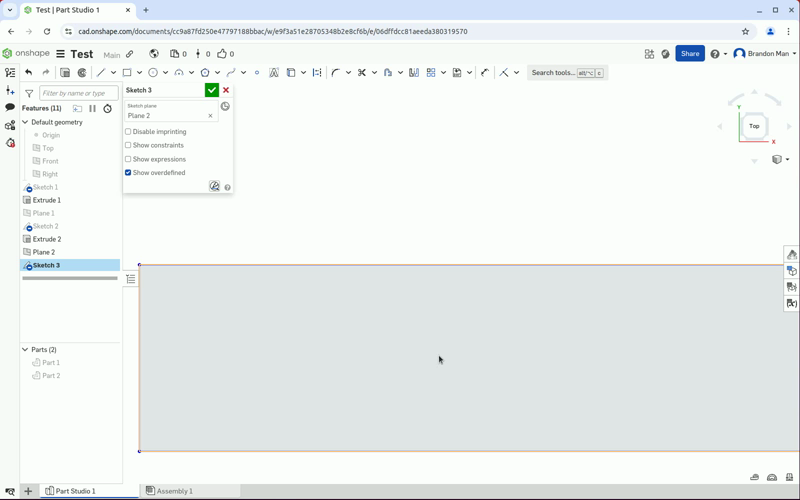
scroll(-6)
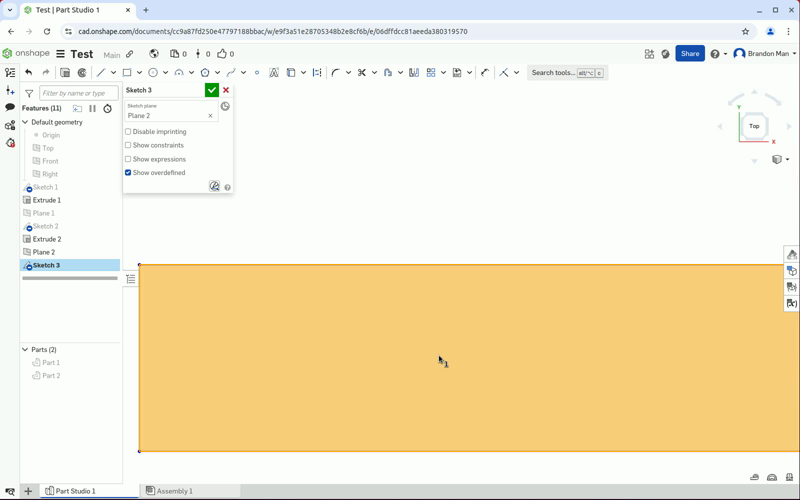
scroll(-6)
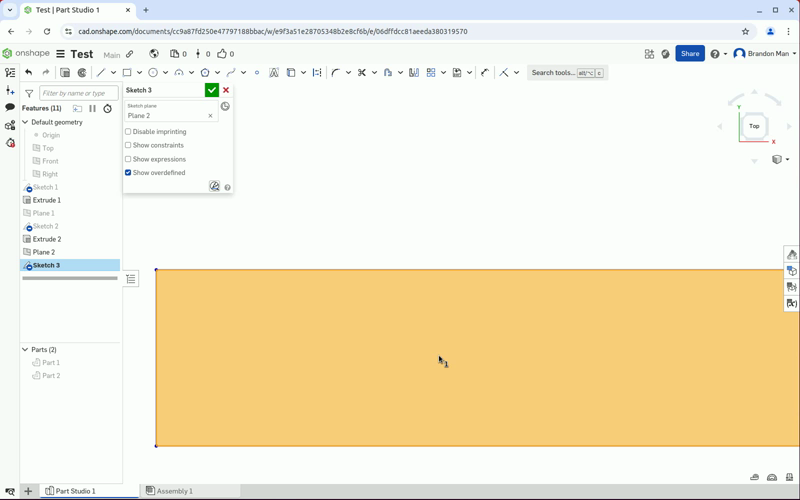
scroll(-6)
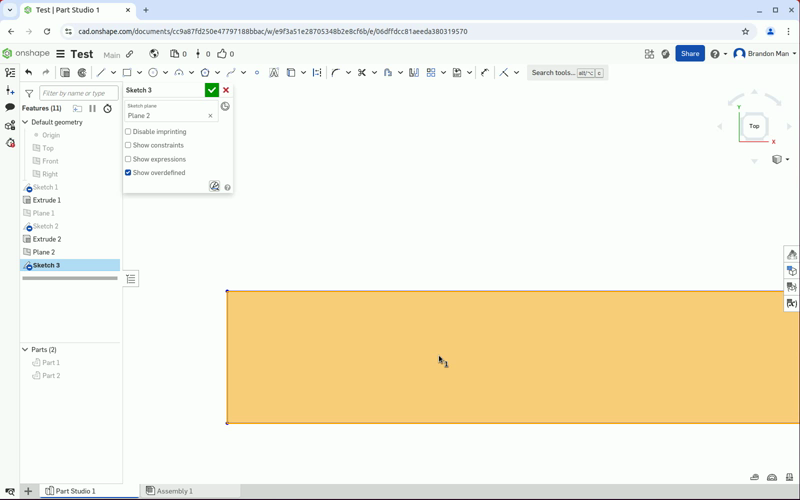
scroll(-6)
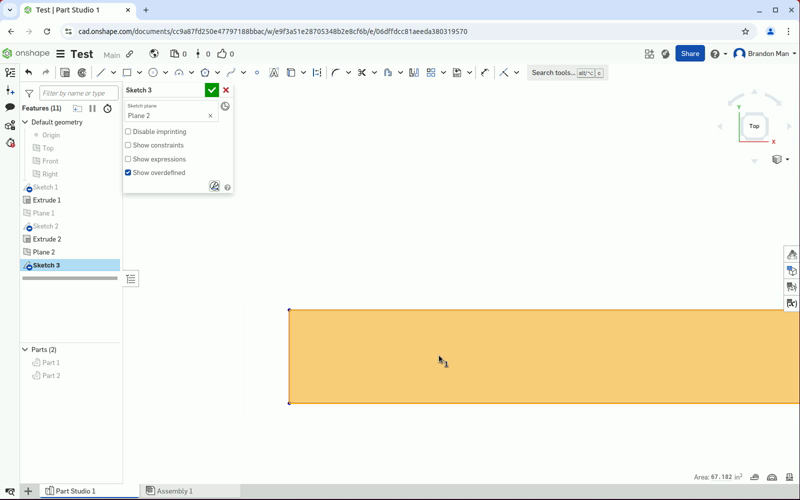
scroll(-6)
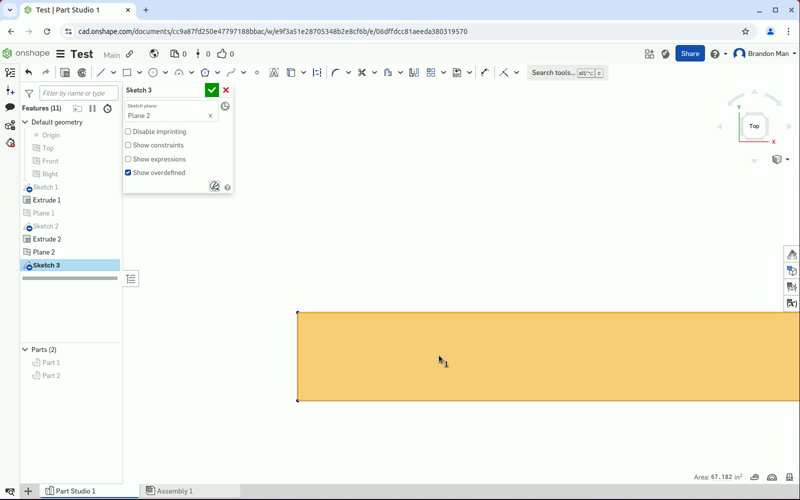
scroll(-6)
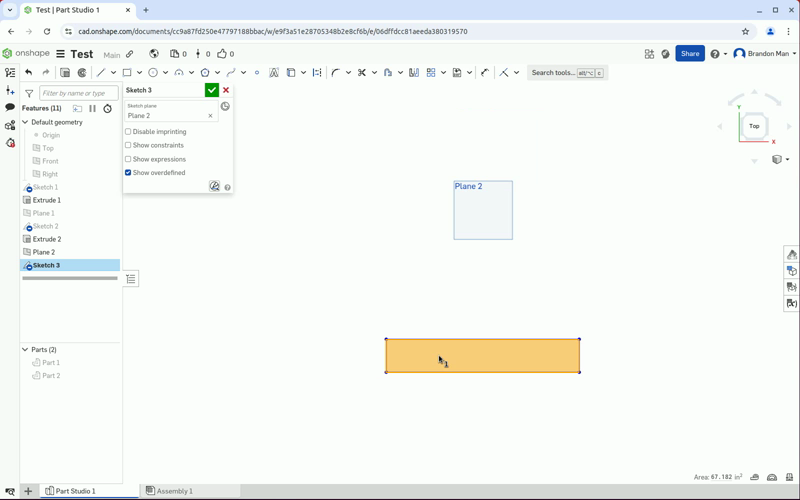
scroll(-6)
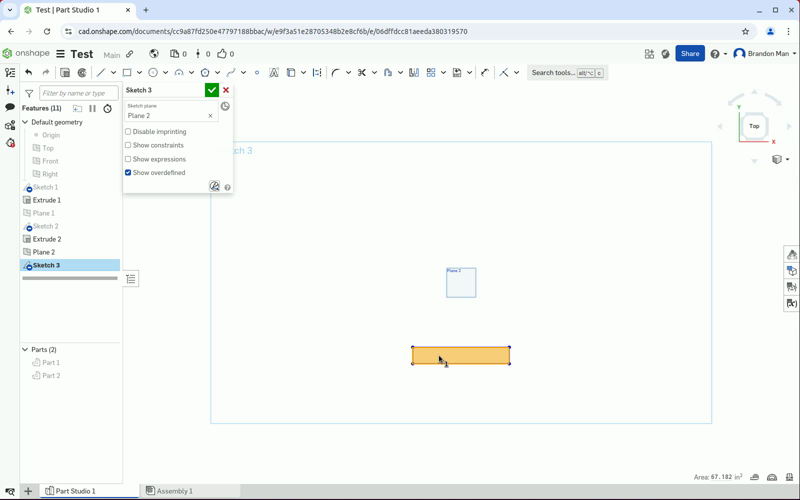
mouse_move(73, 352)
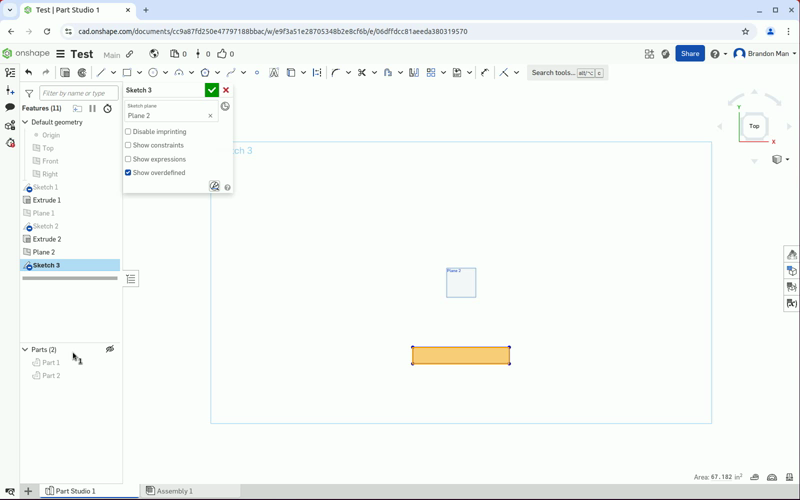
key(shift+y)
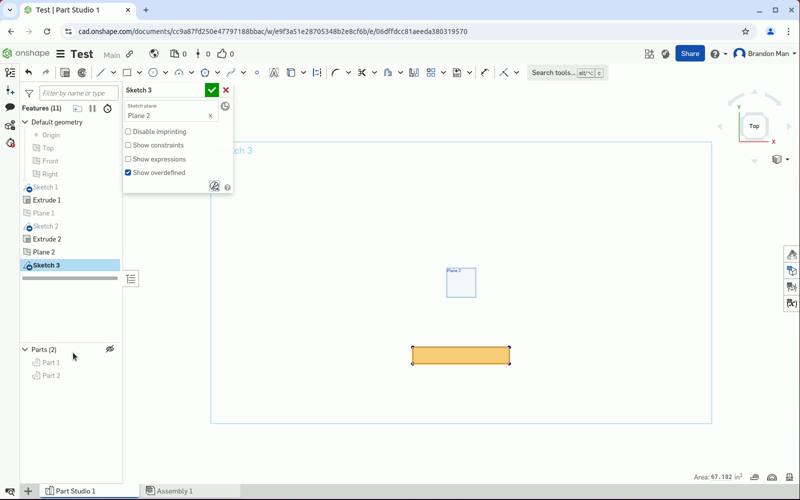
key(shift+e)
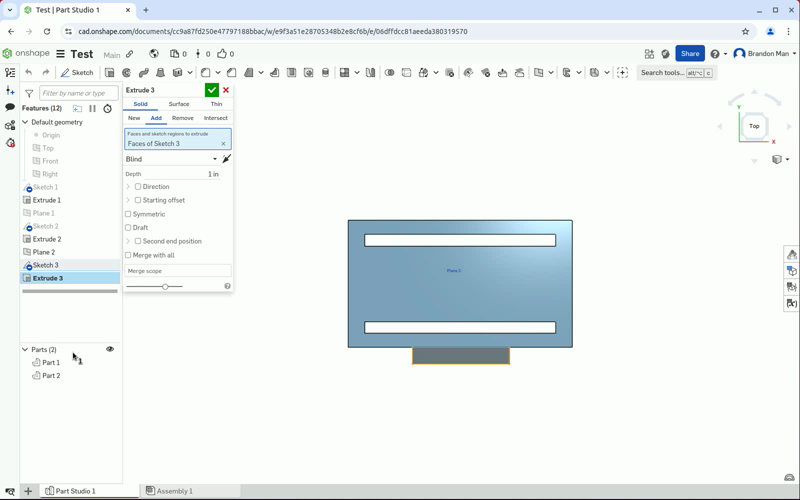
mouse_move(143, 106)
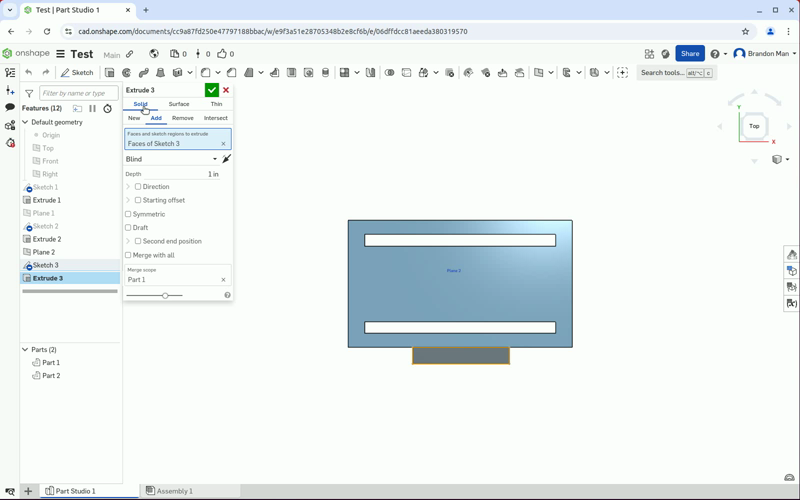
click(143, 106)
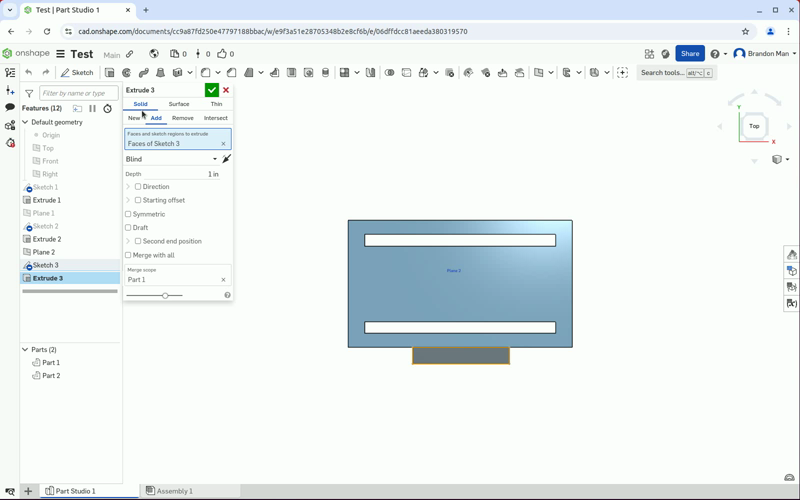
mouse_move(137, 120)
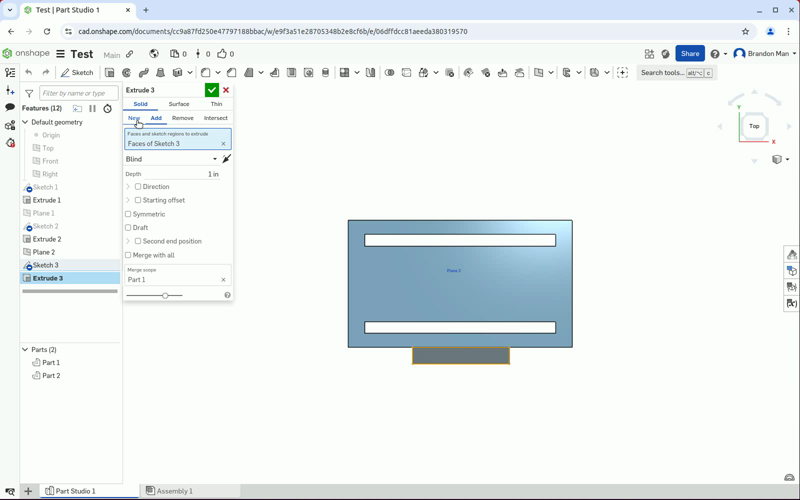
click(137, 120)
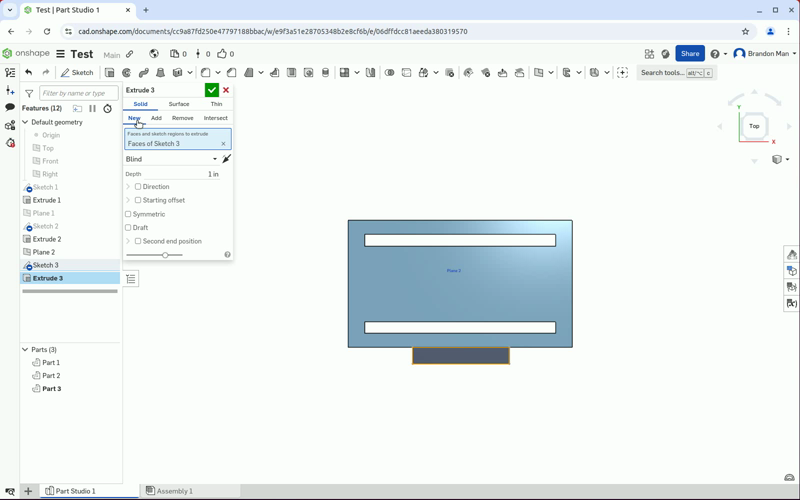
key(tab, 4)
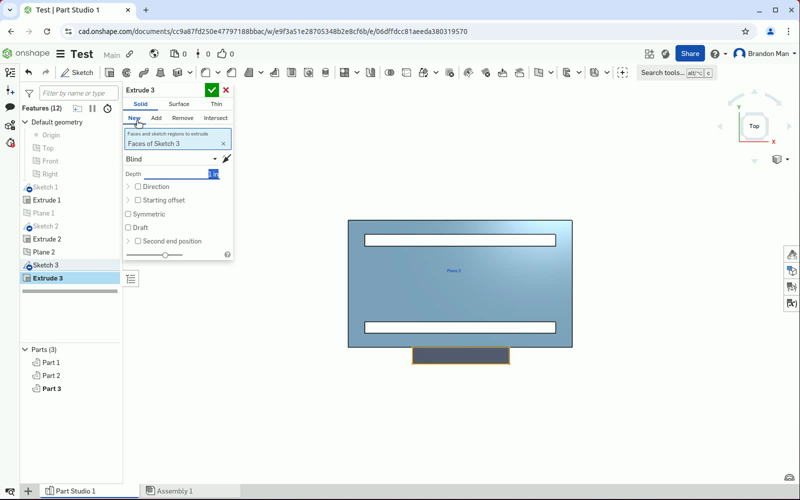
text(3.37)
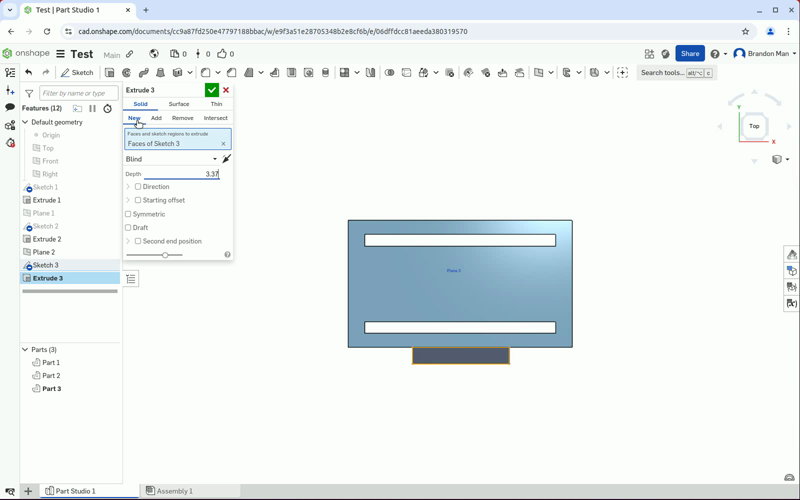
key(enter)
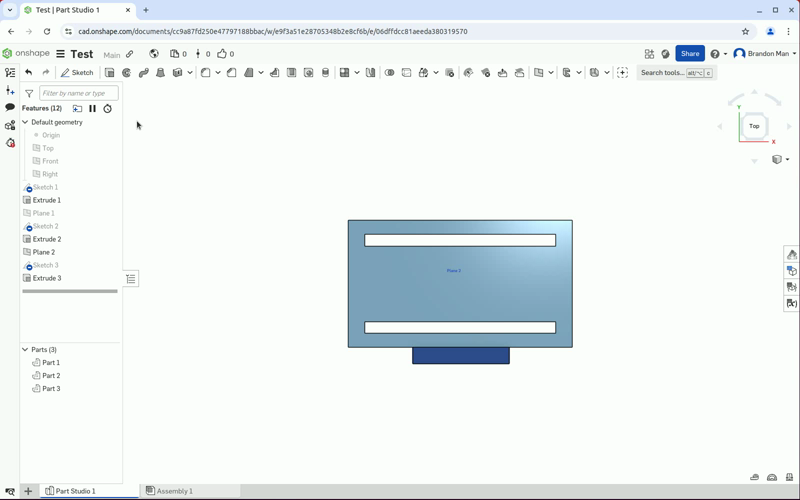
key(shift+h)
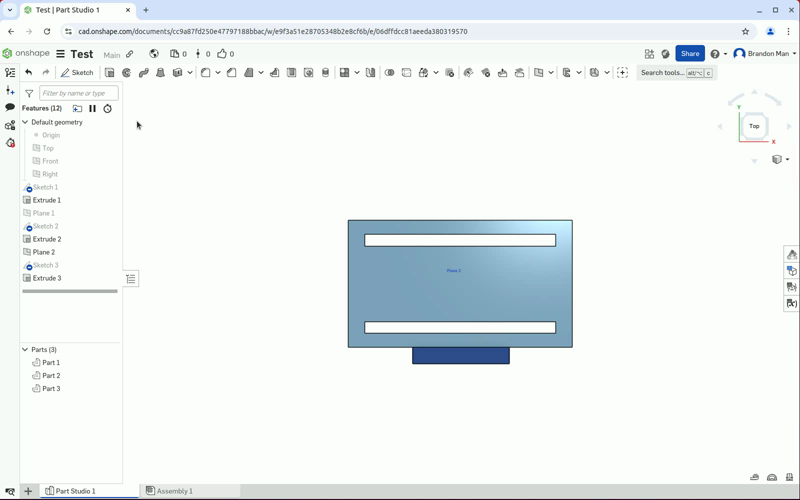
key(shift+h)
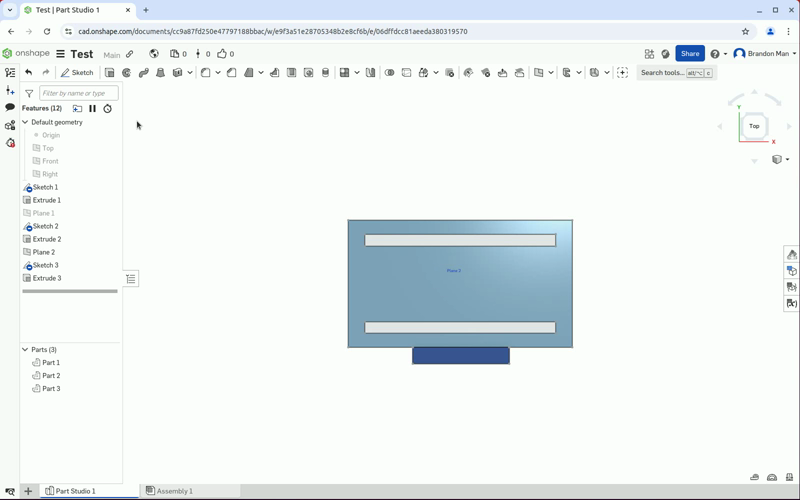
key(shift+7)
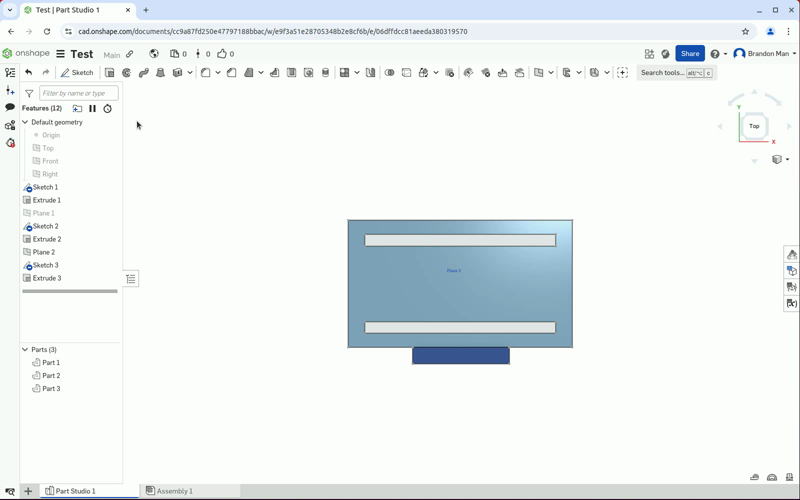
key(up, 3)
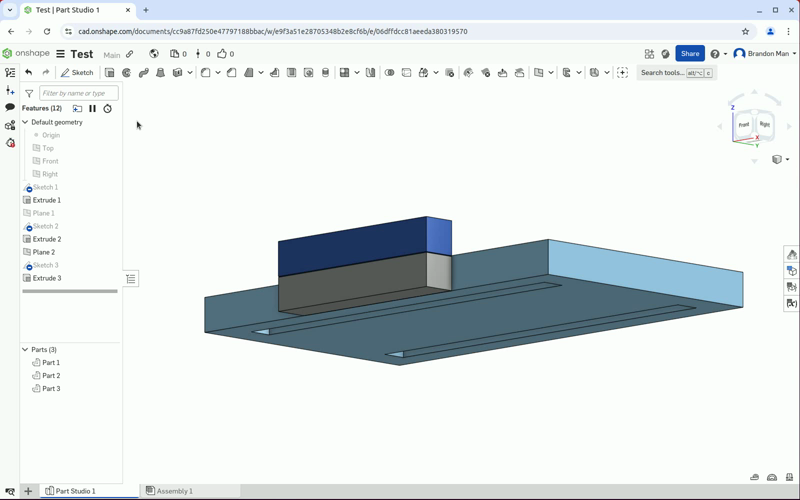
key(left, 3)
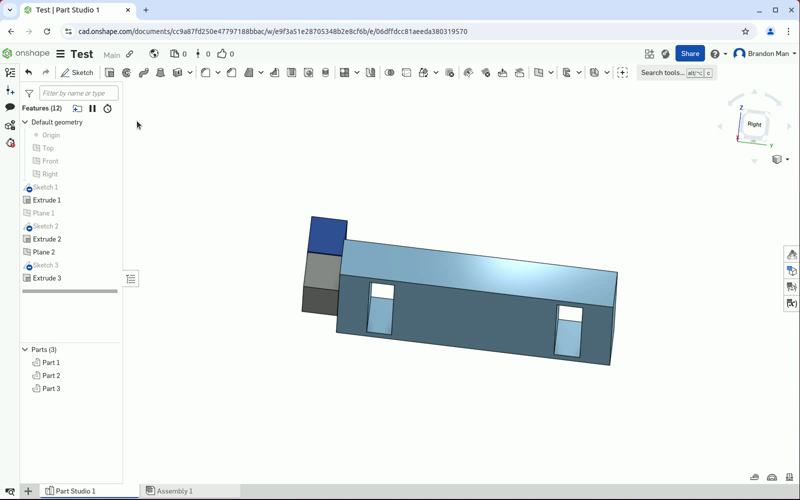
key(right, 3)
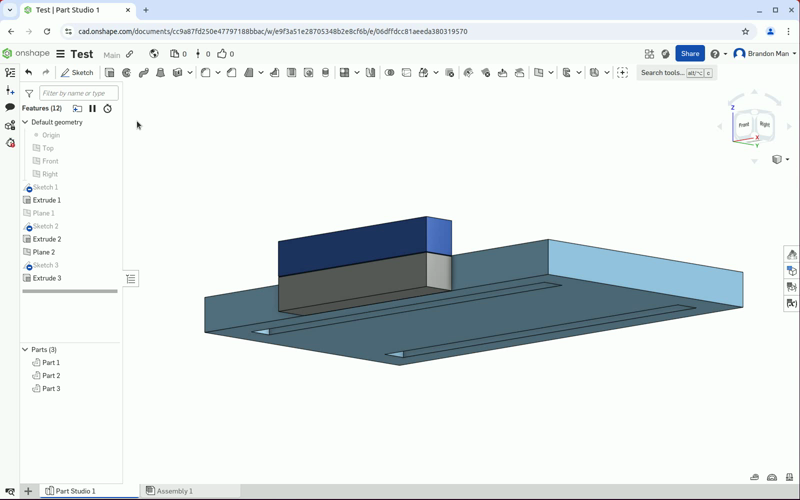
key(down, 3)
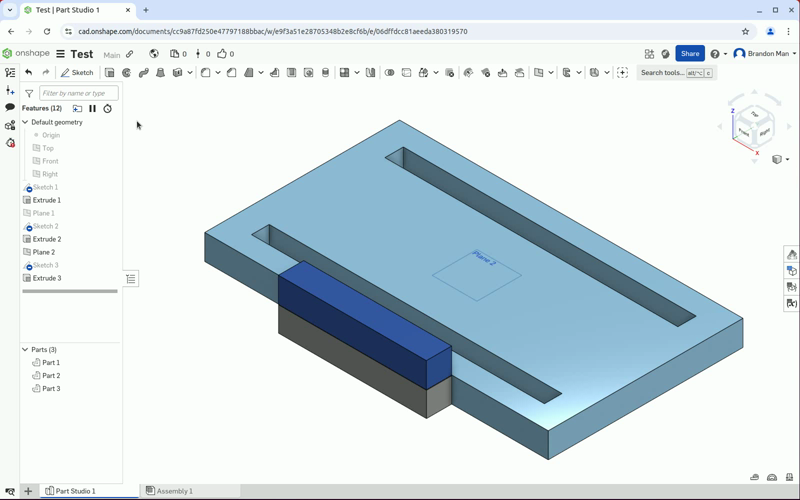
mouse_move(73, 189)
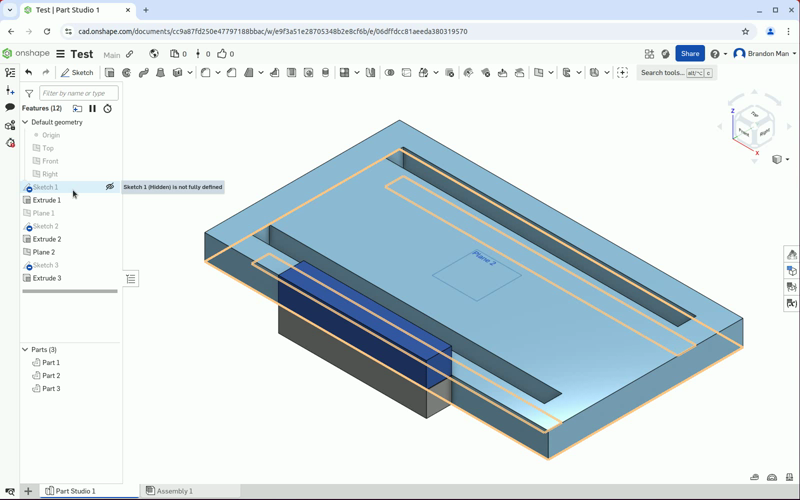
click(73, 189)